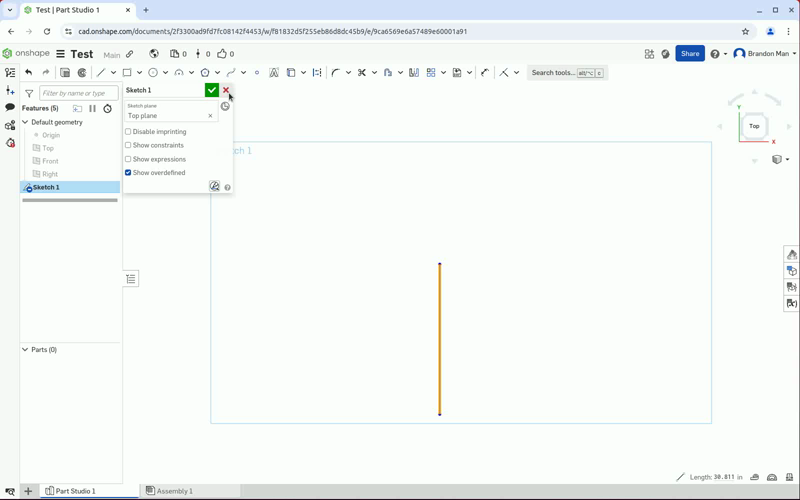
key(shift+h)
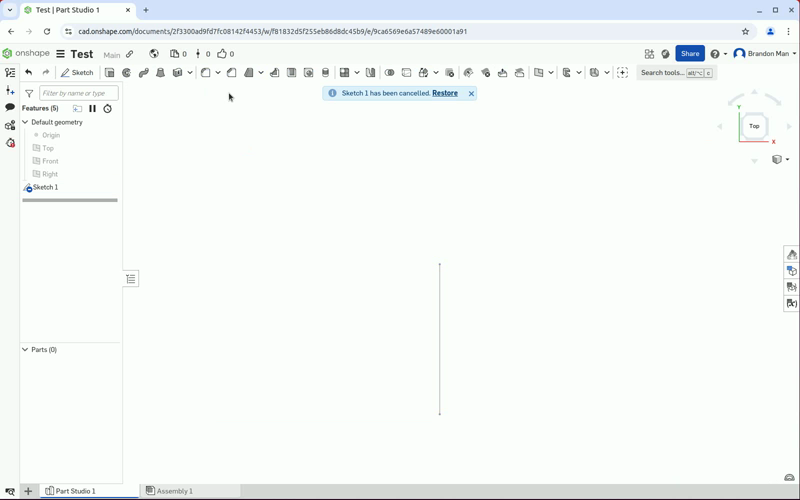
key(shift+s)
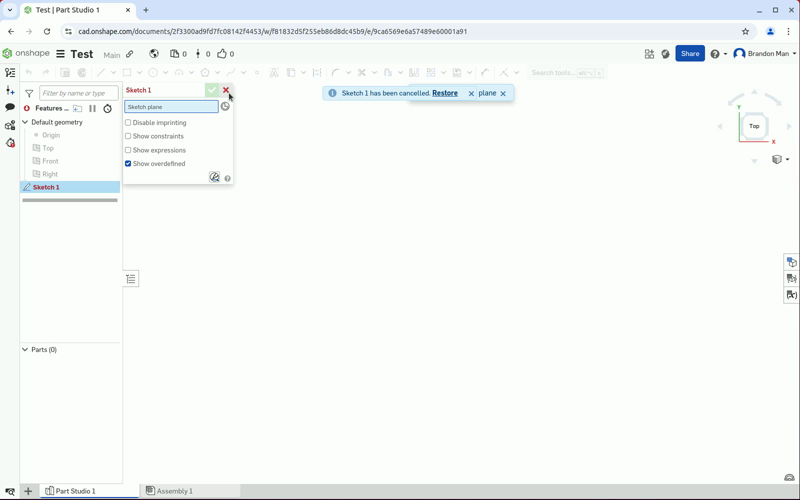
mouse_move(73, 150)
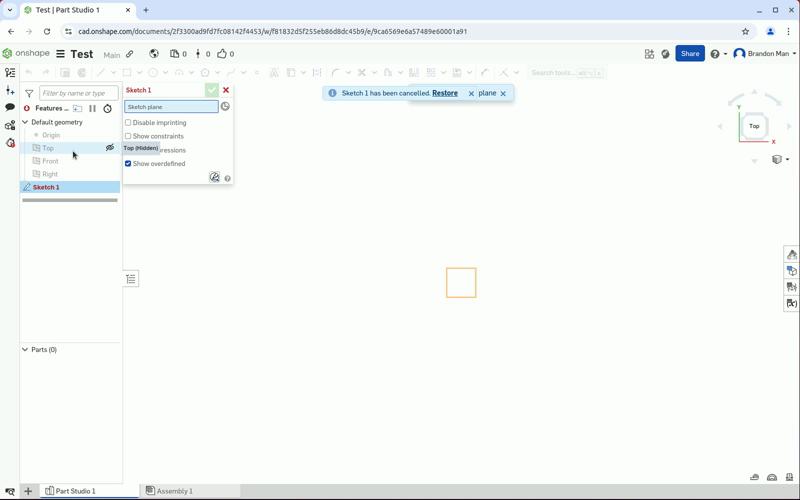
click(73, 150)
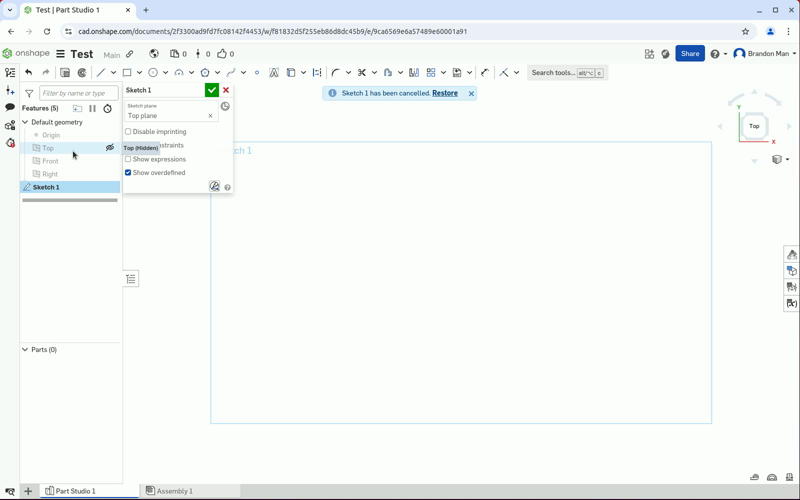
mouse_move(73, 352)
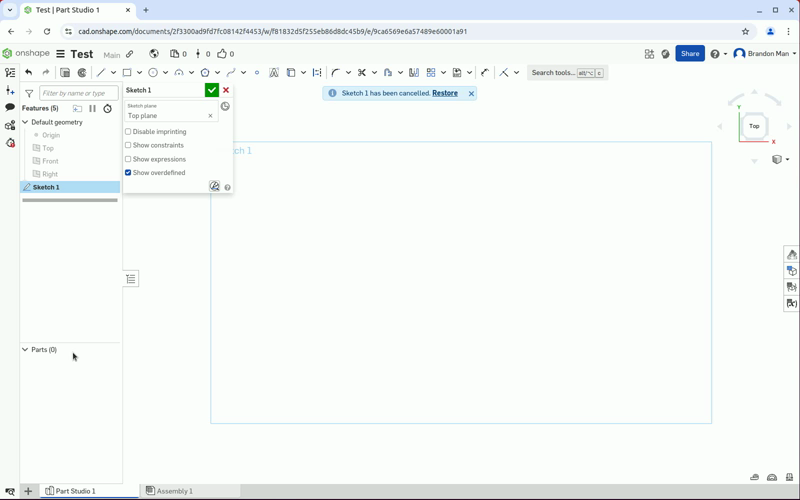
key(y)
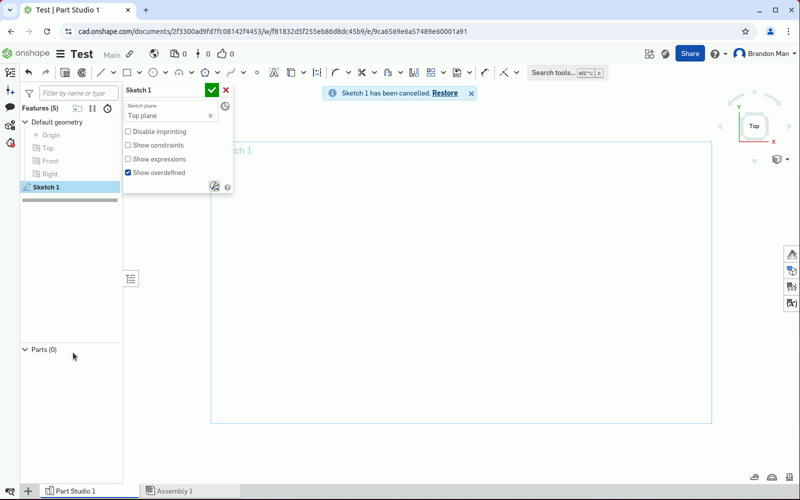
key(l)
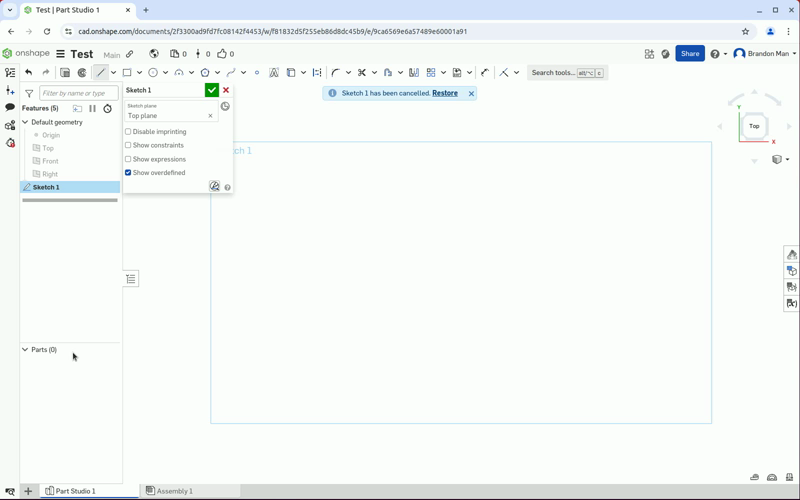
key_down(shift)
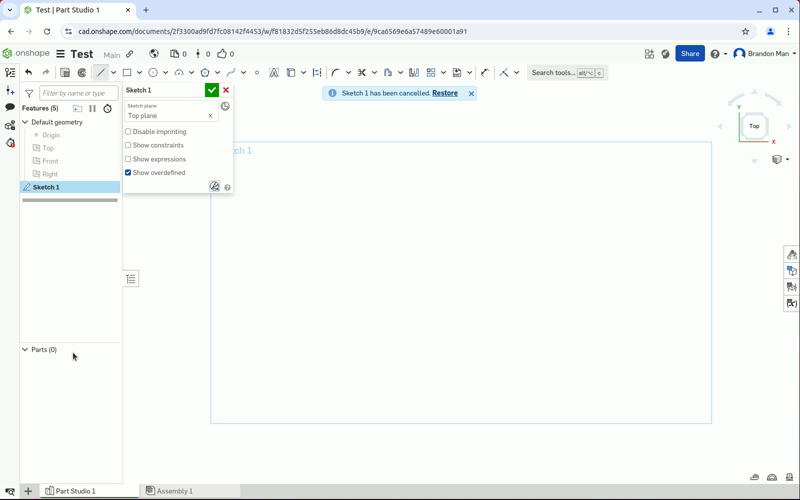
mouse_move(417, 395)
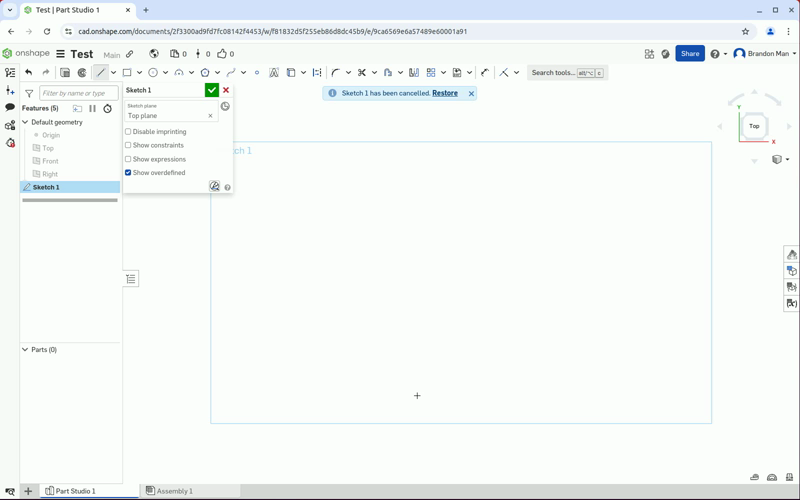
click(417, 395)
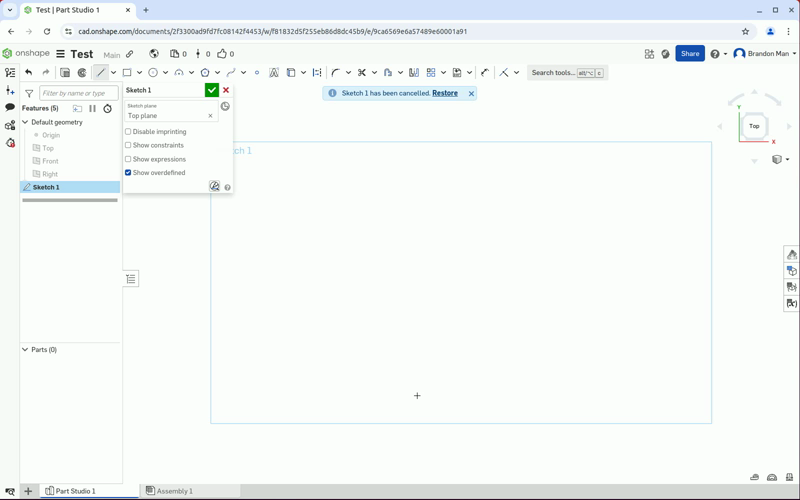
key_up(shift)
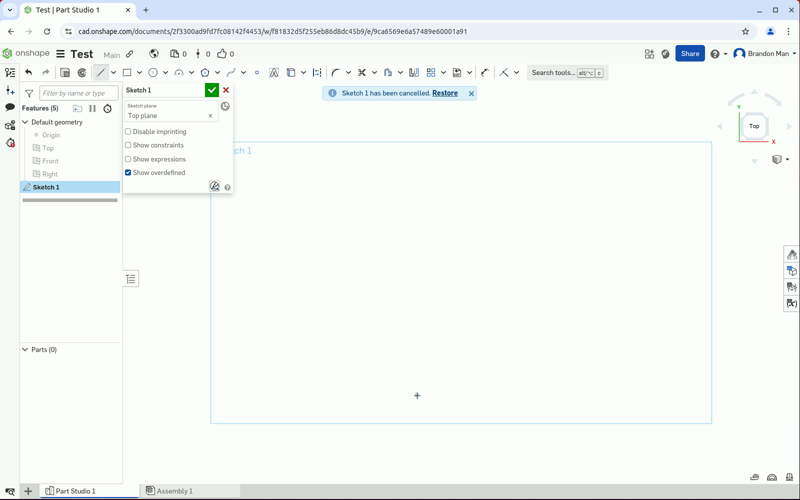
key_down(shift)
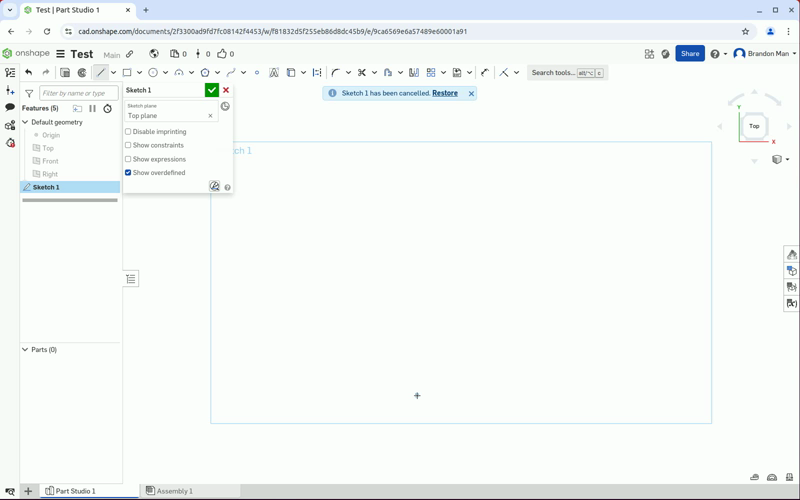
mouse_move(504, 395)
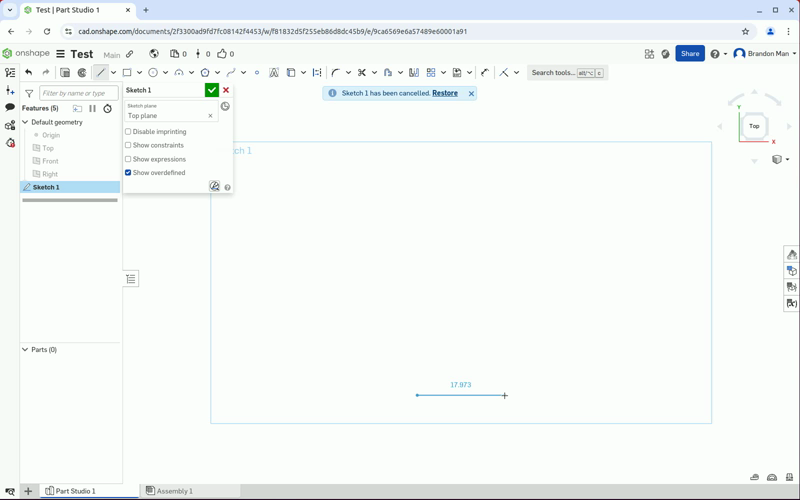
click(504, 395)
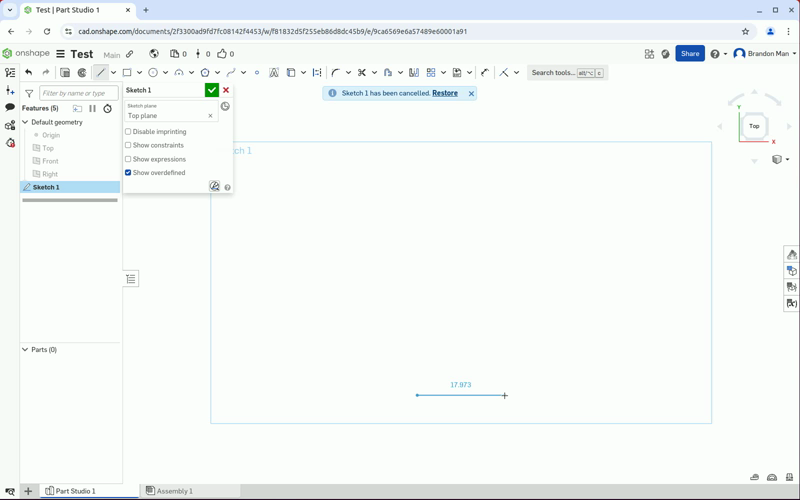
key_up(shift)
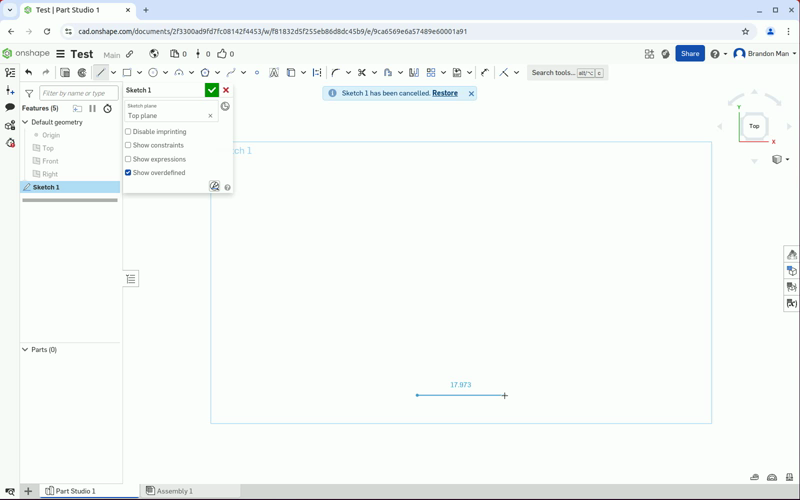
key_down(shift)
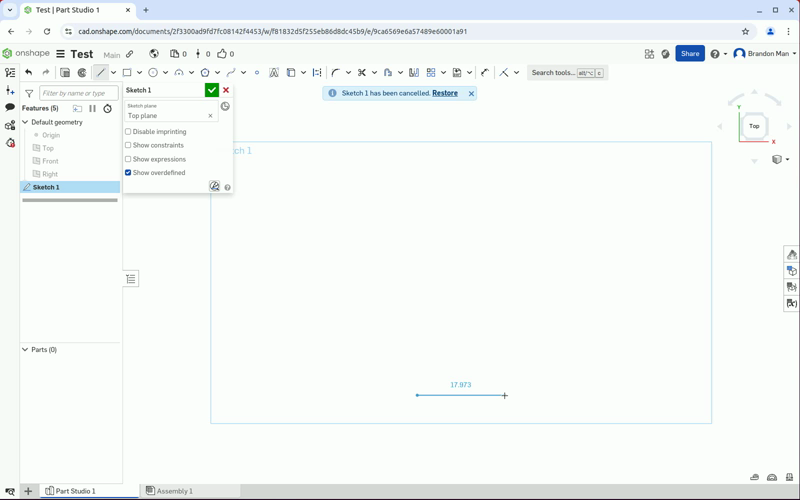
mouse_move(504, 171)
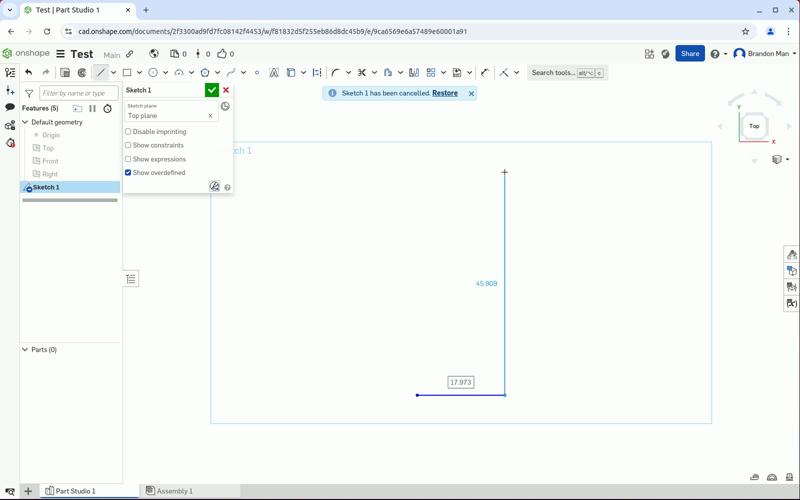
click(504, 171)
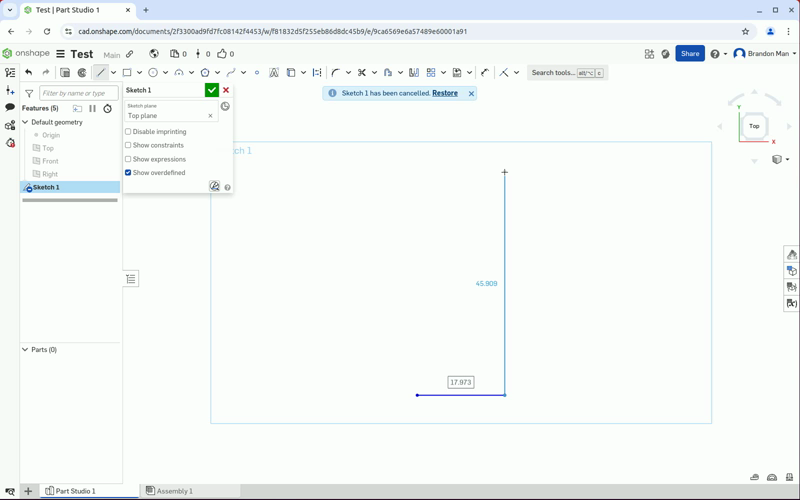
key_up(shift)
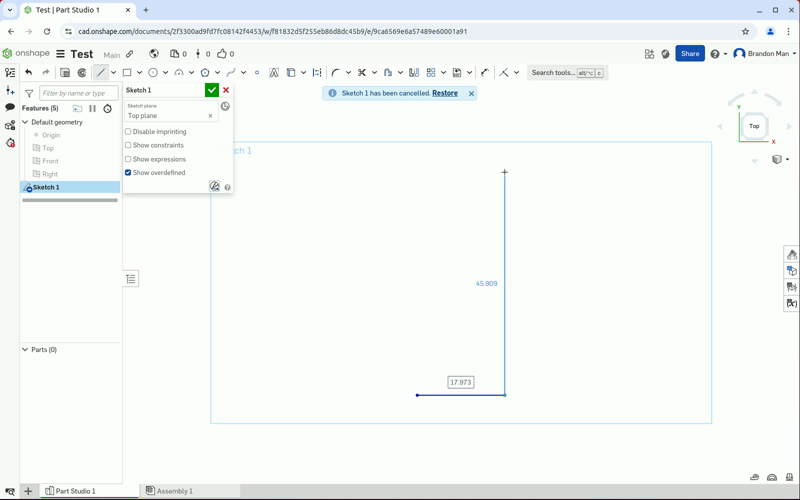
key_down(shift)
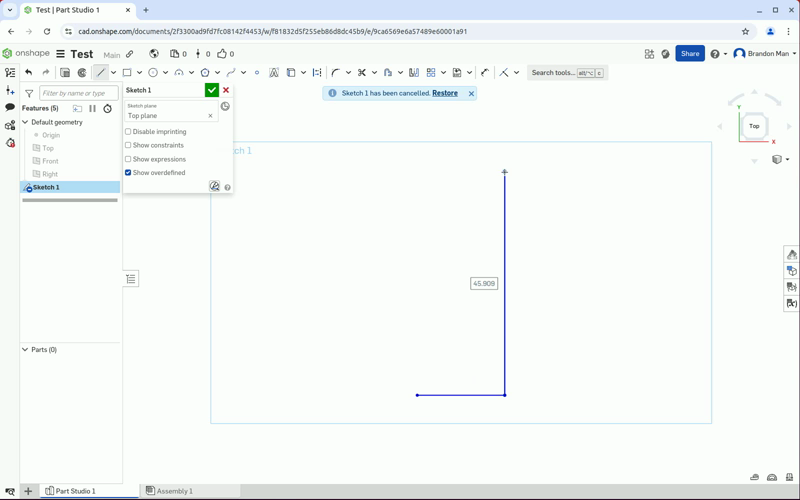
mouse_move(417, 171)
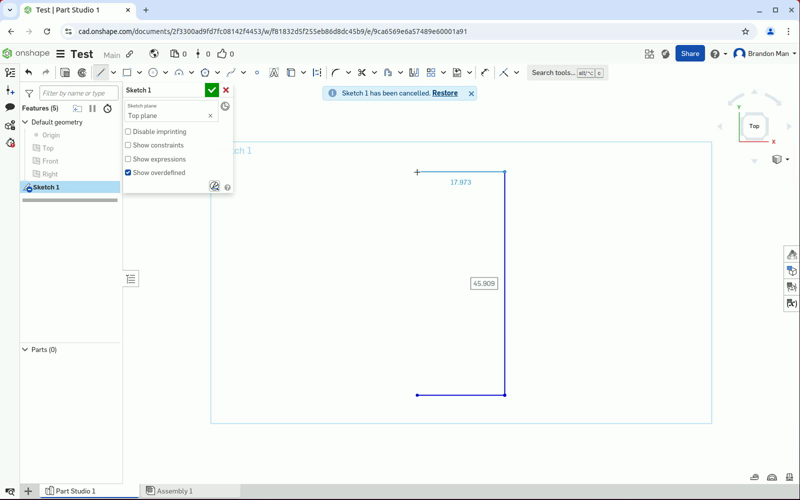
click(417, 171)
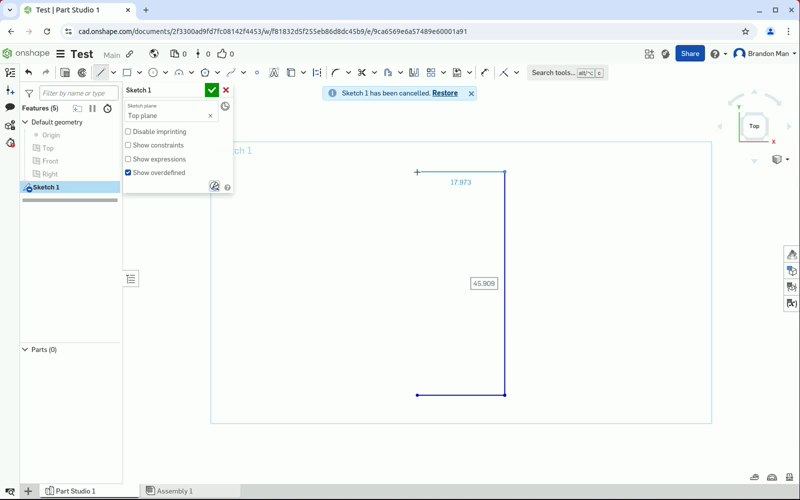
key_up(shift)
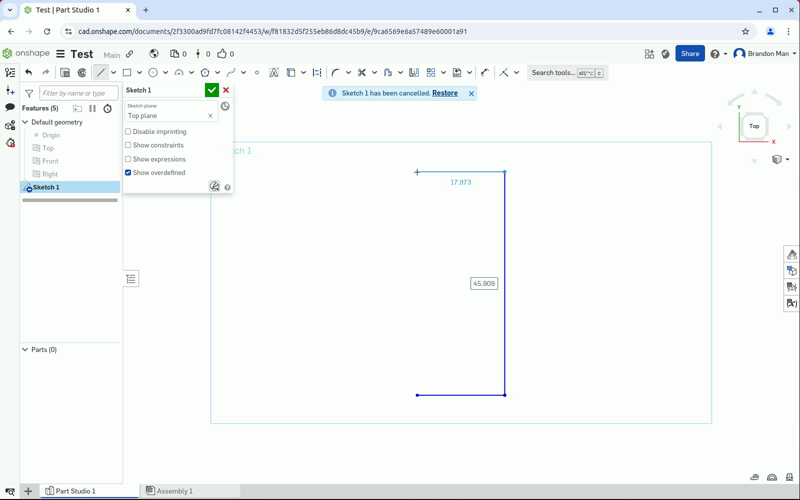
key_down(shift)
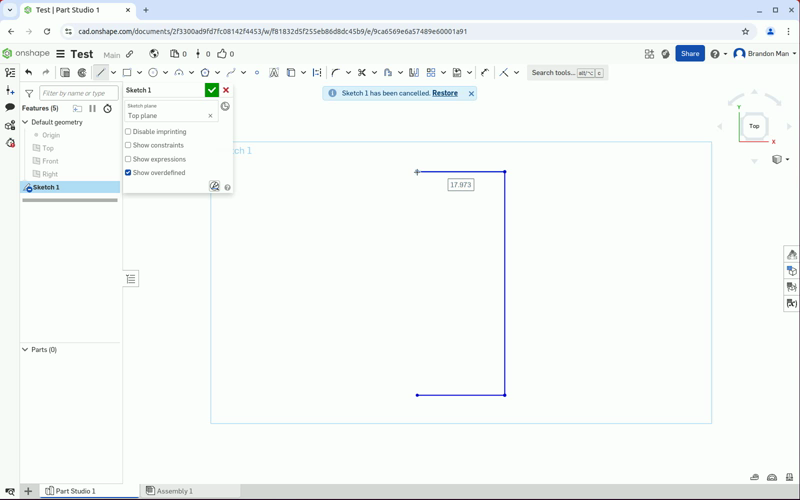
mouse_move(417, 395)
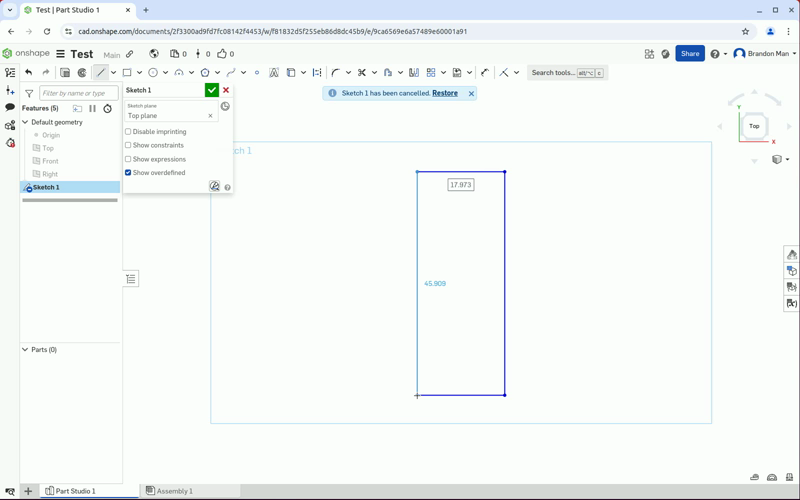
key_up(shift)
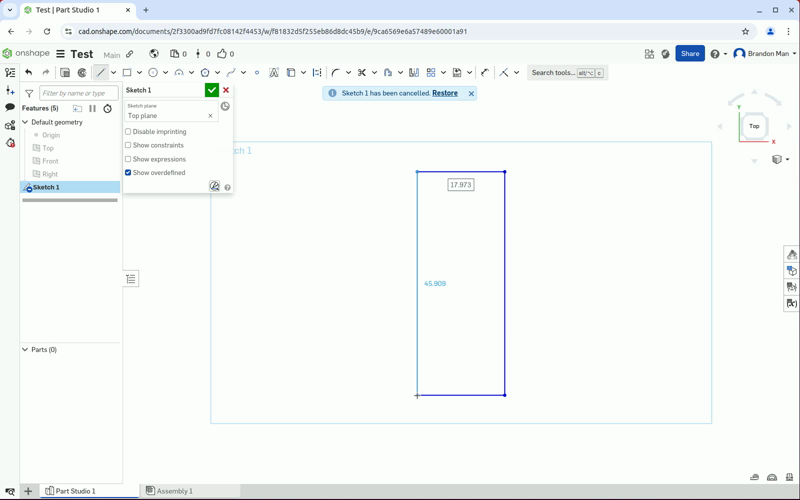
click(417, 395)
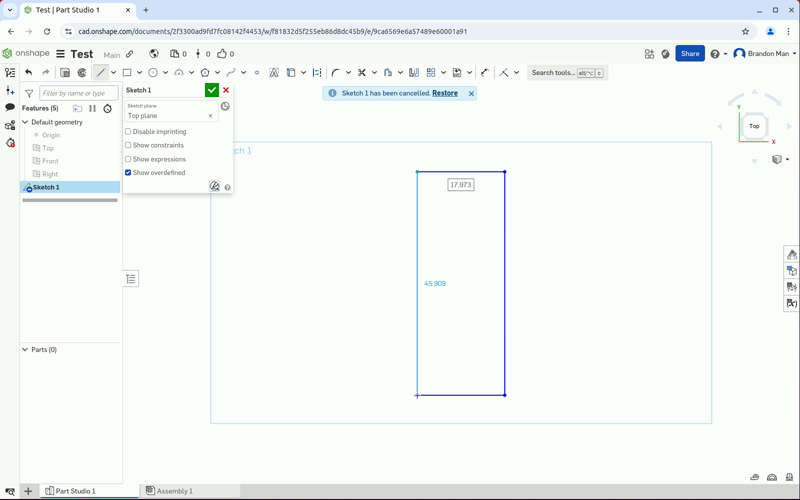
key(esc)
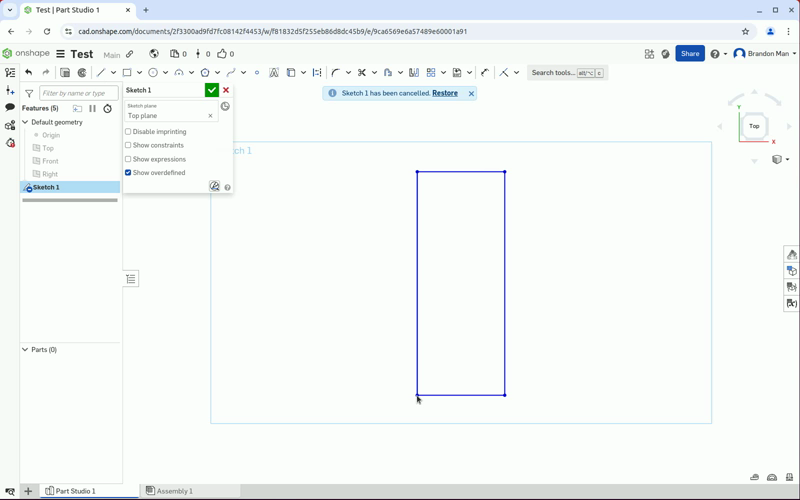
mouse_move(441, 203)
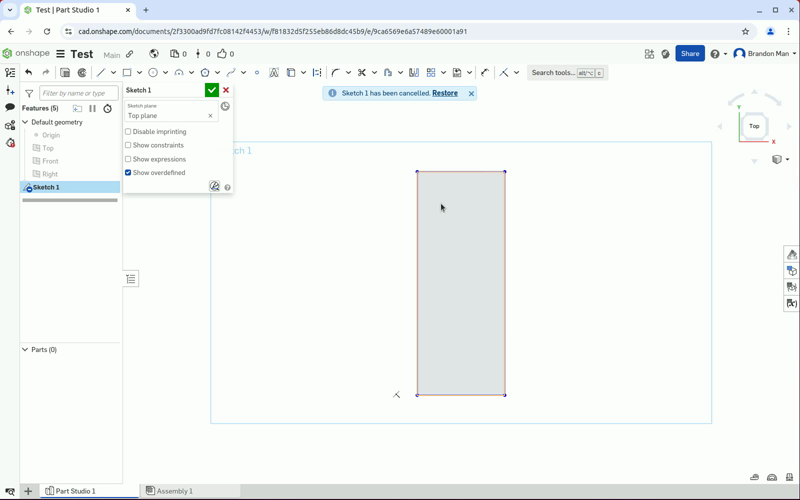
click(441, 203)
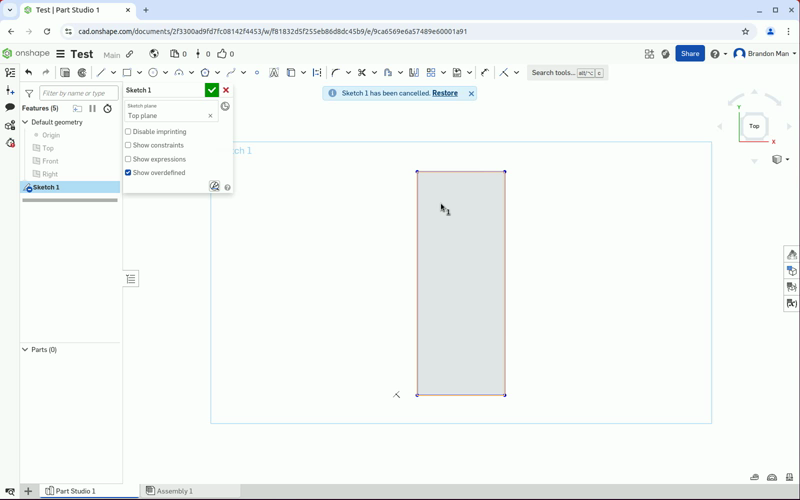
mouse_move(73, 352)
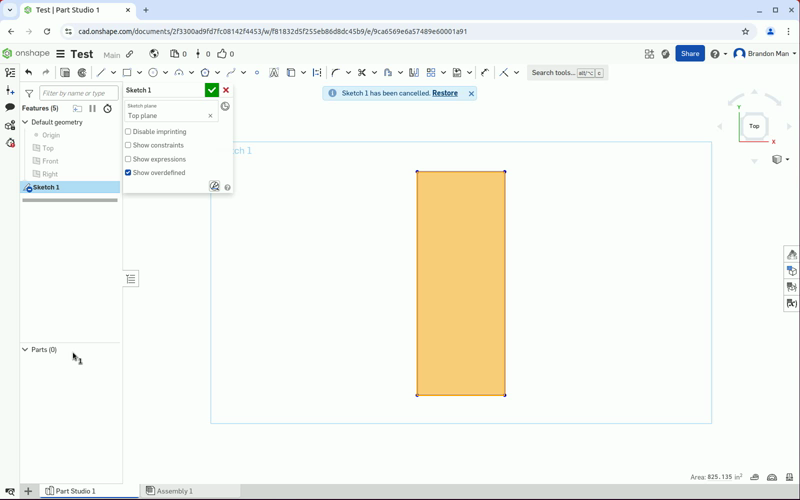
key(shift+y)
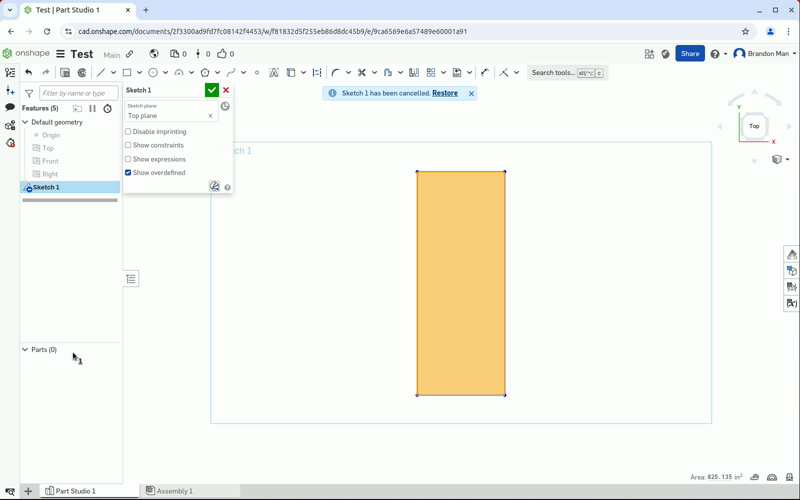
key(shift+e)
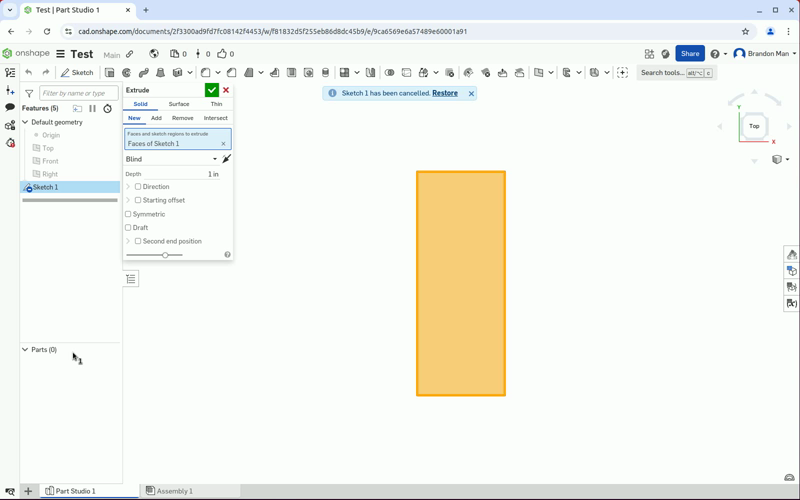
mouse_move(143, 106)
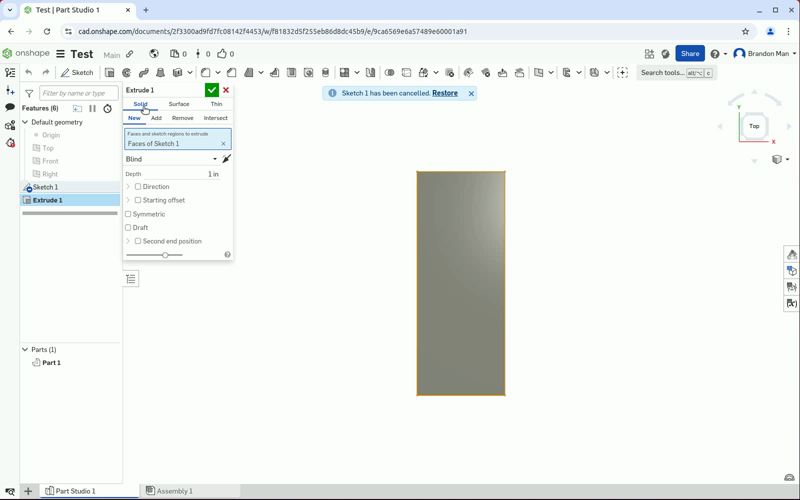
click(143, 106)
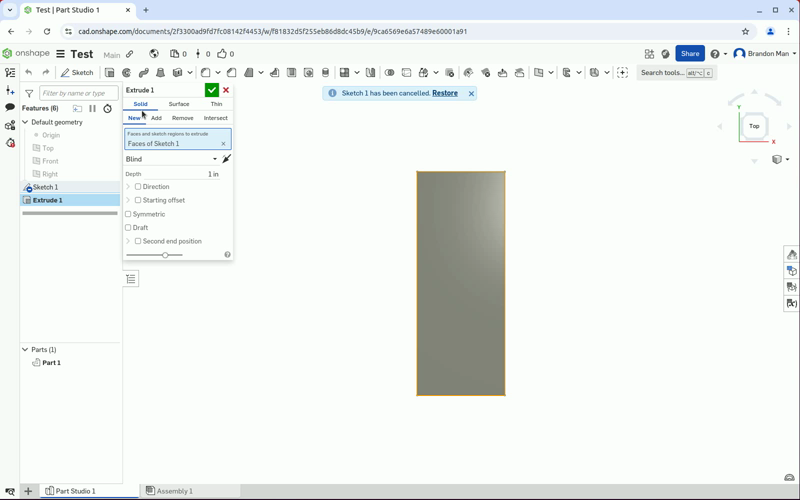
mouse_move(137, 120)
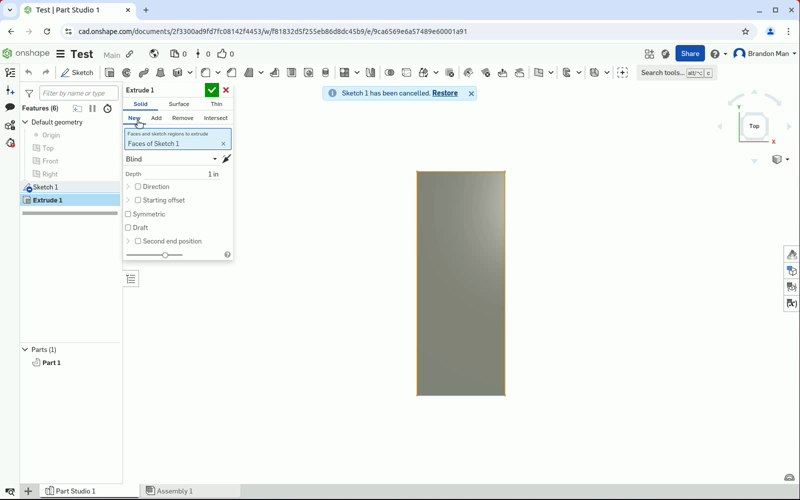
click(137, 120)
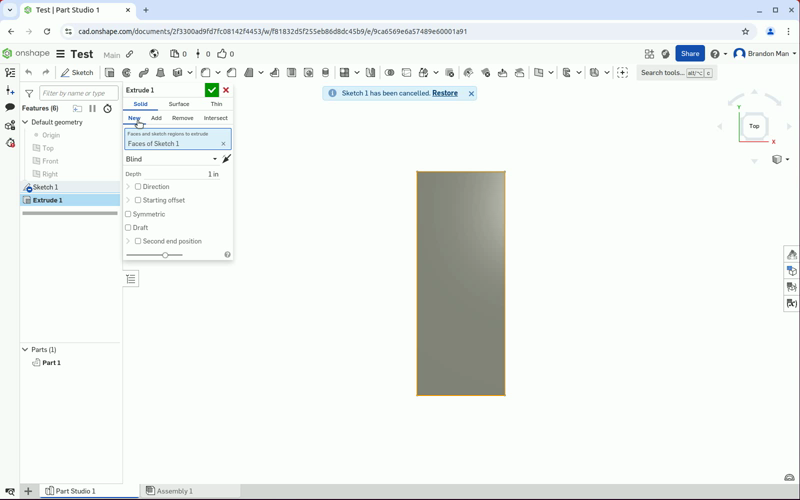
key(tab, 4)
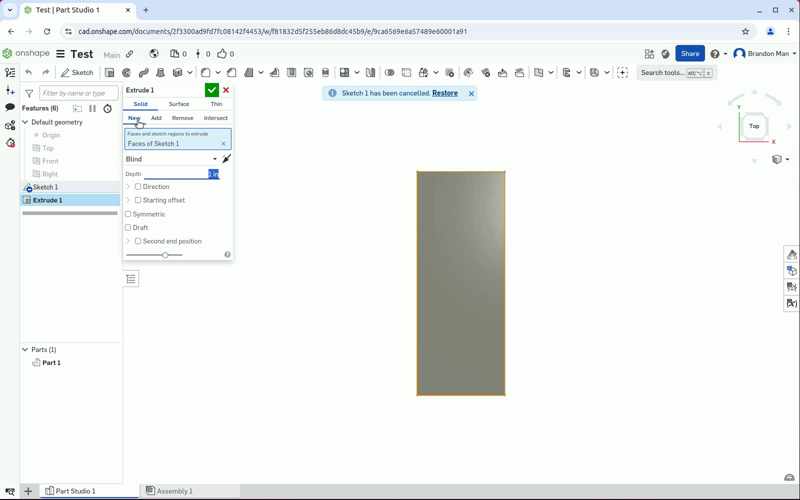
text(20.46)
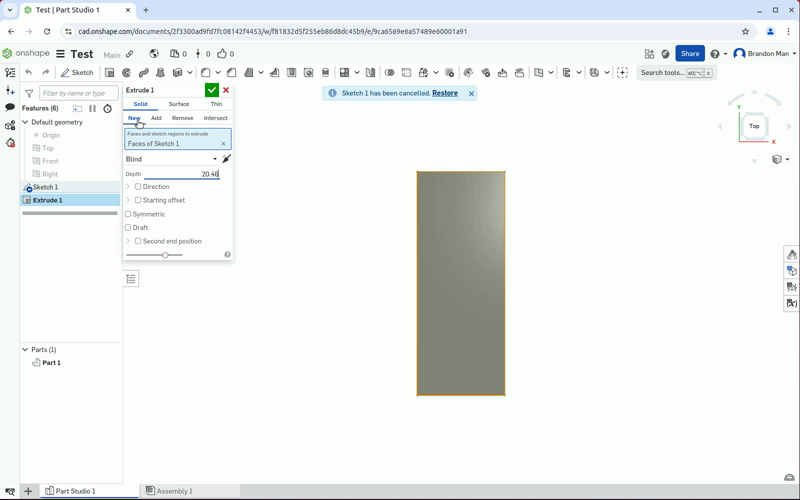
key(enter)
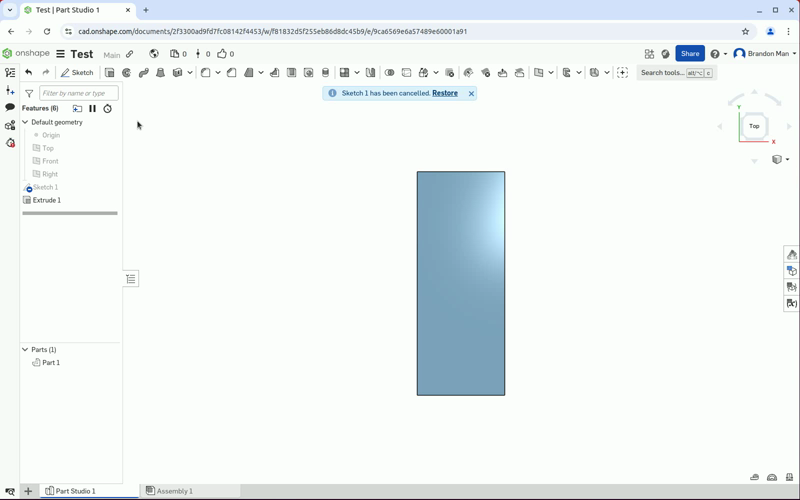
key(shift+h)
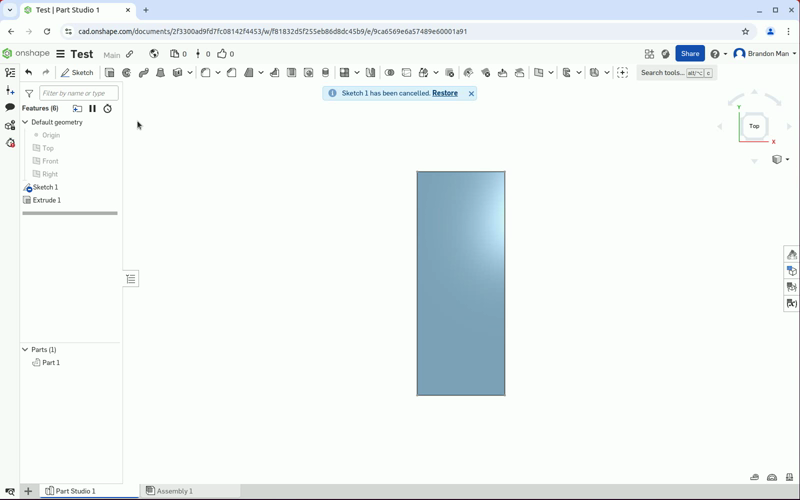
key(shift+h)
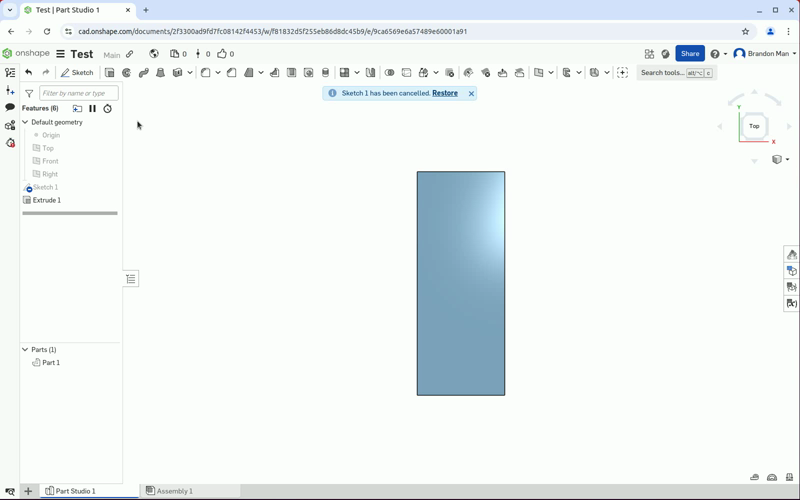
mouse_move(73, 189)
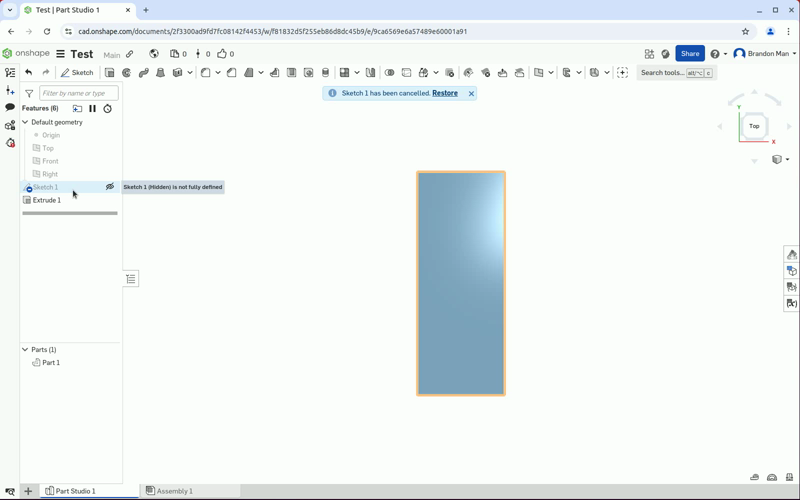
click(73, 189)
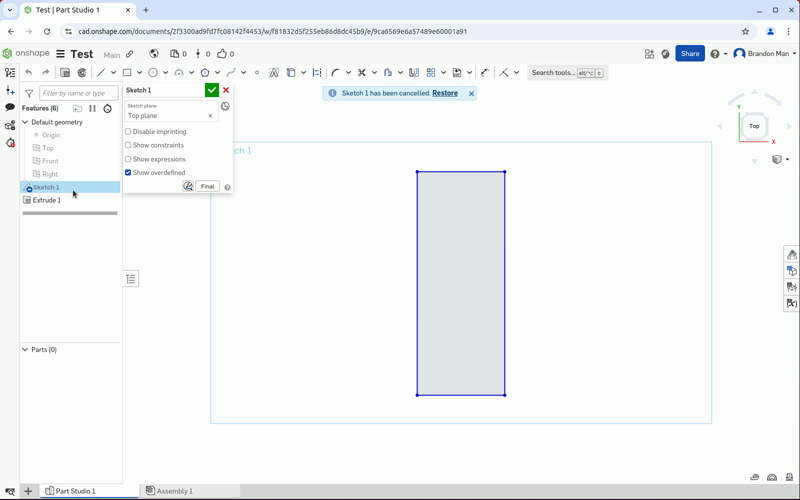
mouse_move(229, 92)
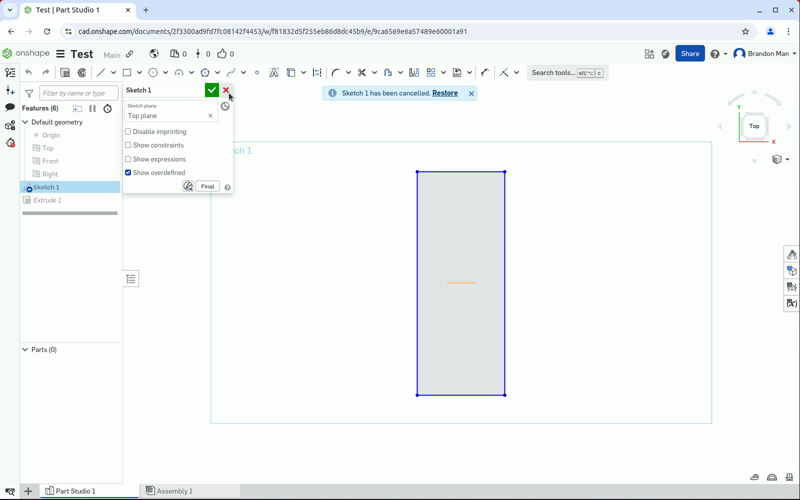
click(229, 92)
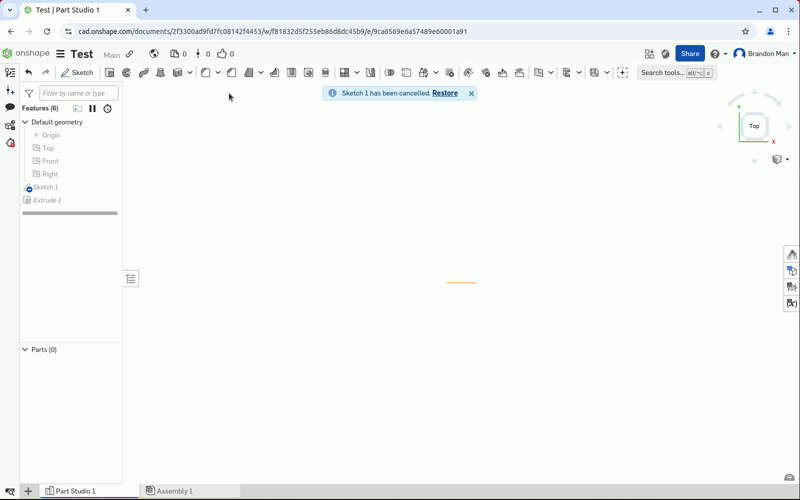
mouse_move(73, 352)
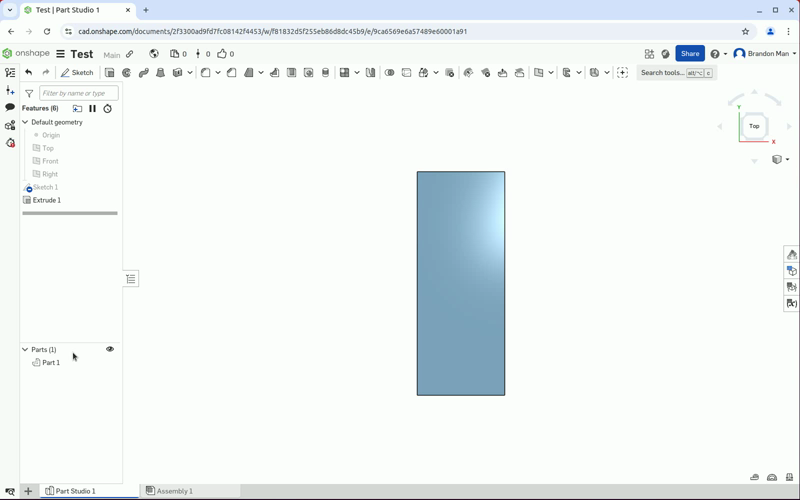
key(y)
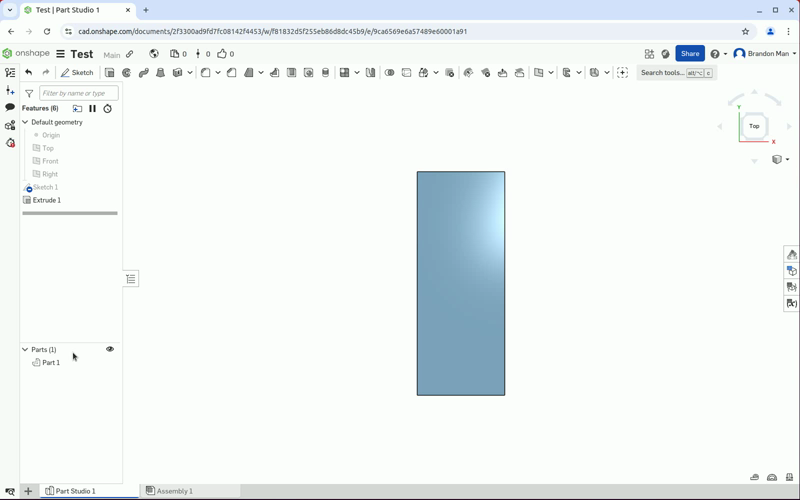
key(shift+p)
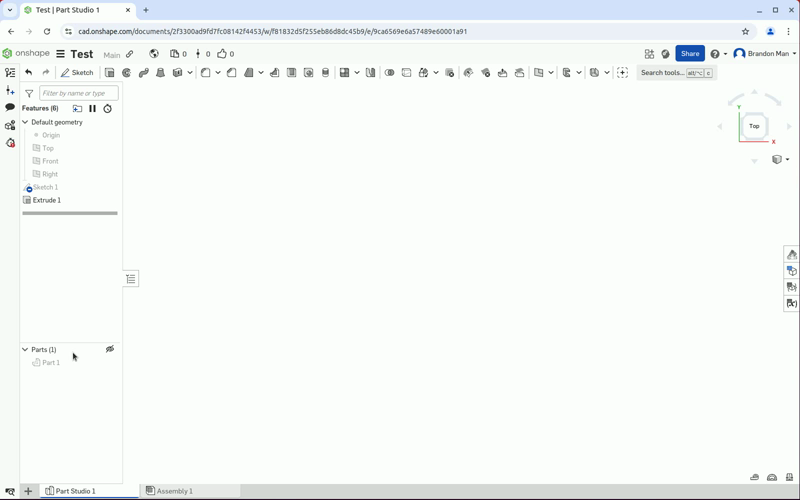
key(space)
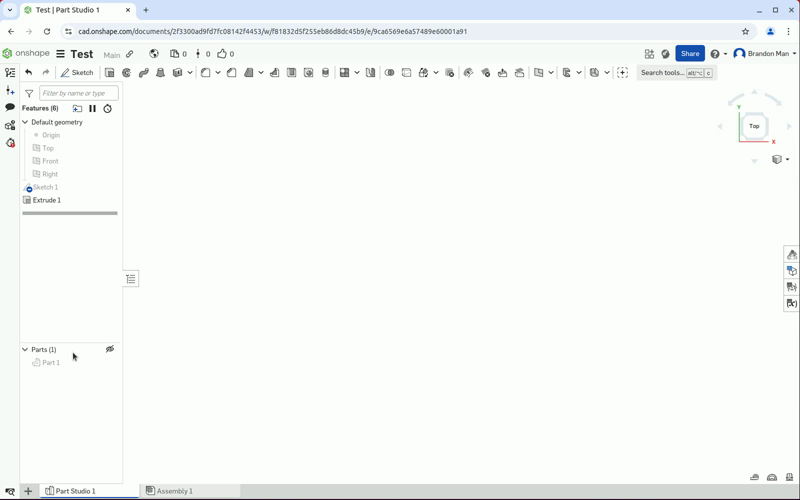
key_down(shift)
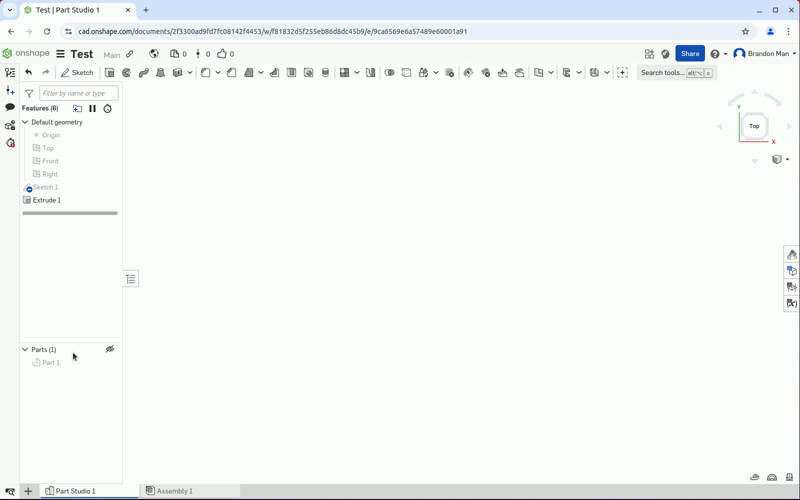
key(up)
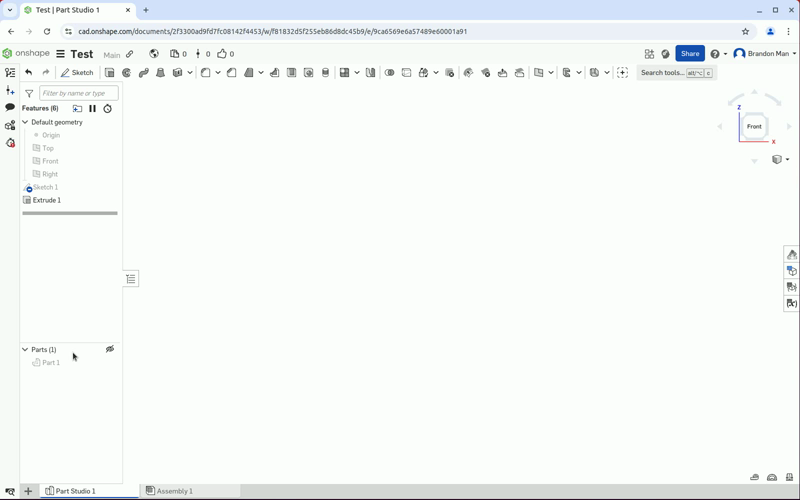
key_up(shift)
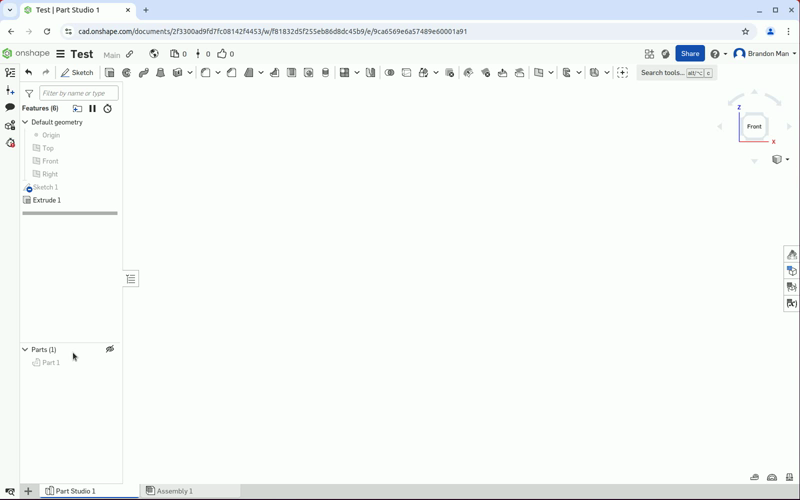
mouse_move(73, 352)
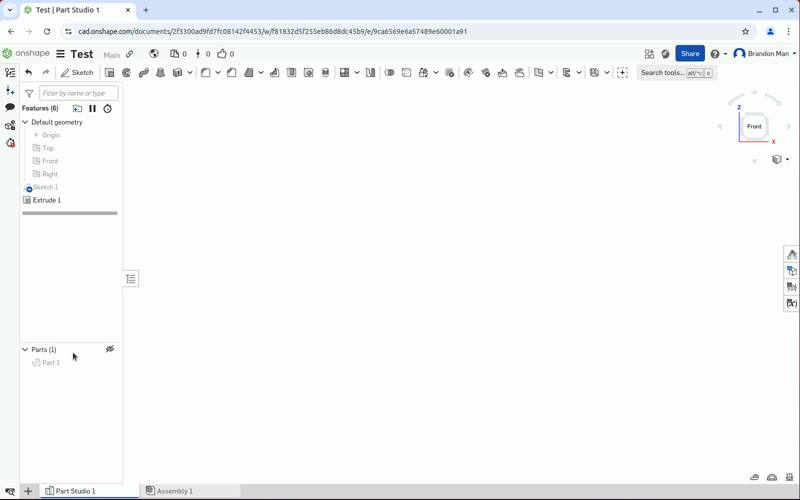
key(shift+y)
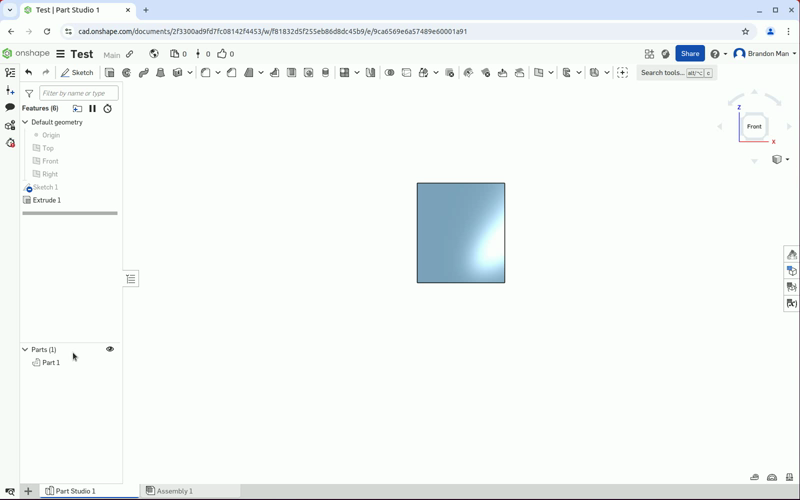
mouse_move(541, 75)
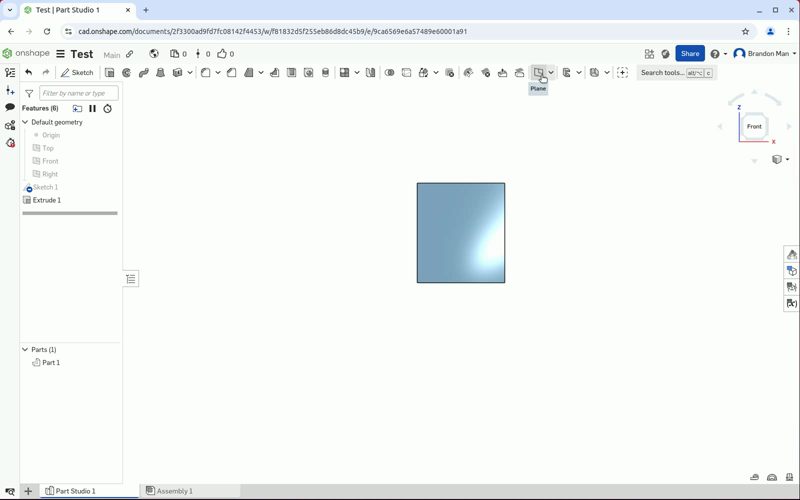
click(541, 75)
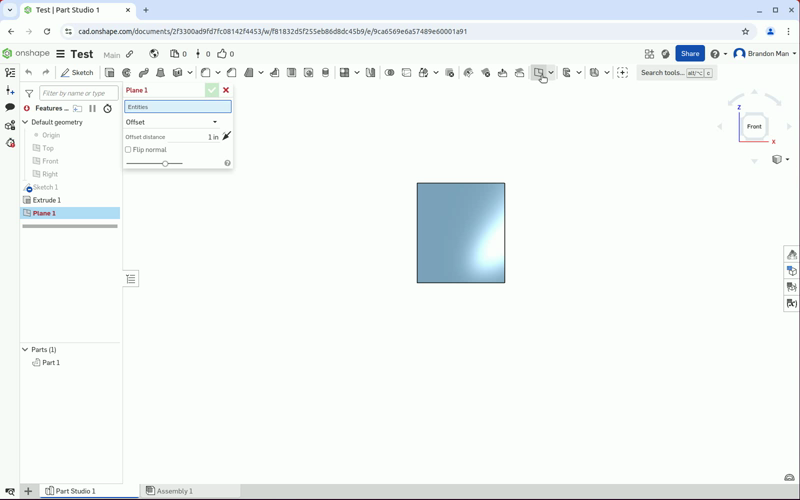
mouse_move(73, 163)
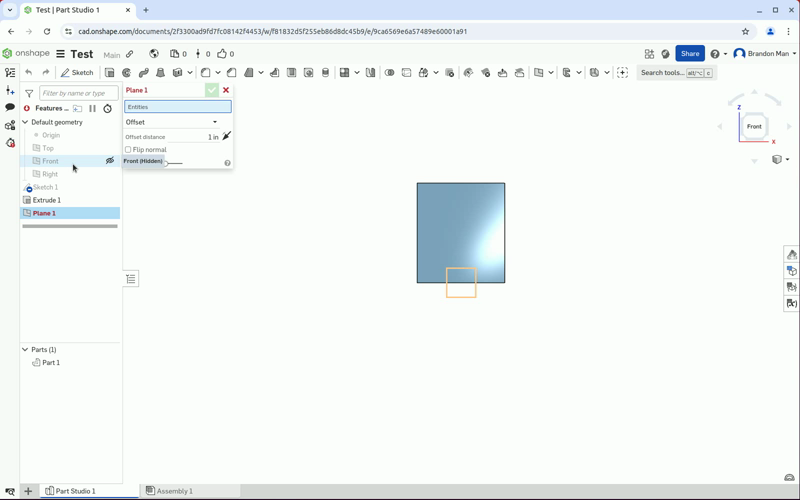
click(73, 163)
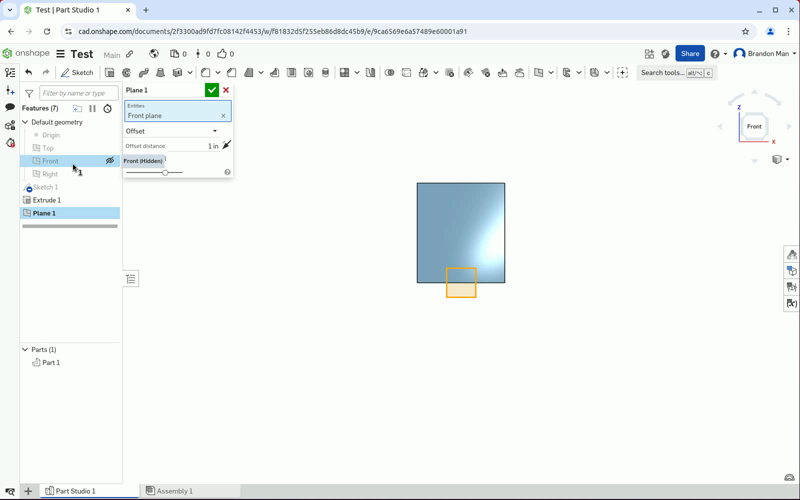
key(tab, 2)
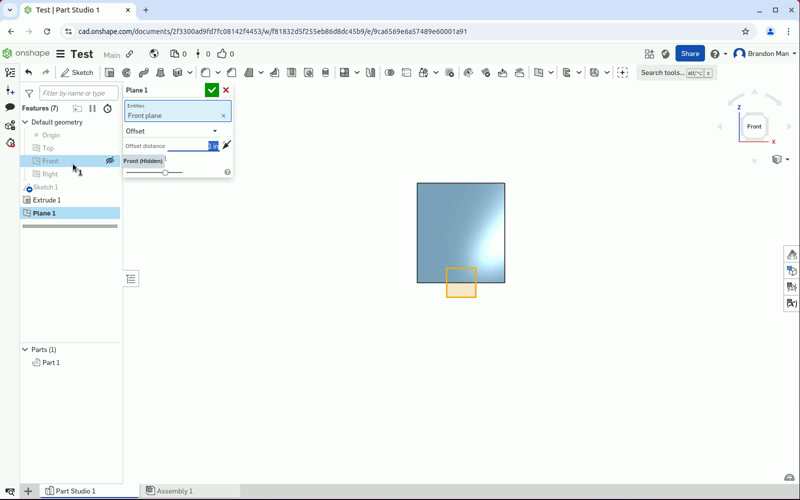
text(23.108)
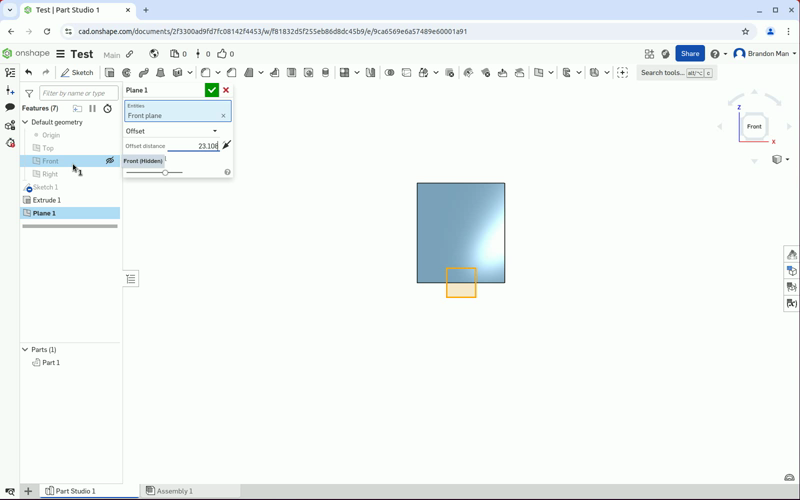
key(enter, 2)
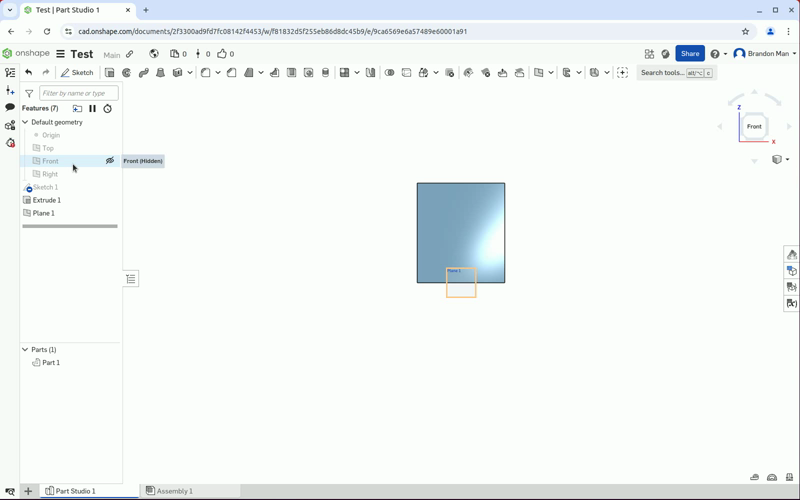
key(shift+s)
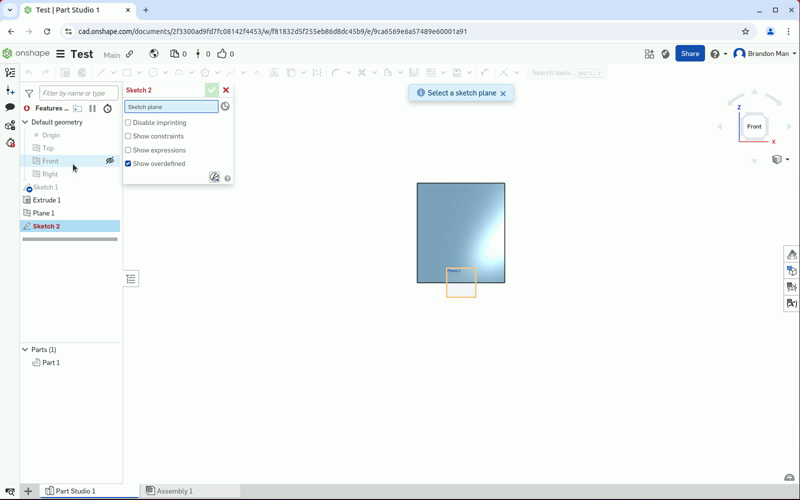
mouse_move(73, 215)
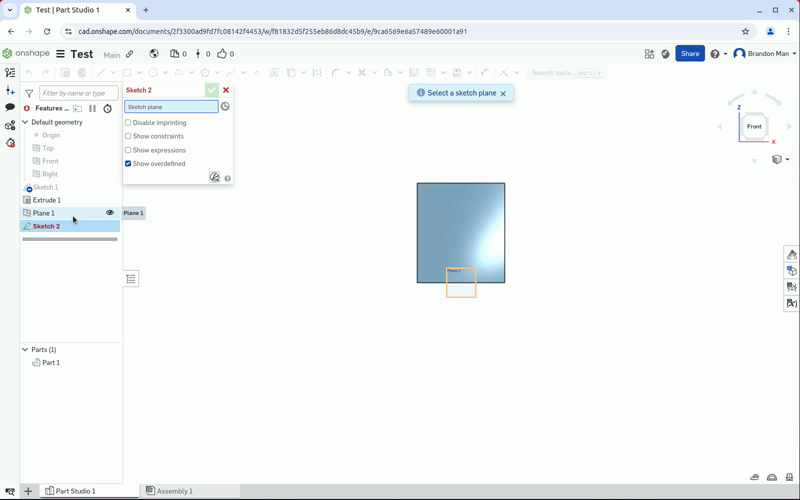
click(73, 215)
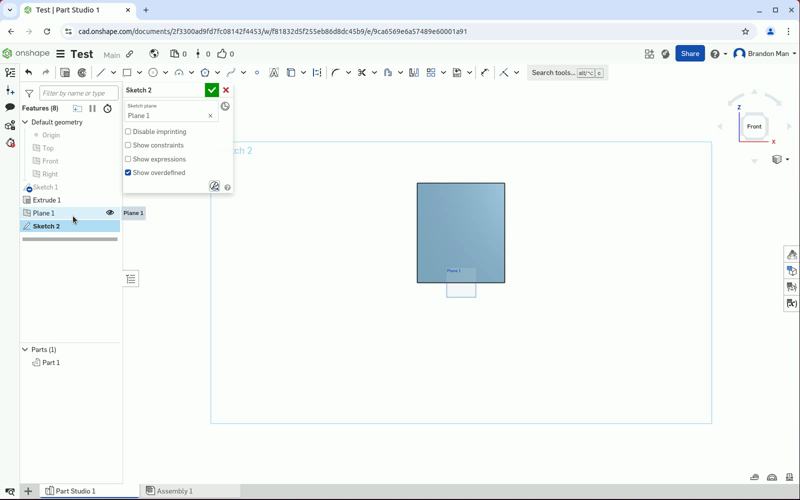
mouse_move(73, 352)
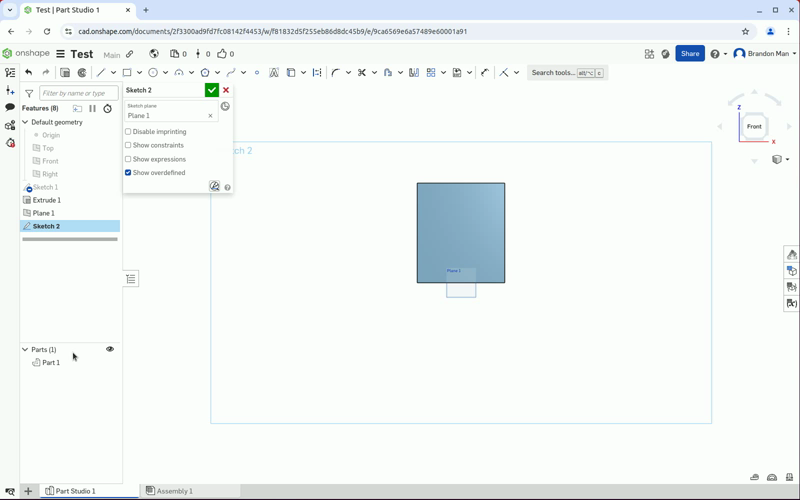
key(y)
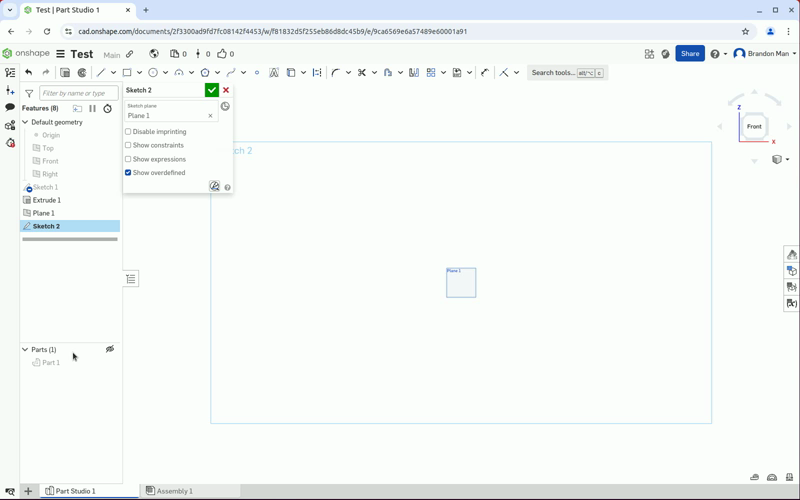
key(l)
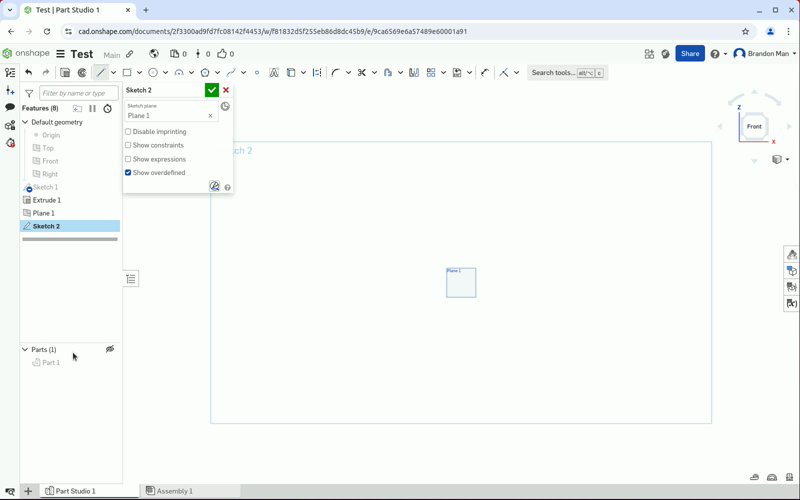
key_down(shift)
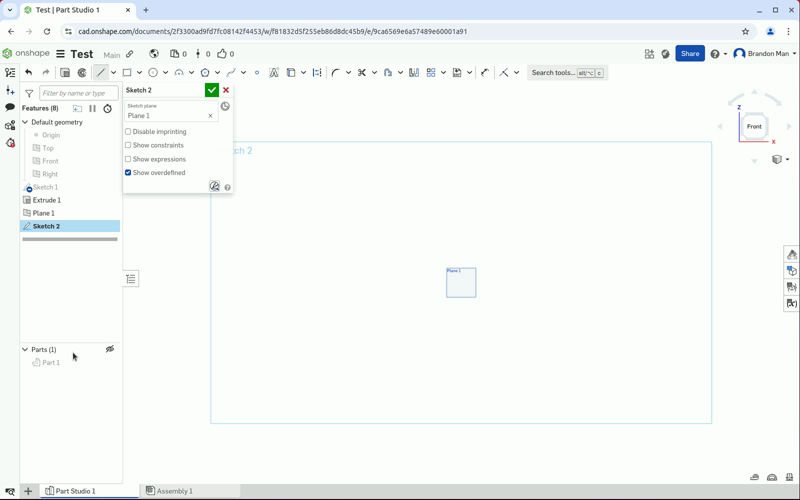
mouse_move(417, 281)
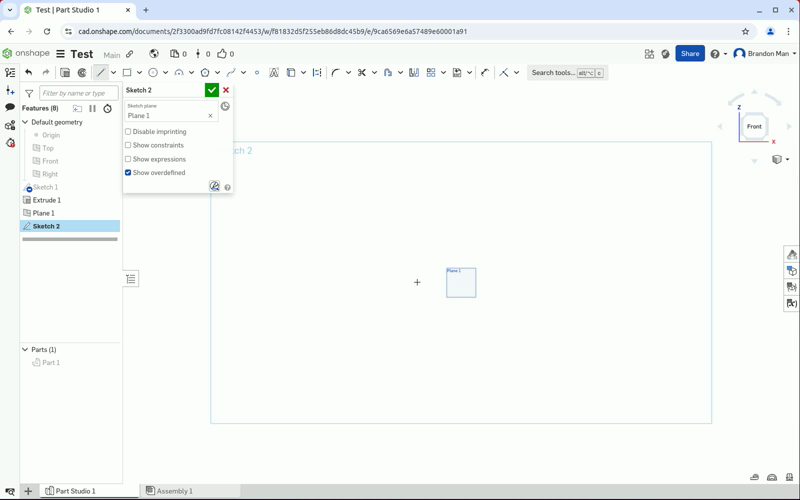
click(417, 281)
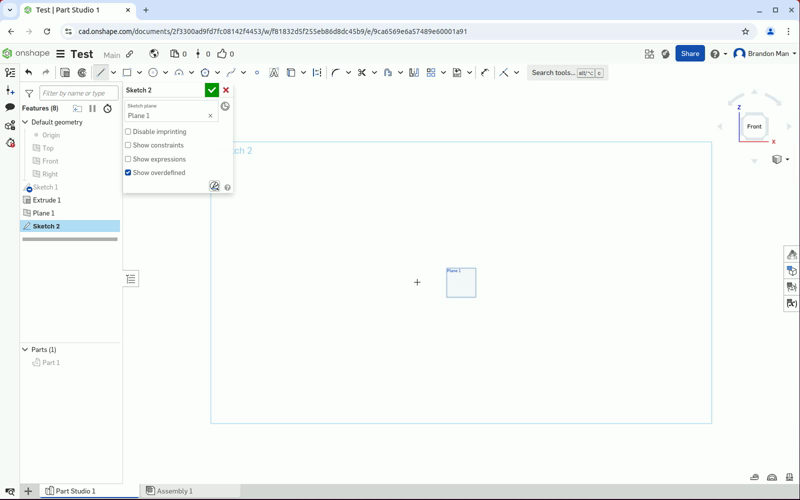
key_up(shift)
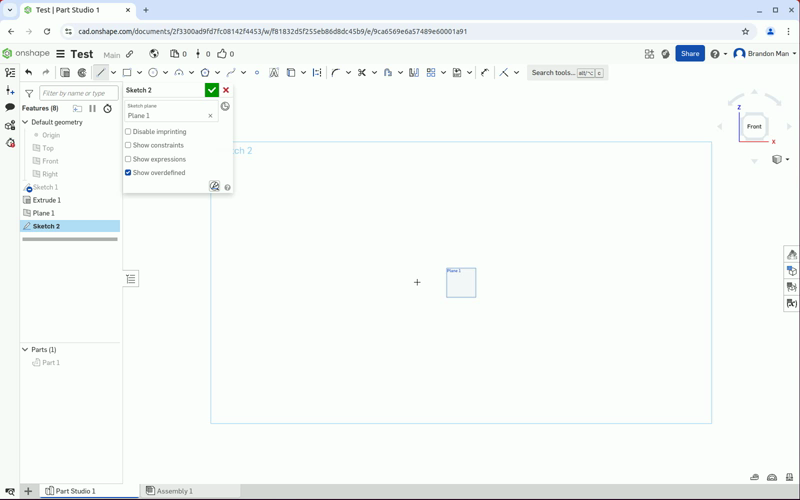
key_down(shift)
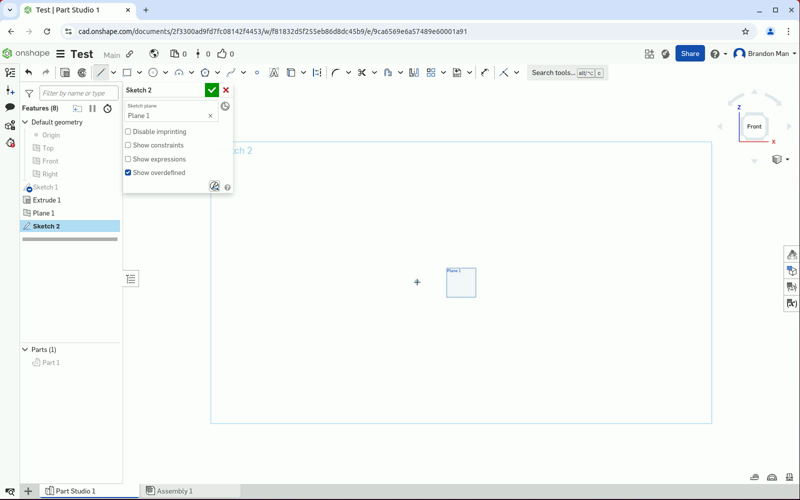
mouse_move(503, 281)
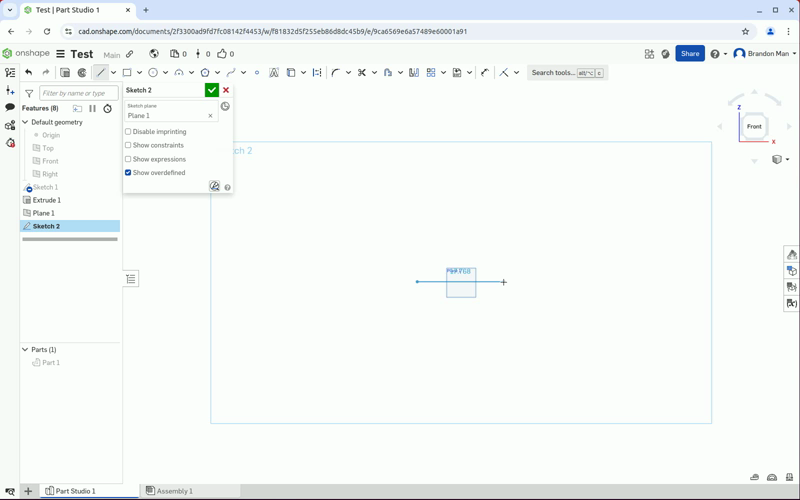
click(503, 281)
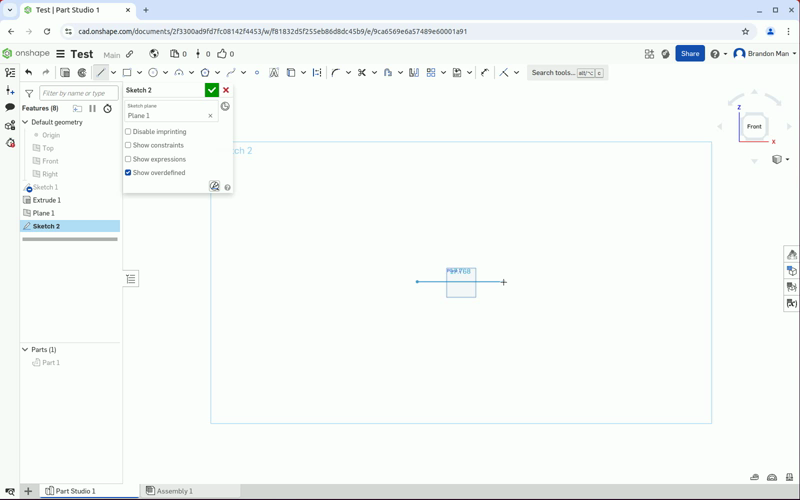
key_up(shift)
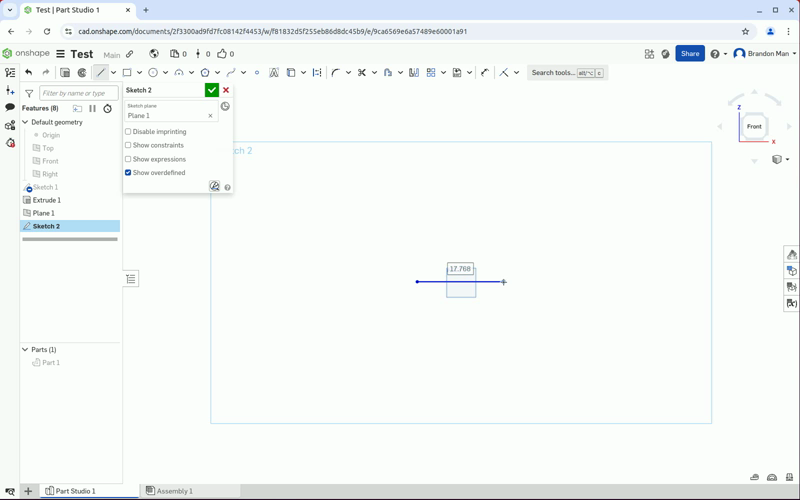
key_down(shift)
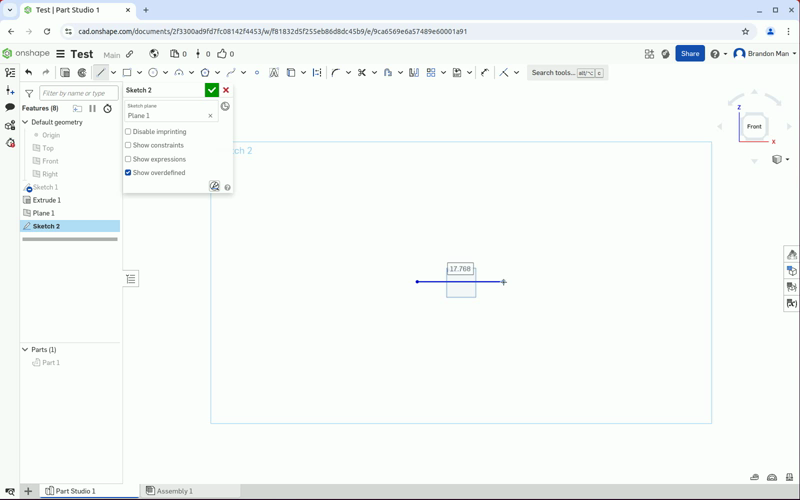
mouse_move(503, 183)
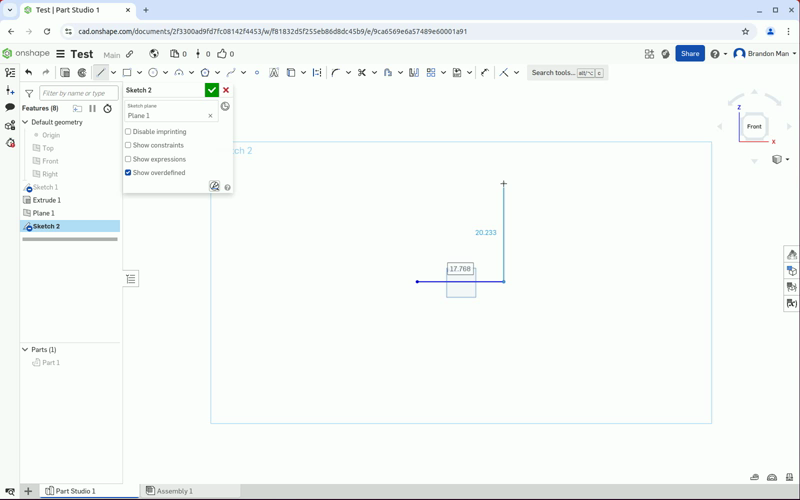
click(503, 183)
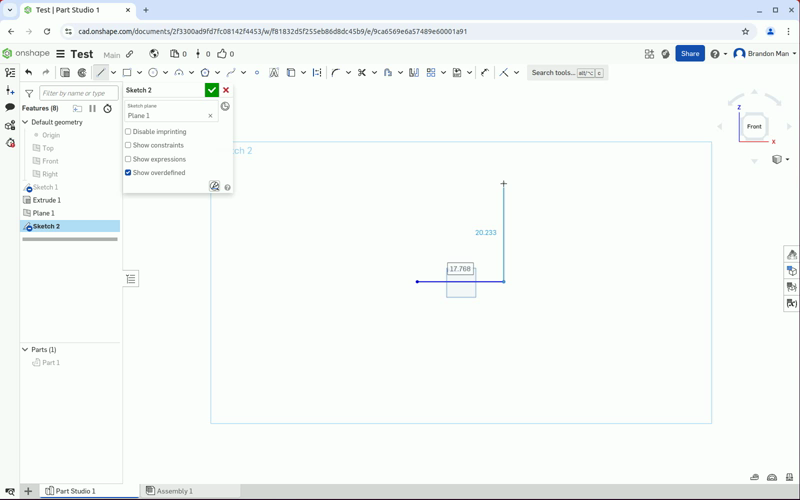
key_up(shift)
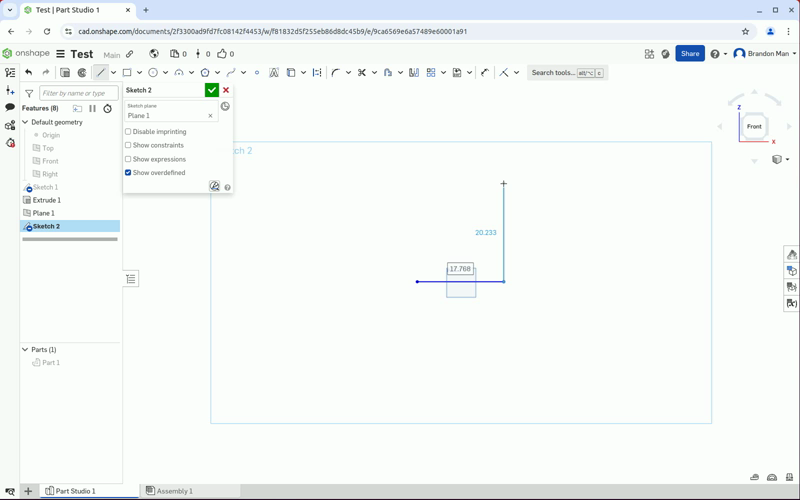
key_down(shift)
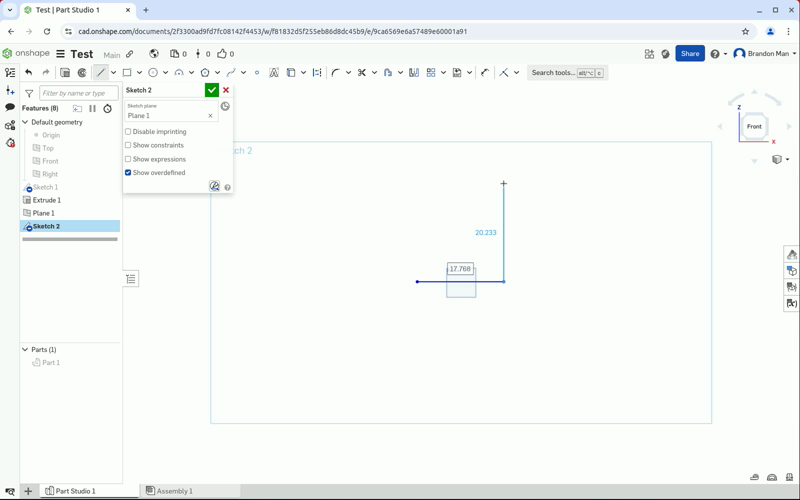
mouse_move(417, 183)
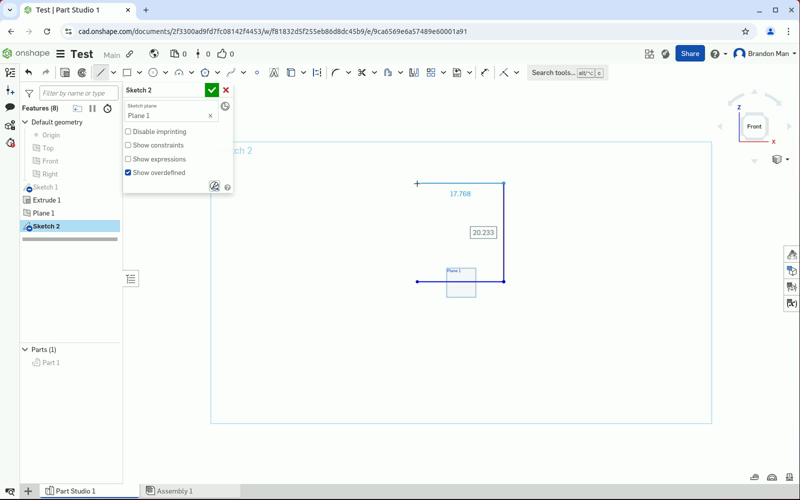
click(417, 183)
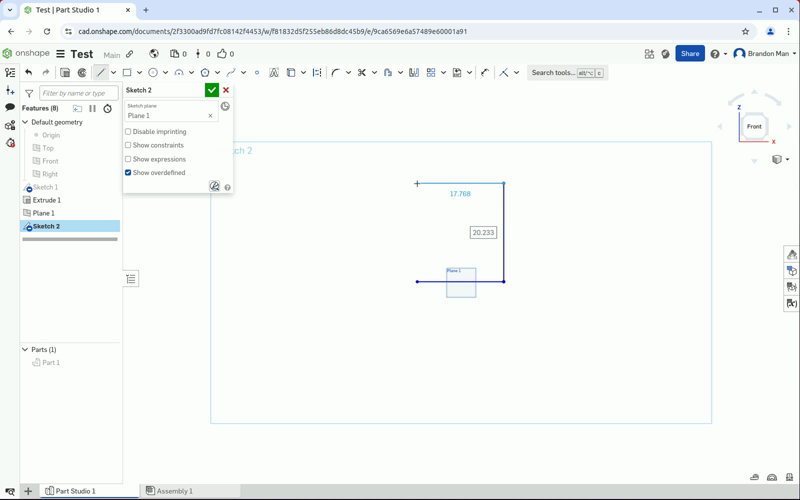
key_up(shift)
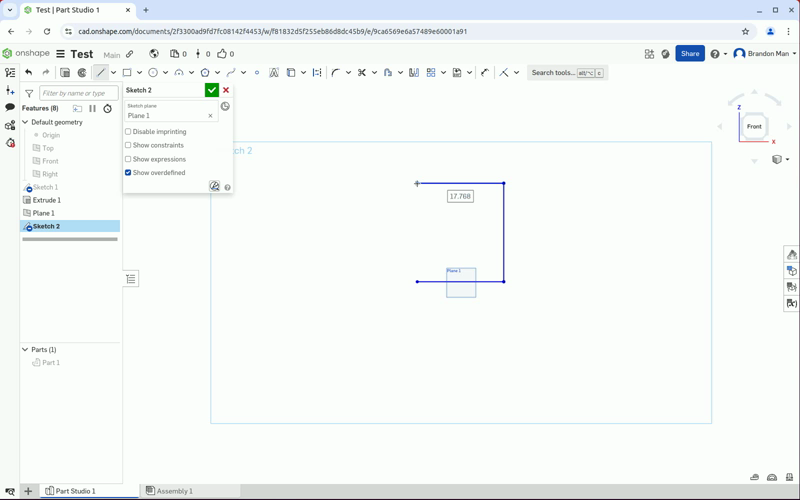
key_down(shift)
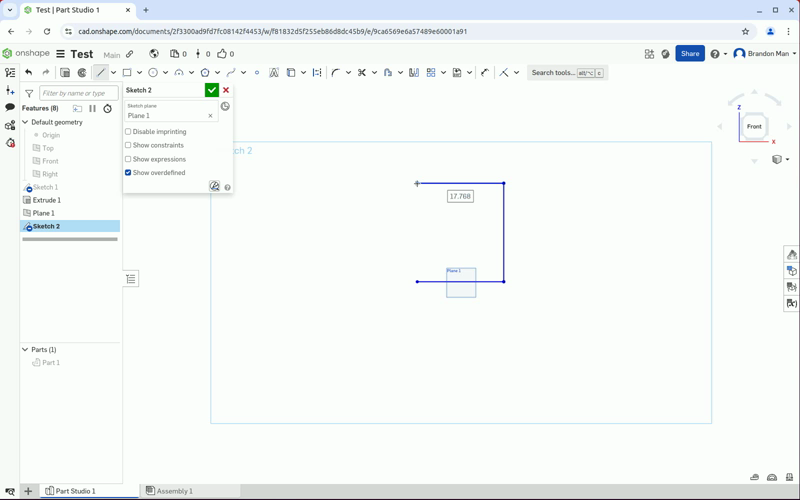
mouse_move(417, 281)
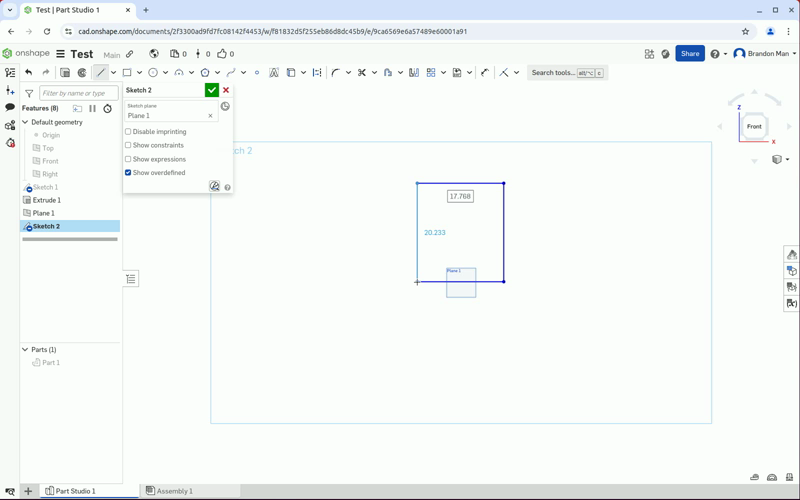
key_up(shift)
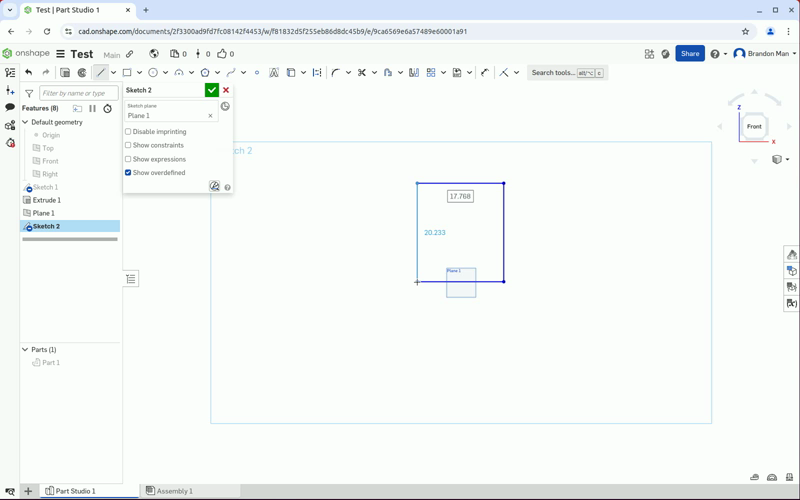
click(417, 281)
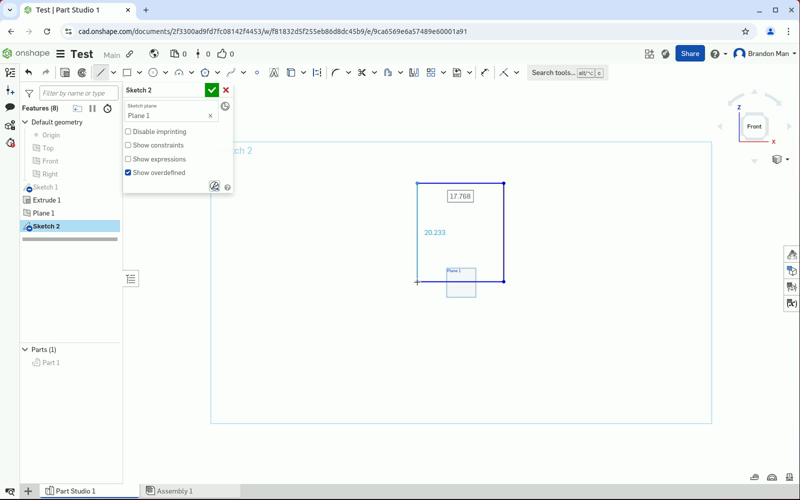
key(esc)
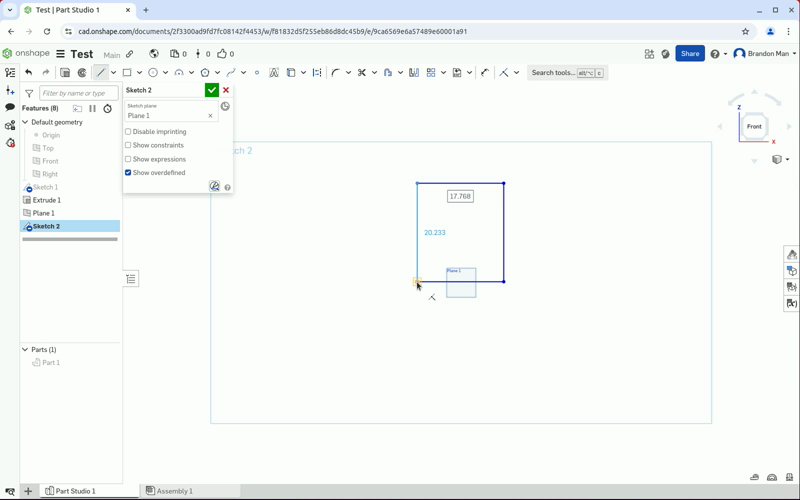
mouse_move(448, 245)
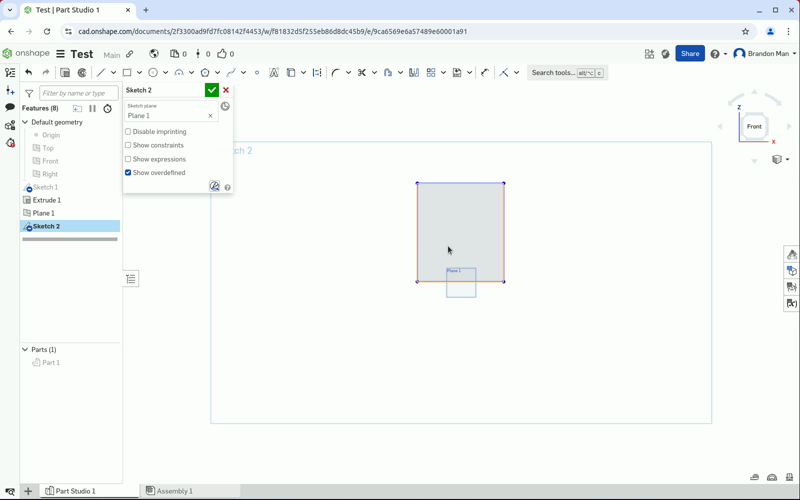
click(448, 245)
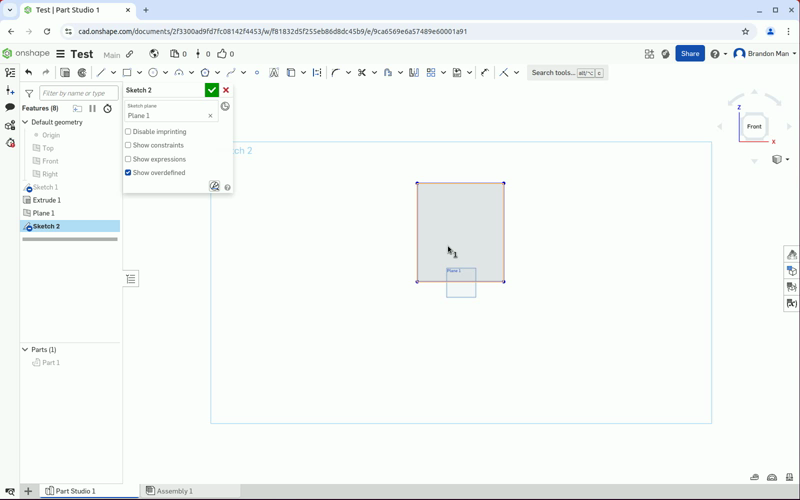
mouse_move(73, 352)
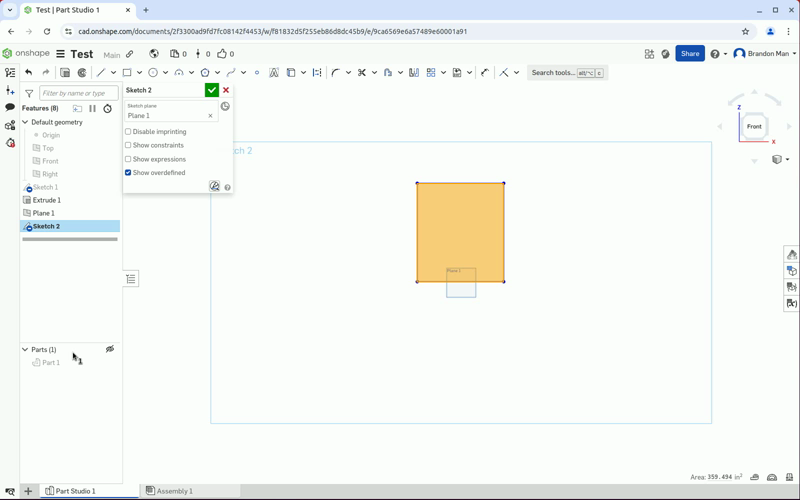
key(shift+y)
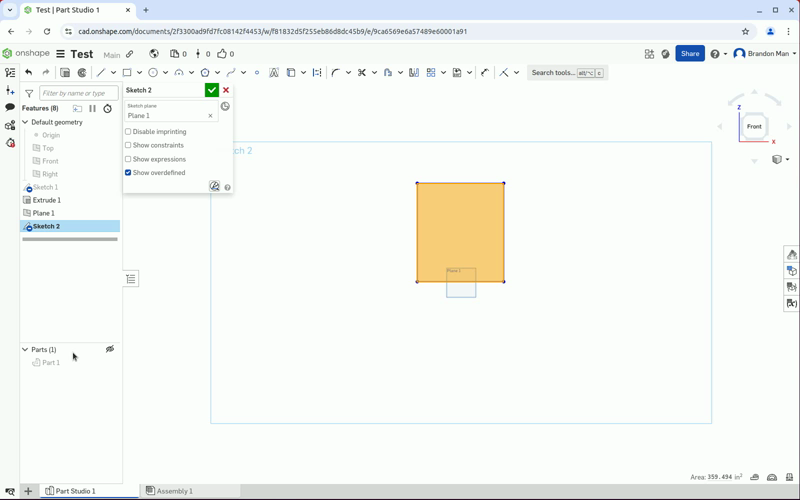
key(shift+e)
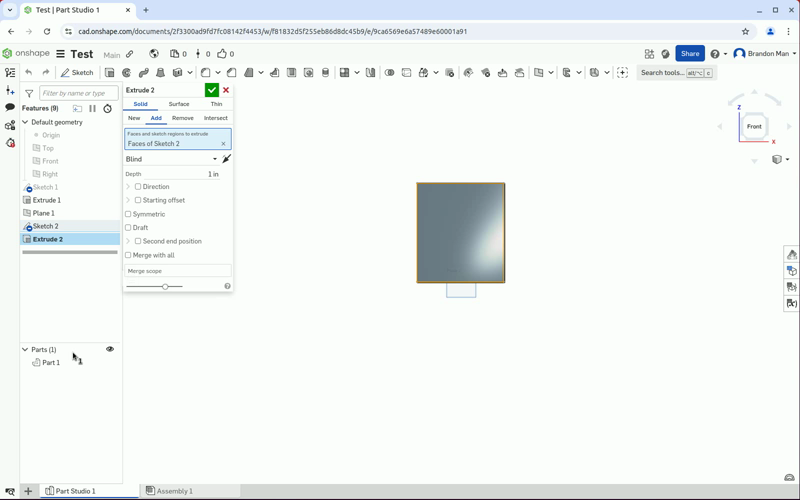
mouse_move(143, 106)
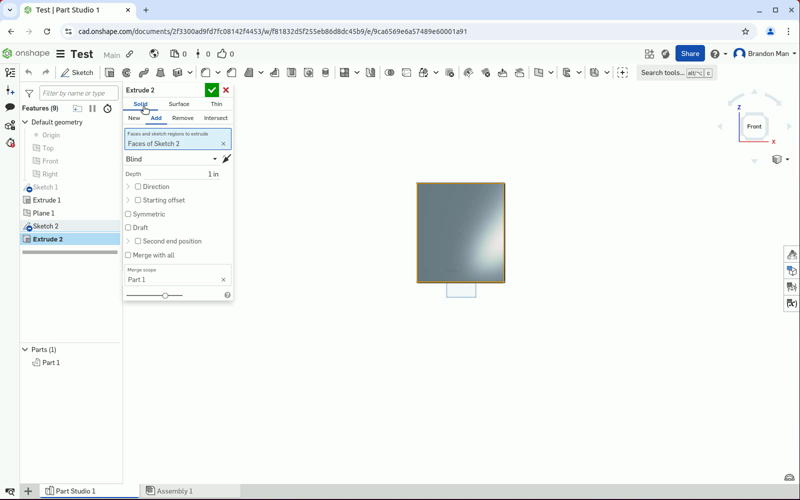
click(143, 106)
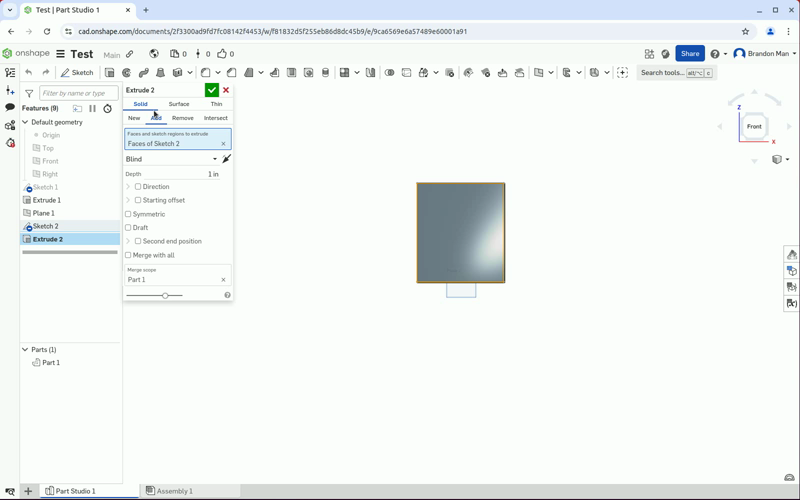
mouse_move(186, 120)
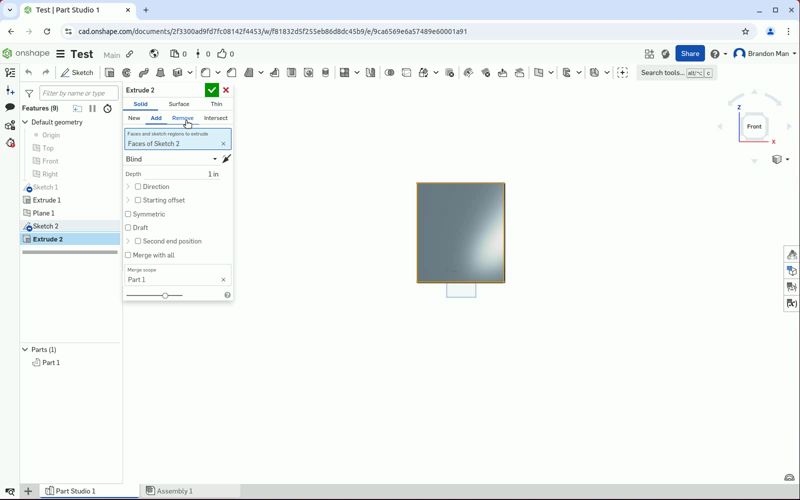
click(186, 120)
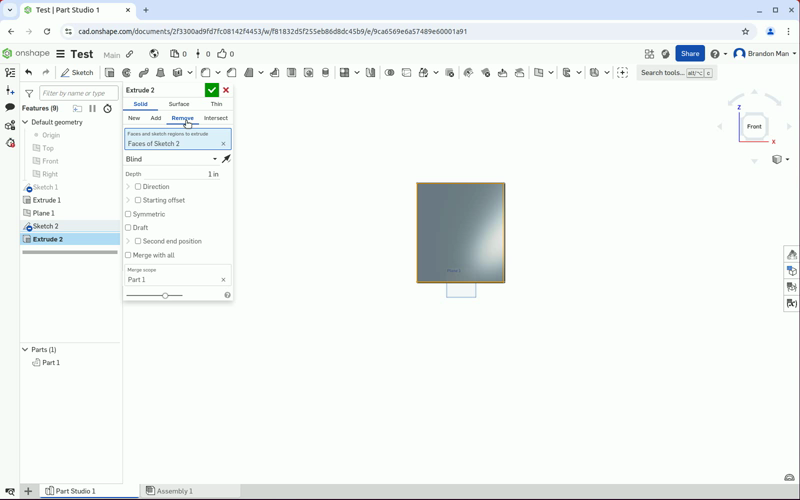
key(tab, 4)
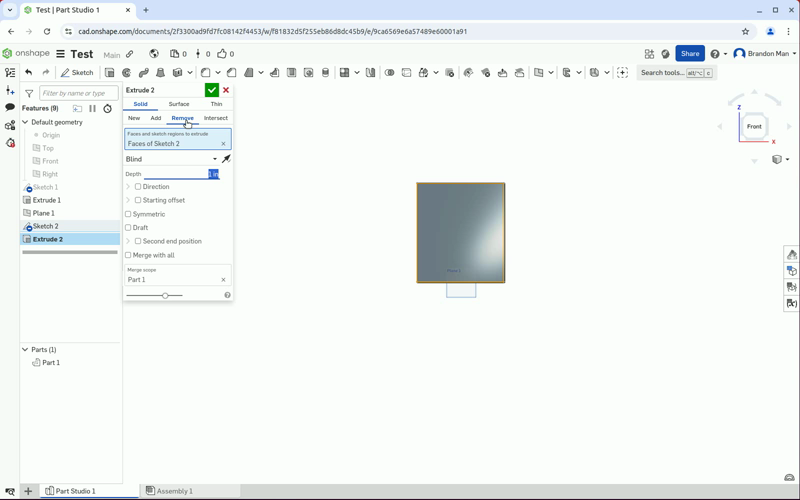
text(30.811)
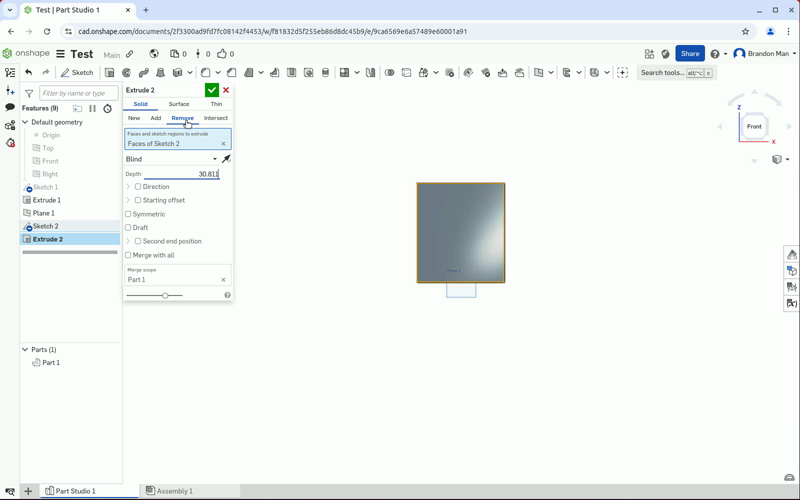
key(tab, 6)
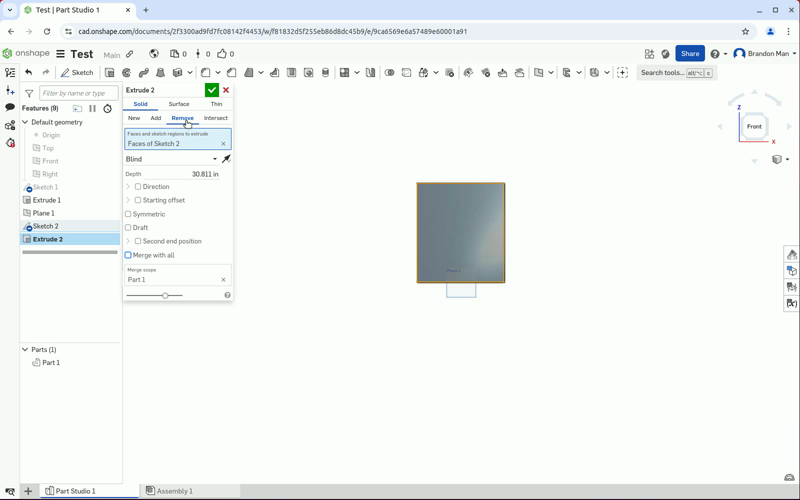
key(space)
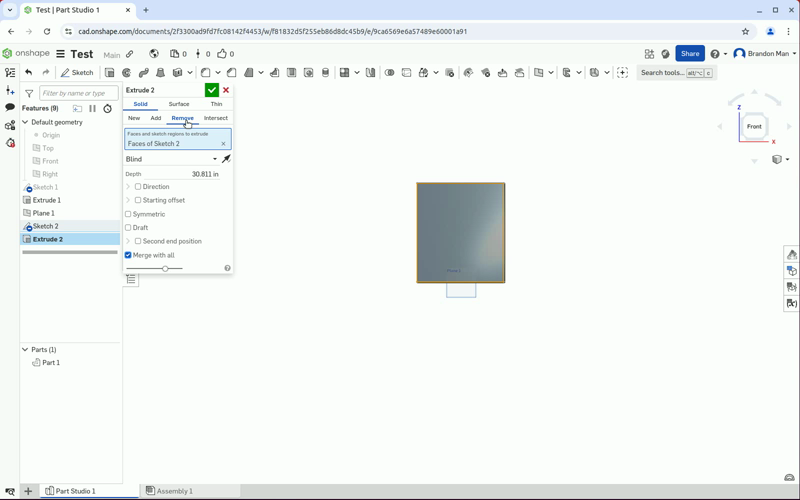
key(enter)
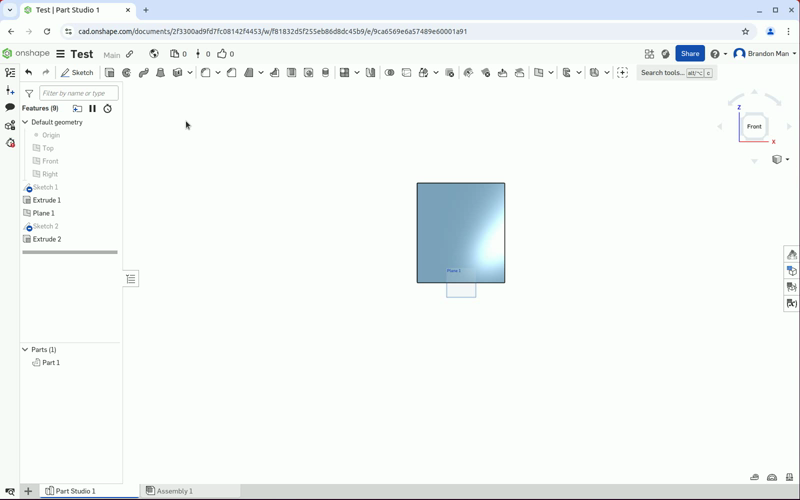
key(shift+h)
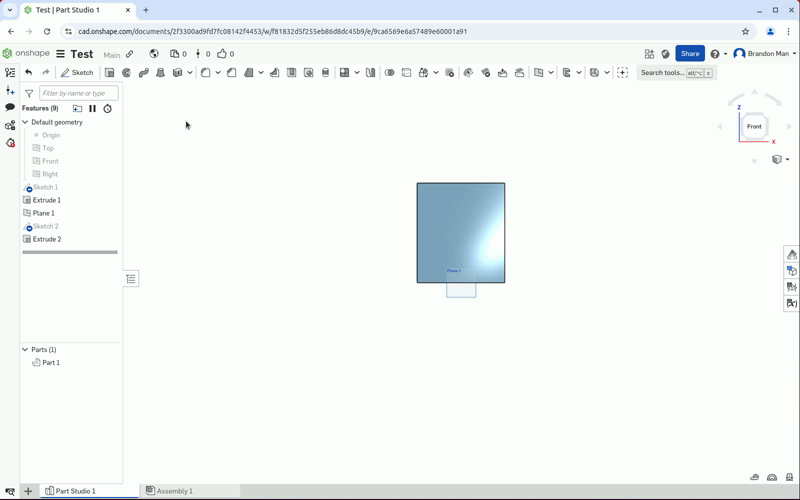
key(shift+h)
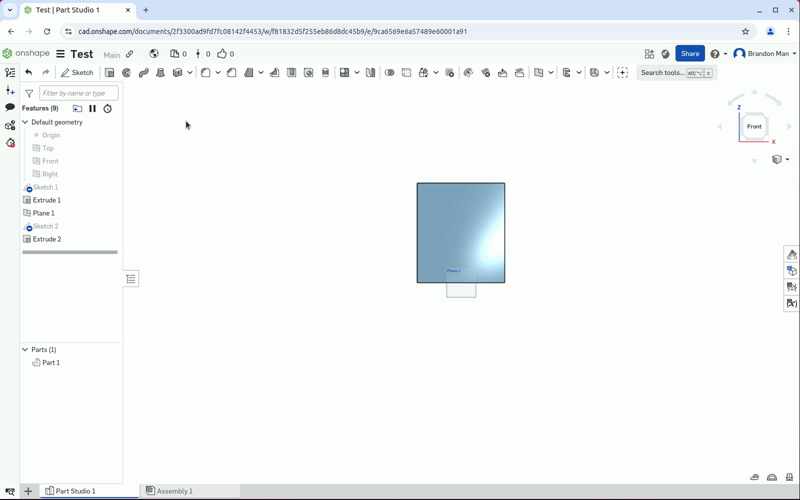
mouse_move(73, 189)
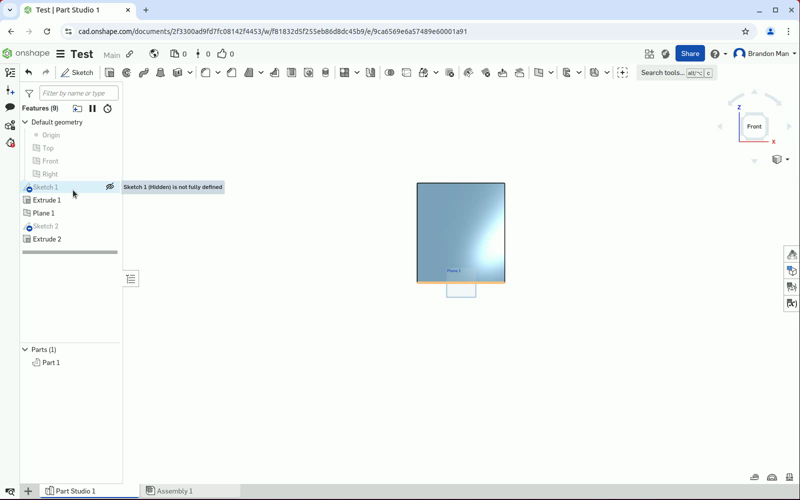
click(73, 189)
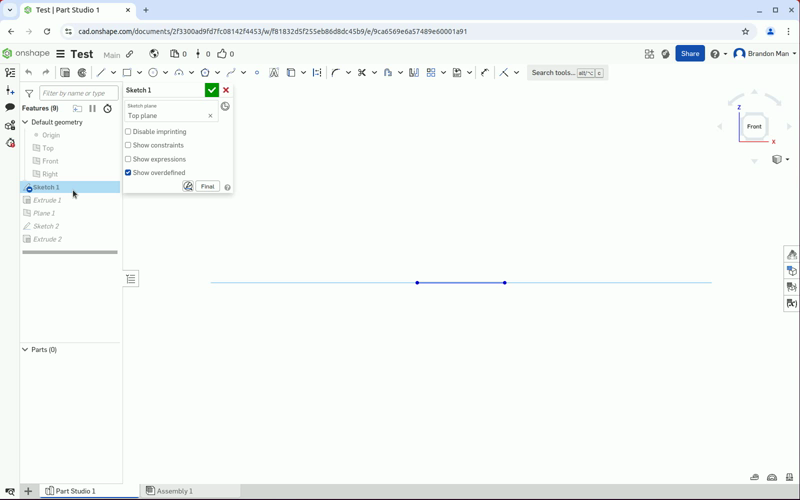
mouse_move(229, 92)
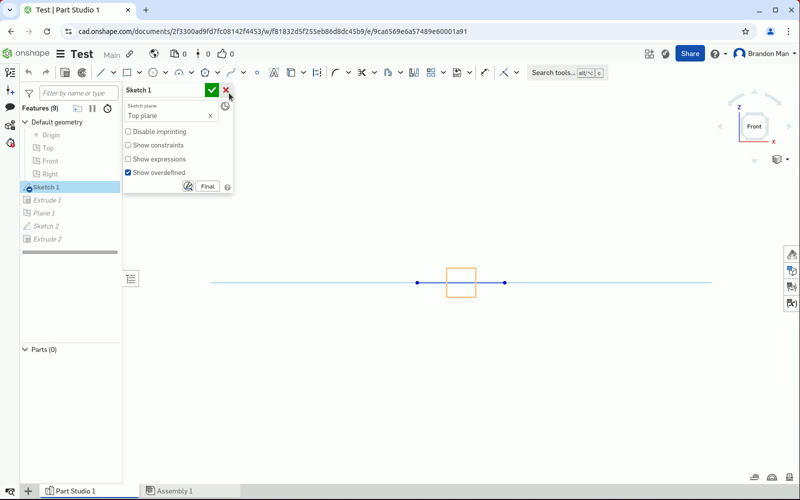
click(229, 92)
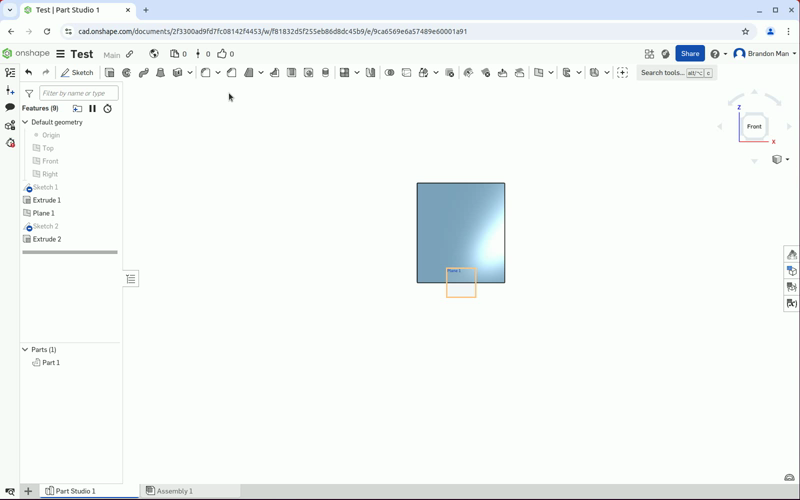
mouse_move(541, 75)
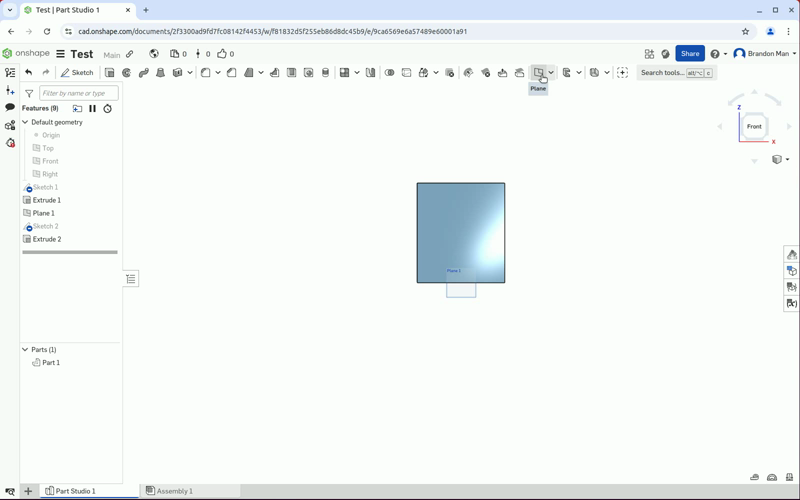
click(541, 75)
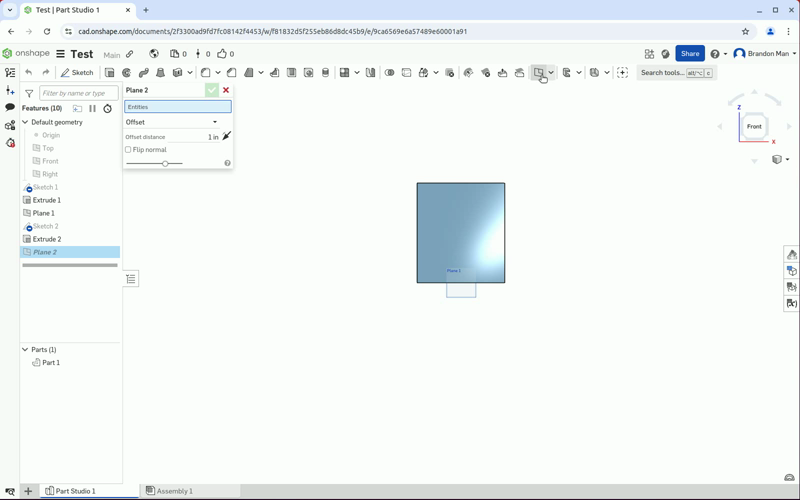
mouse_move(73, 163)
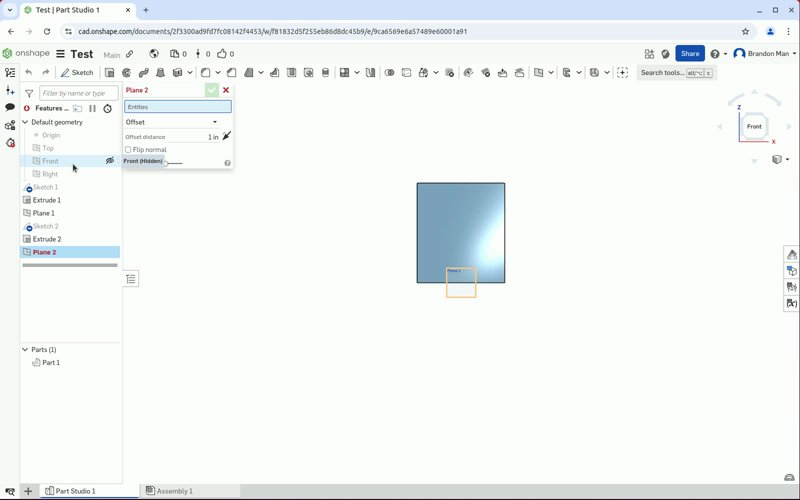
click(73, 163)
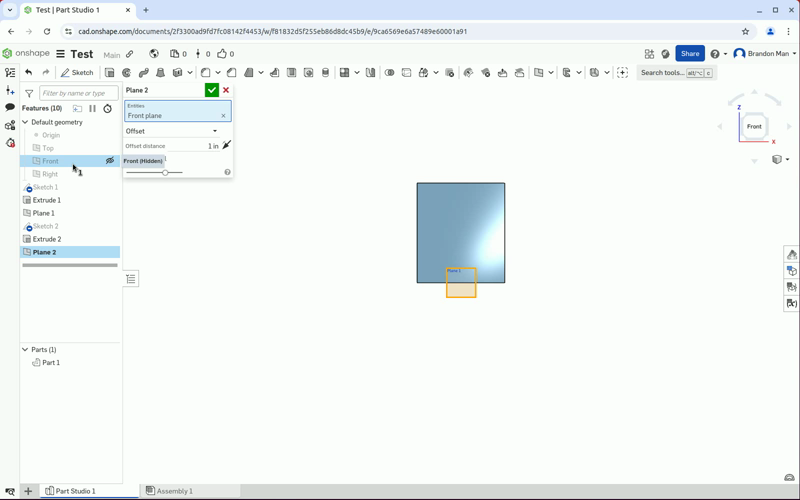
key(tab, 2)
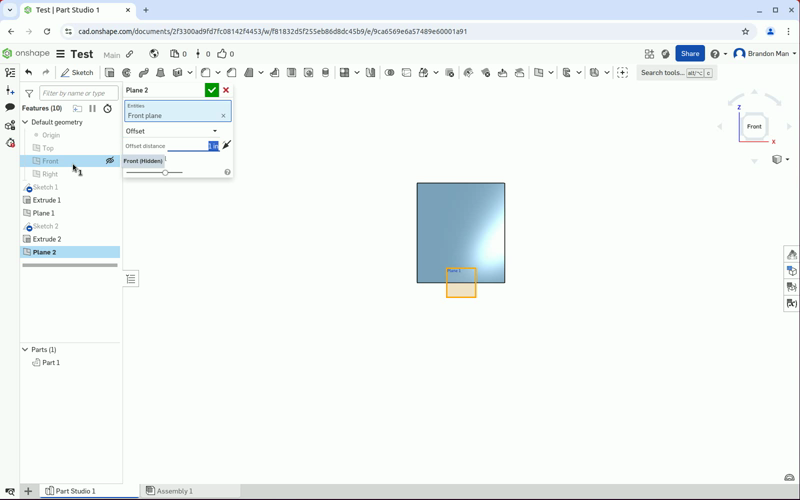
text(22.862)
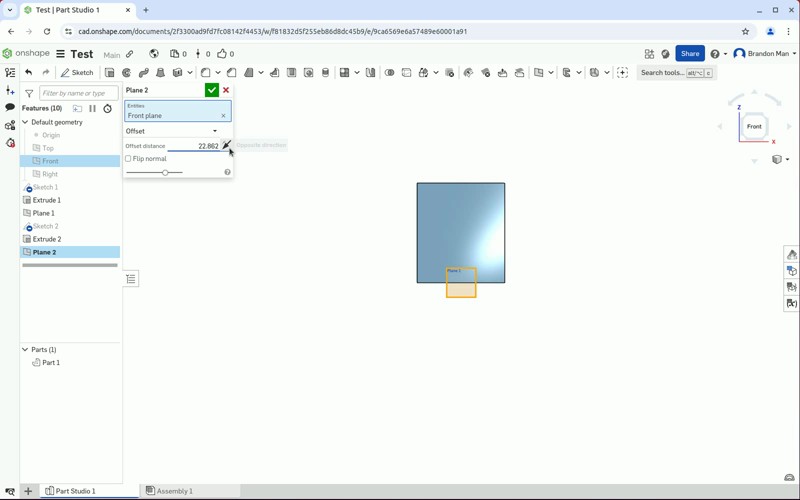
mouse_move(229, 147)
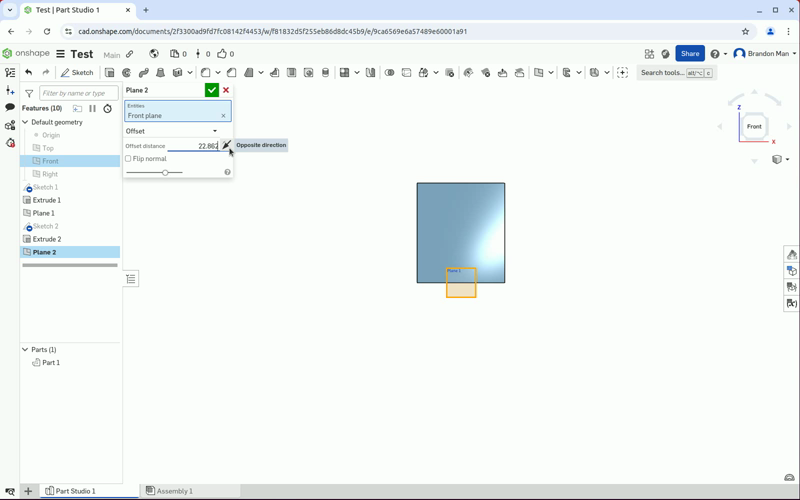
click(229, 147)
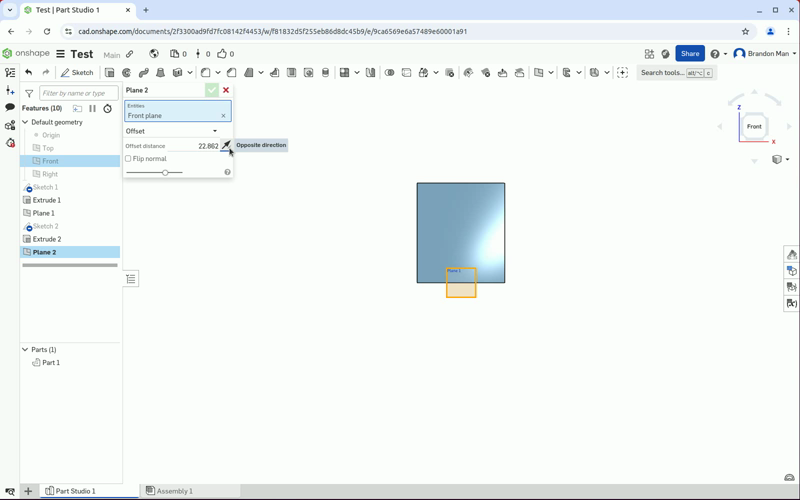
key(enter, 2)
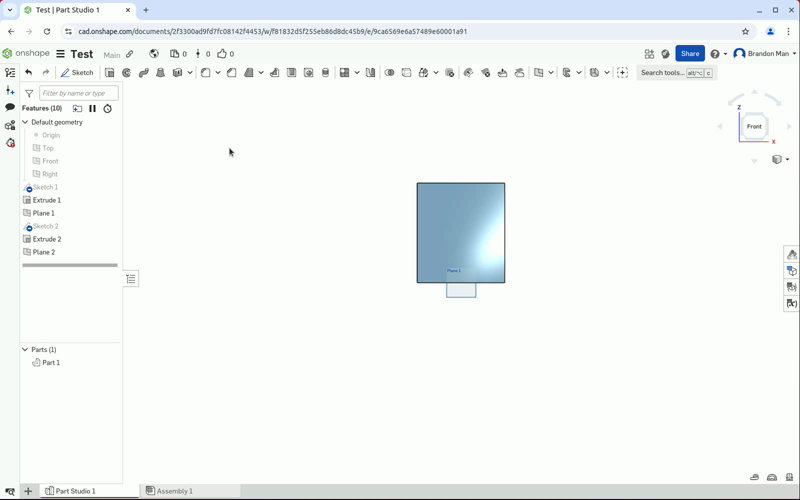
key(shift+s)
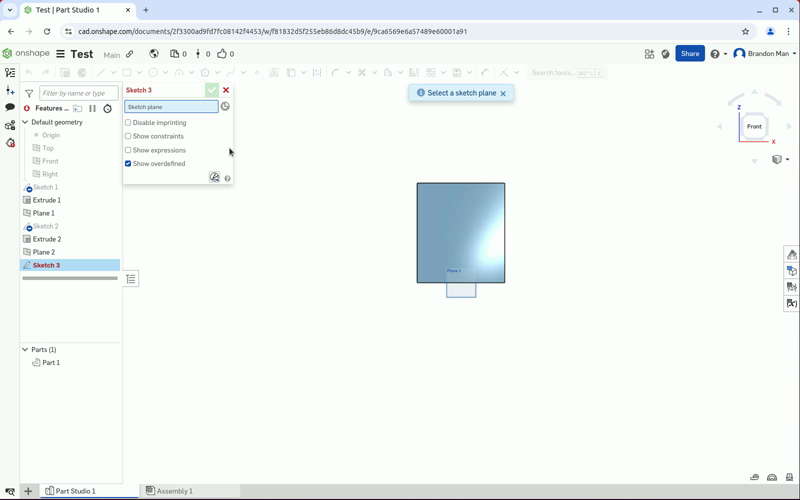
mouse_move(73, 254)
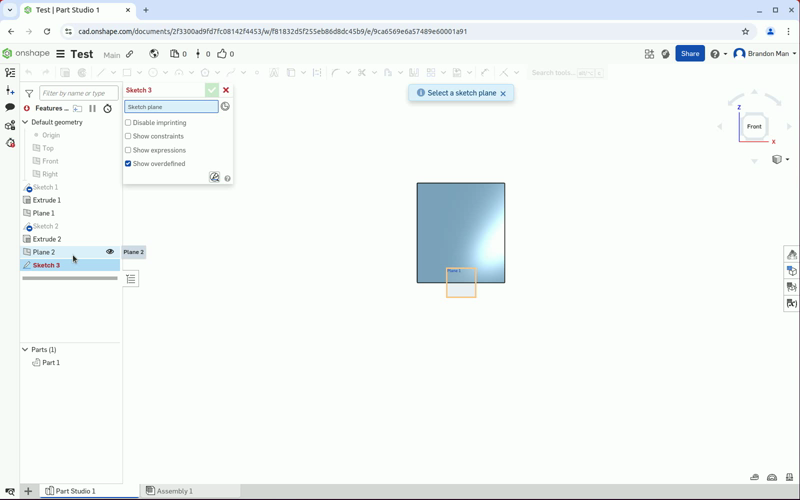
click(73, 254)
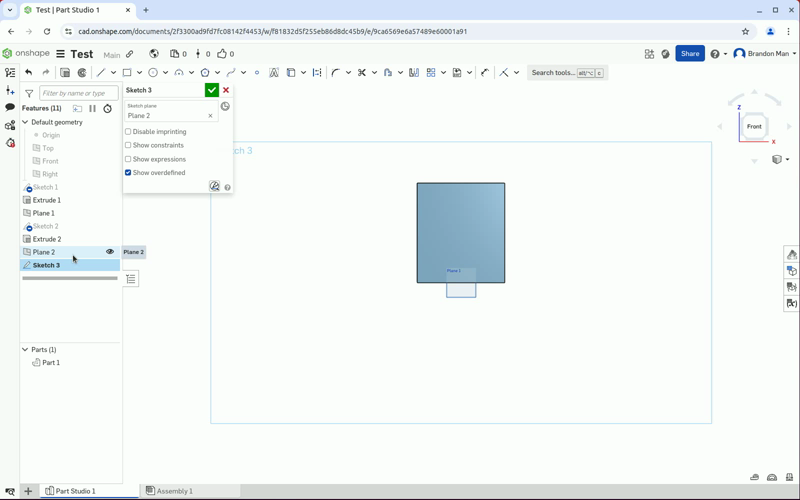
mouse_move(73, 352)
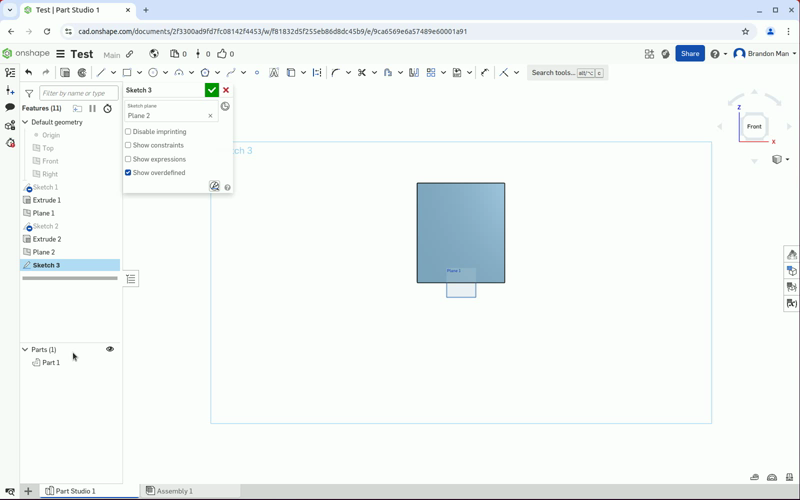
key(y)
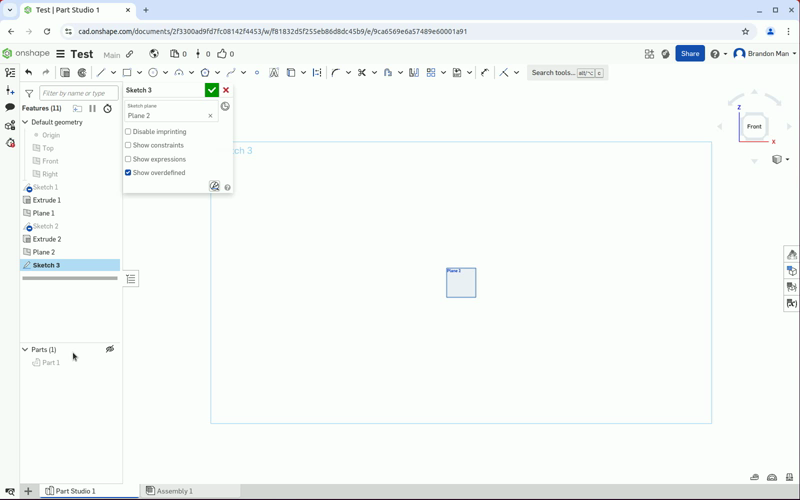
key(l)
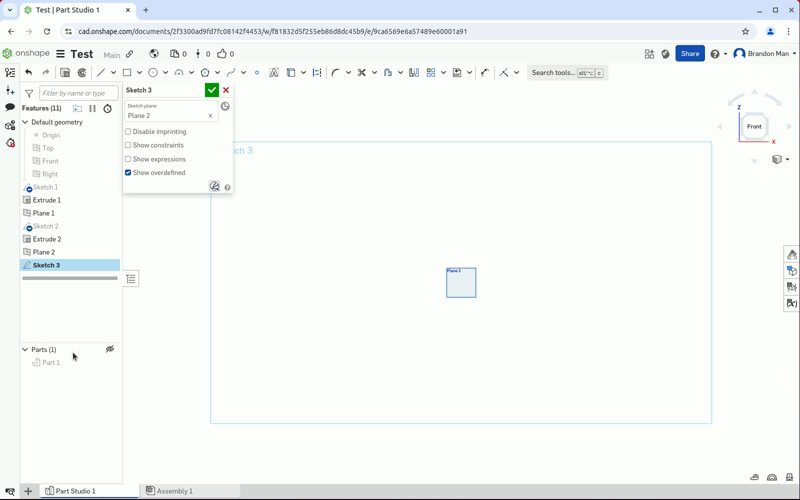
key_down(shift)
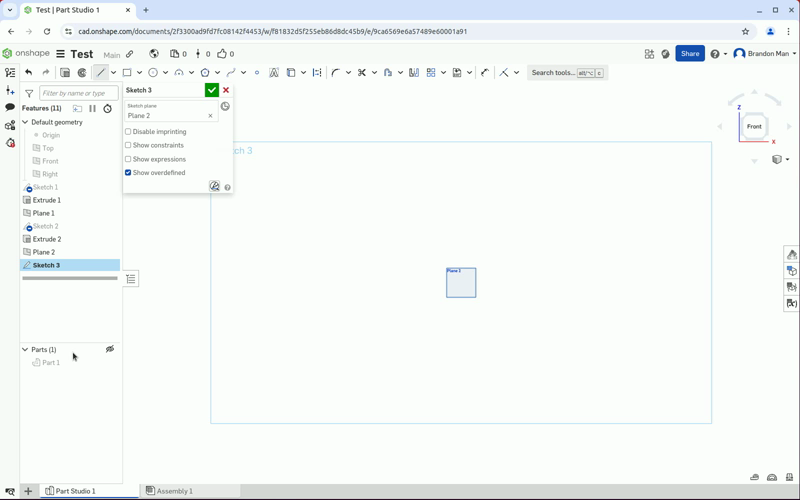
mouse_move(418, 281)
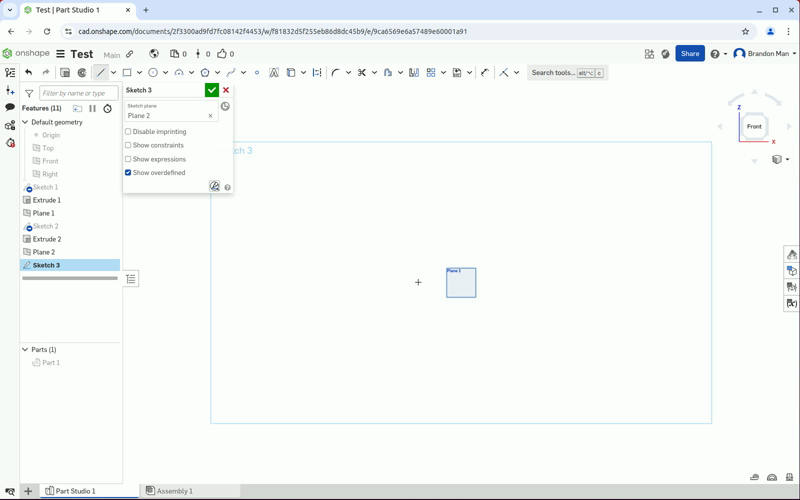
click(418, 281)
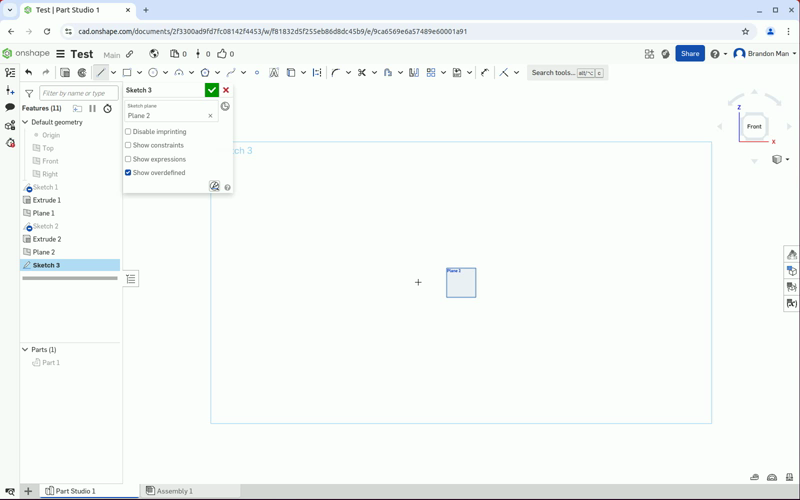
key_up(shift)
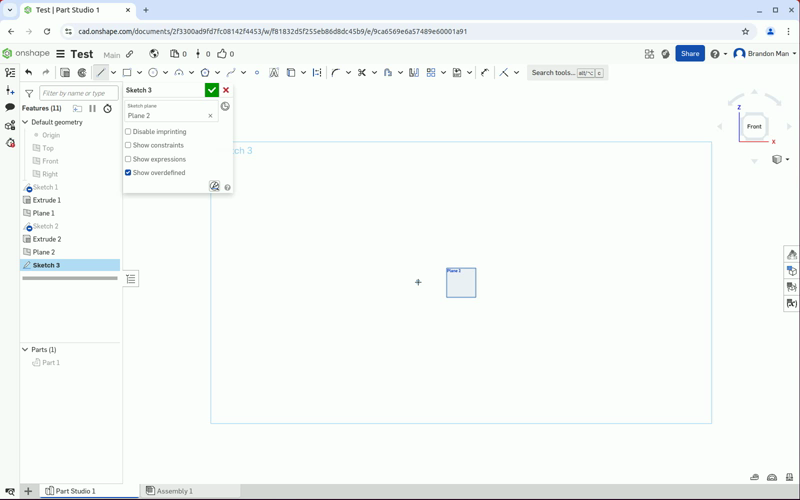
key_down(shift)
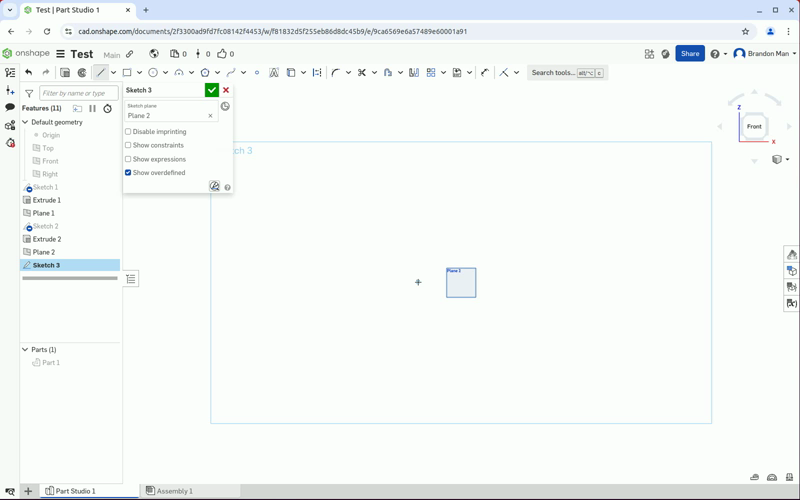
mouse_move(503, 281)
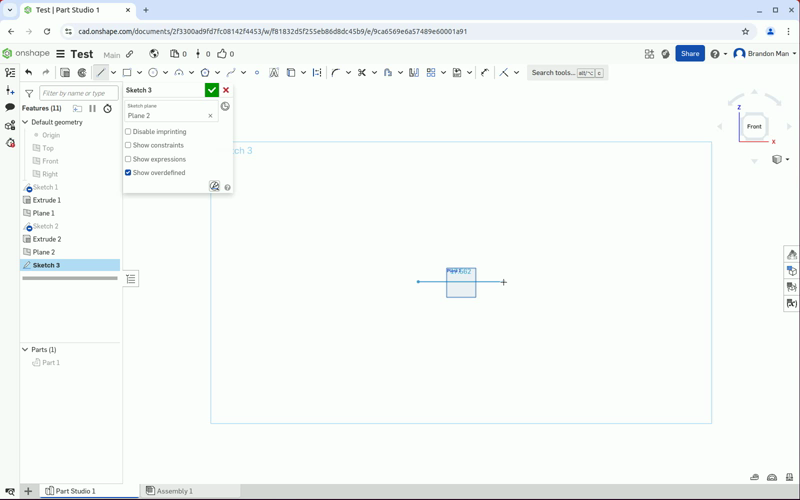
click(503, 281)
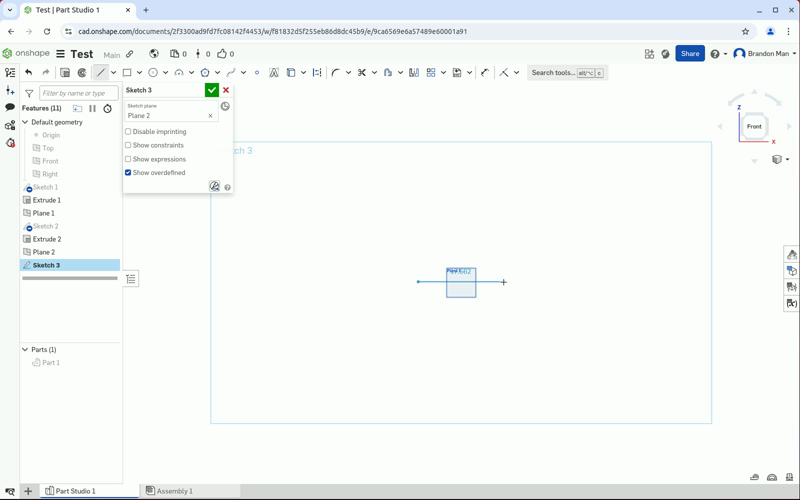
key_up(shift)
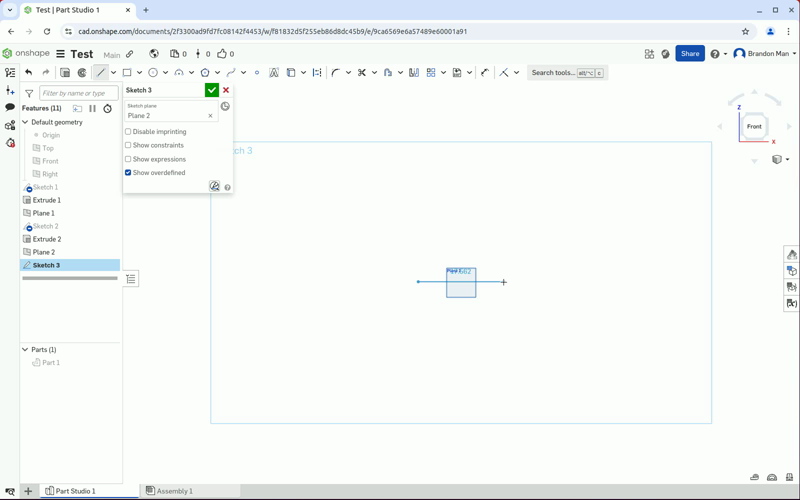
key_down(shift)
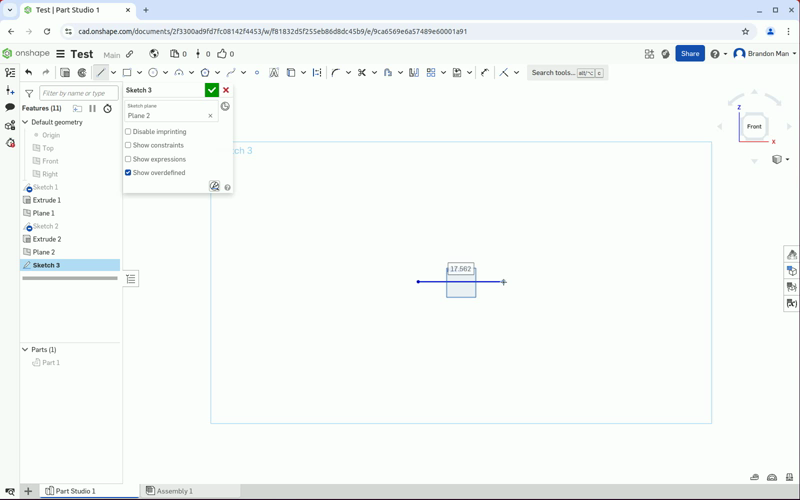
mouse_move(503, 184)
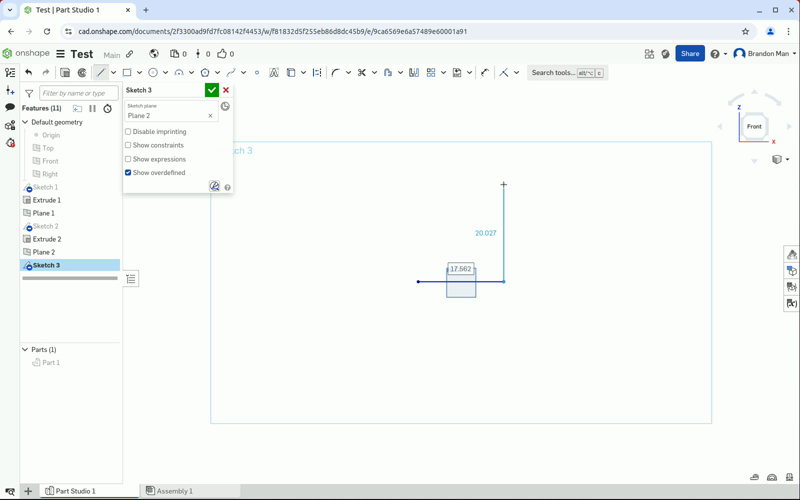
click(503, 184)
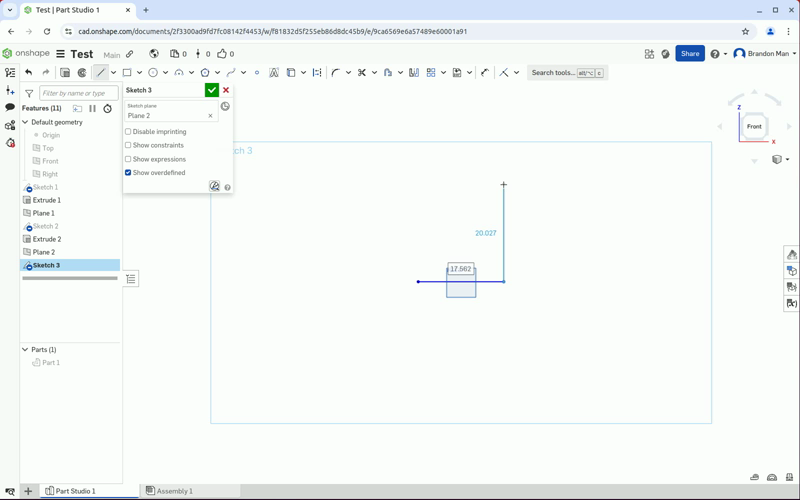
key_up(shift)
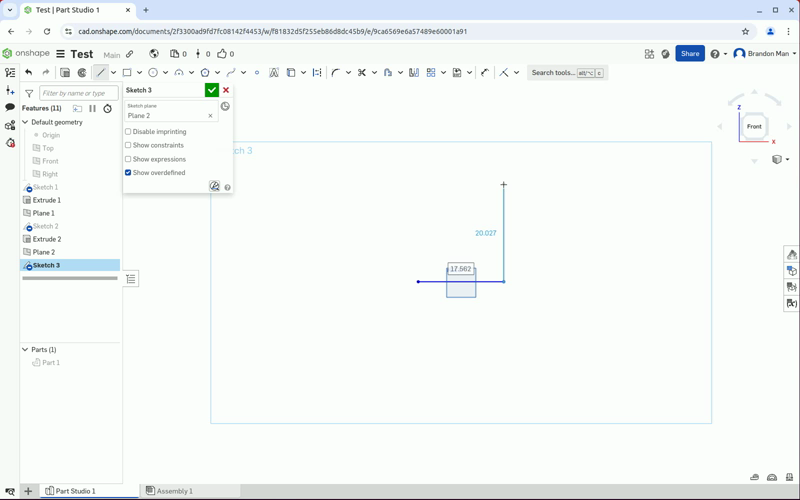
key_down(shift)
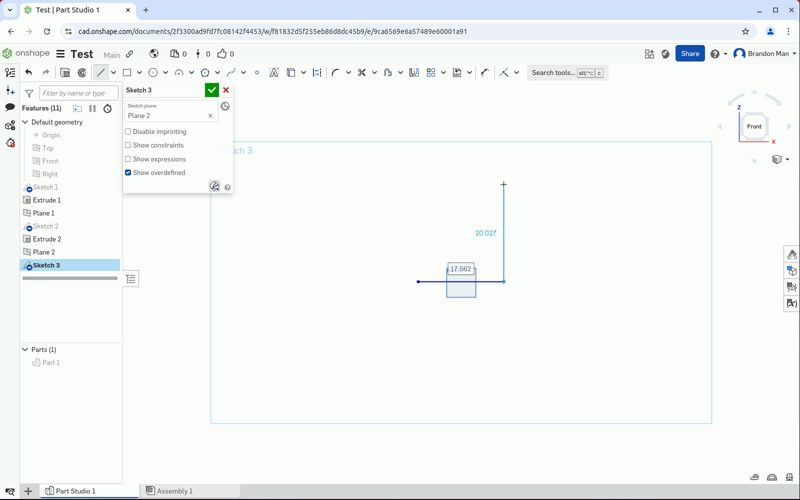
mouse_move(418, 184)
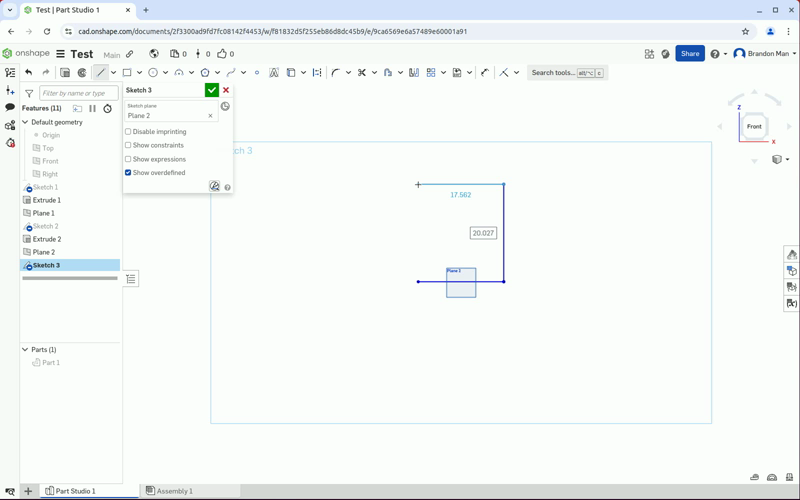
click(418, 184)
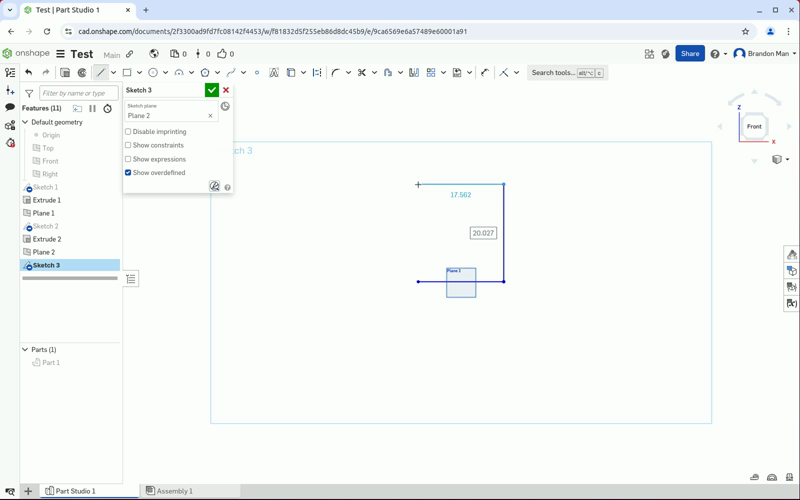
key_up(shift)
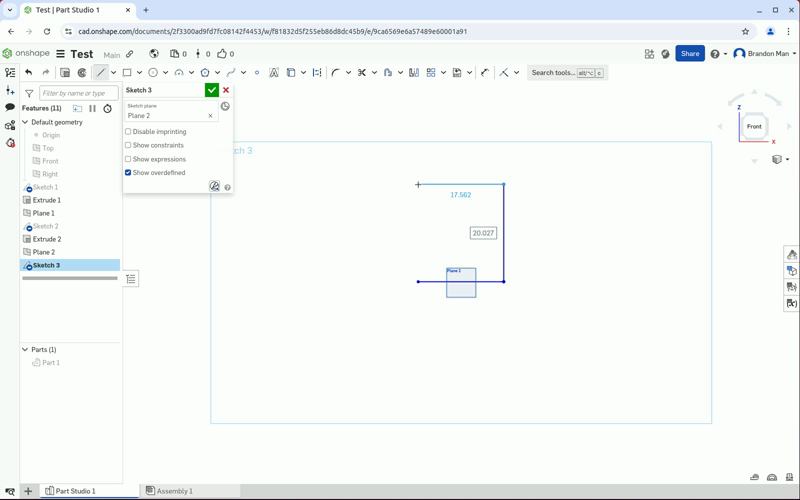
key_down(shift)
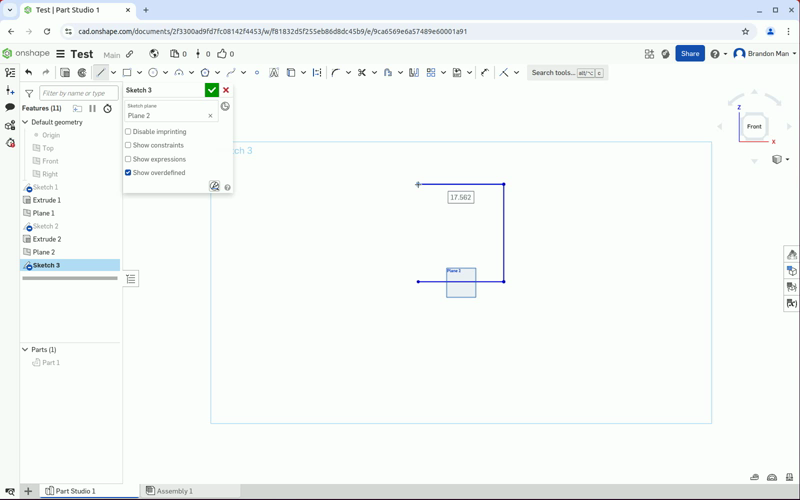
mouse_move(418, 281)
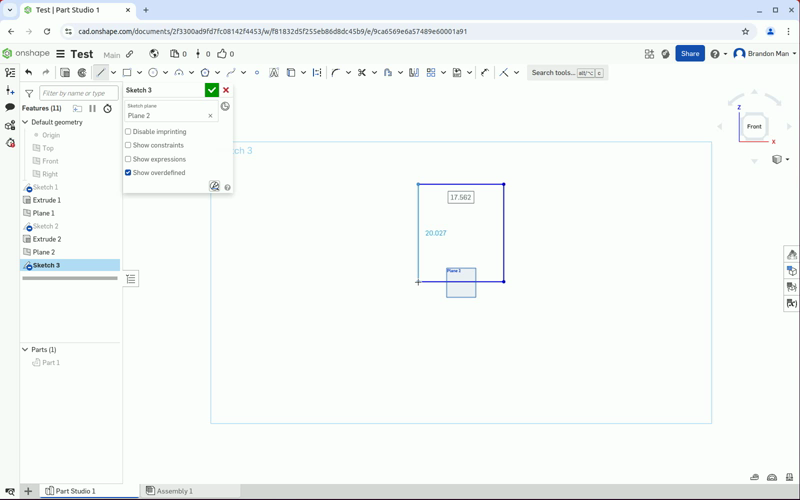
key_up(shift)
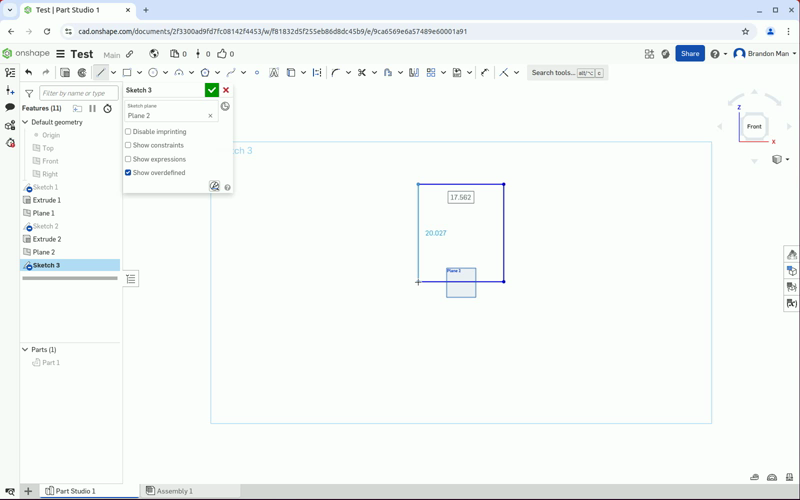
click(418, 281)
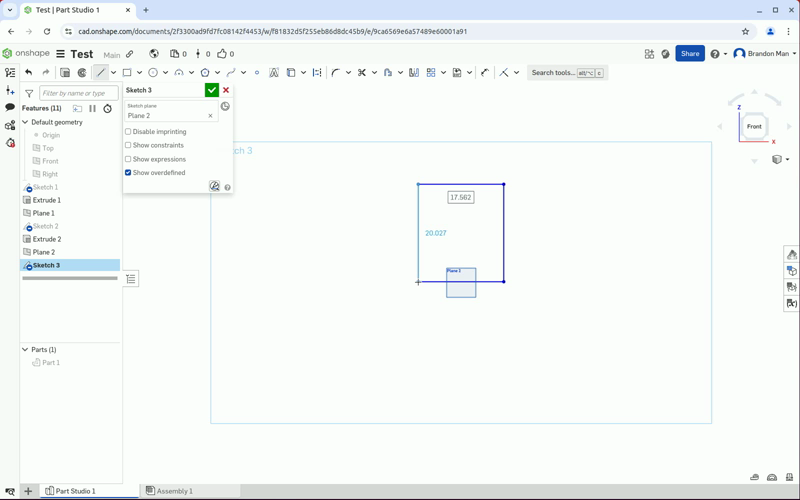
key(esc)
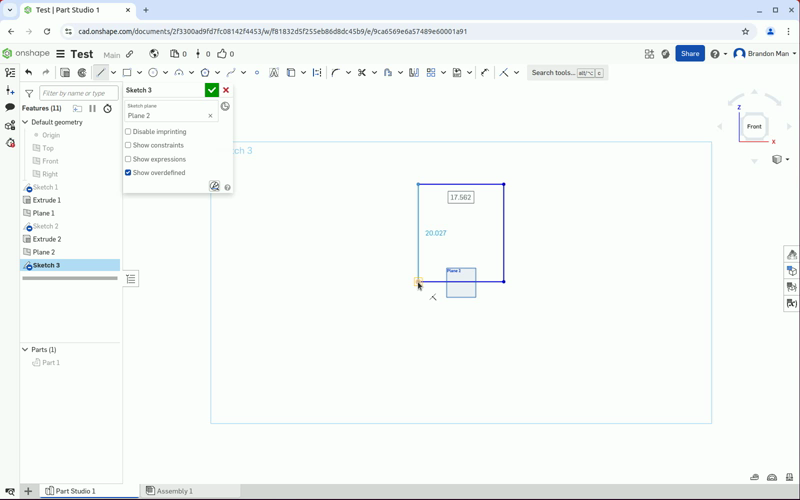
mouse_move(429, 267)
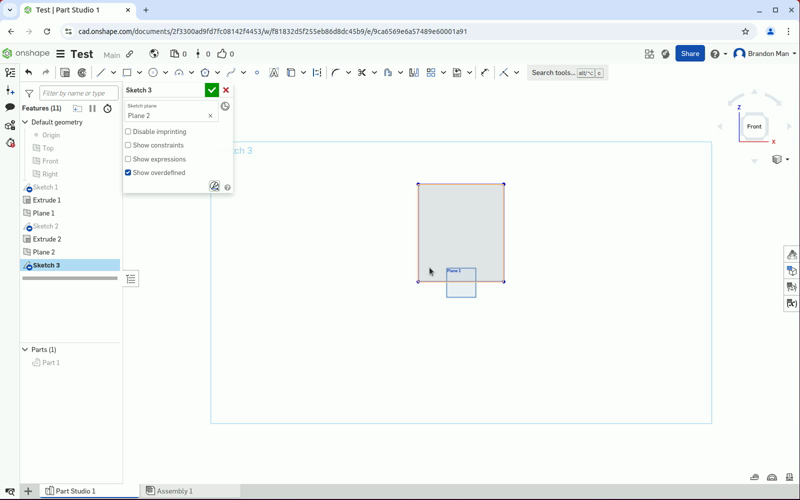
click(429, 267)
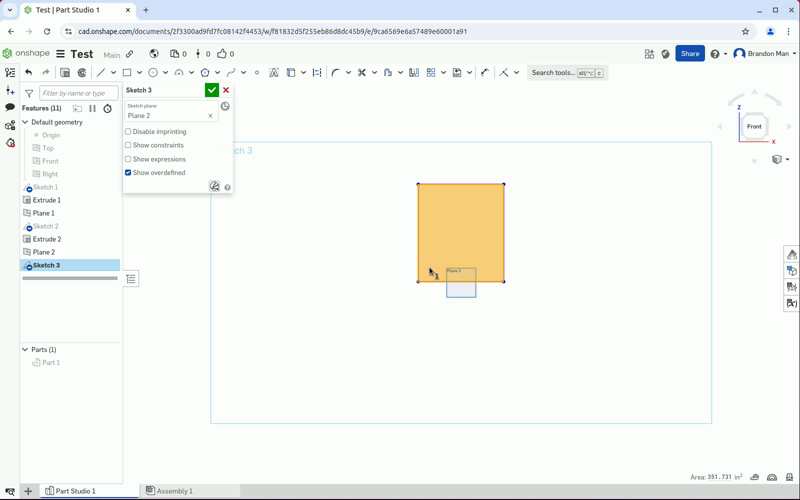
mouse_move(73, 352)
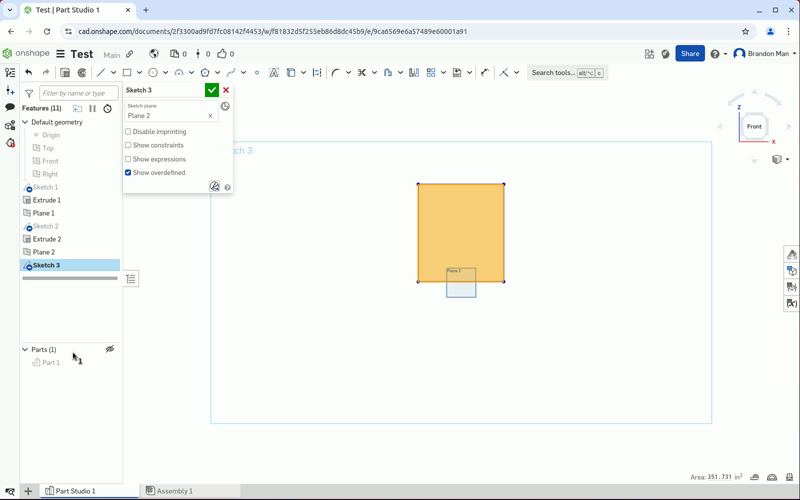
key(shift+y)
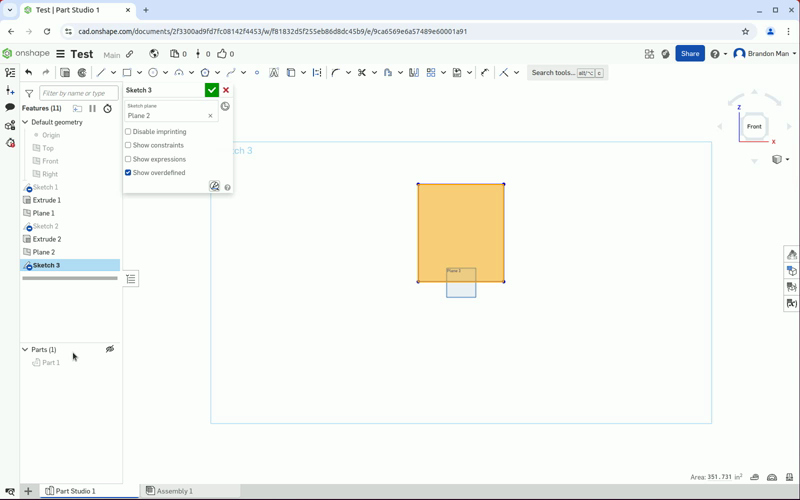
key(shift+e)
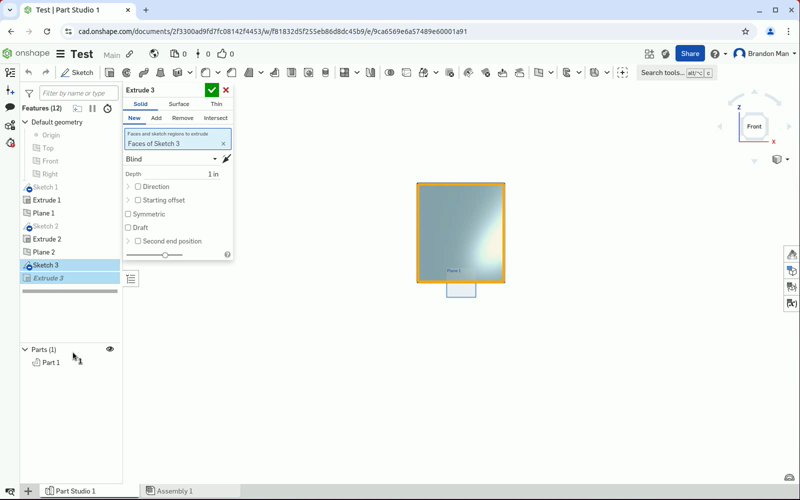
mouse_move(143, 106)
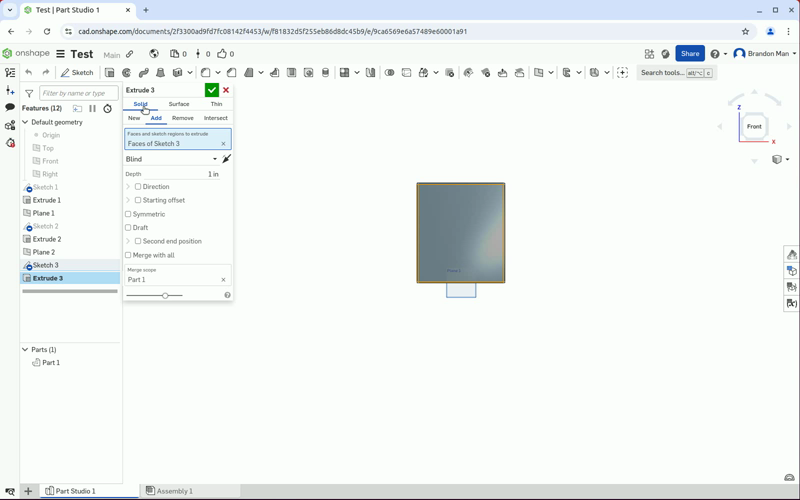
click(143, 106)
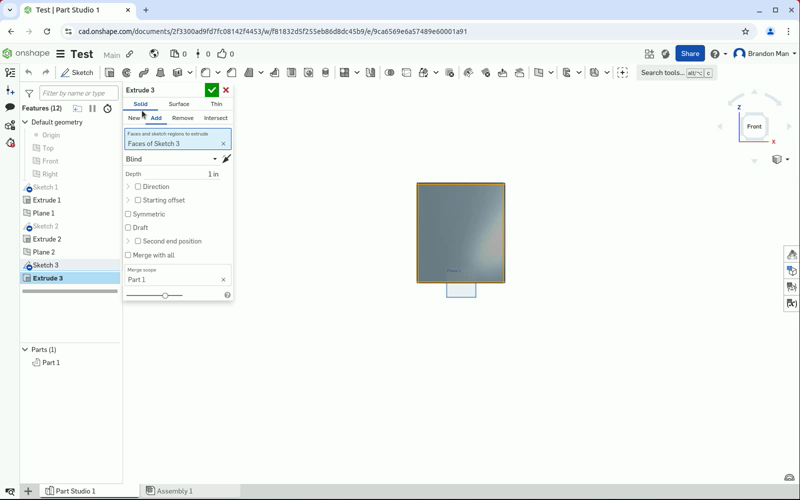
mouse_move(137, 120)
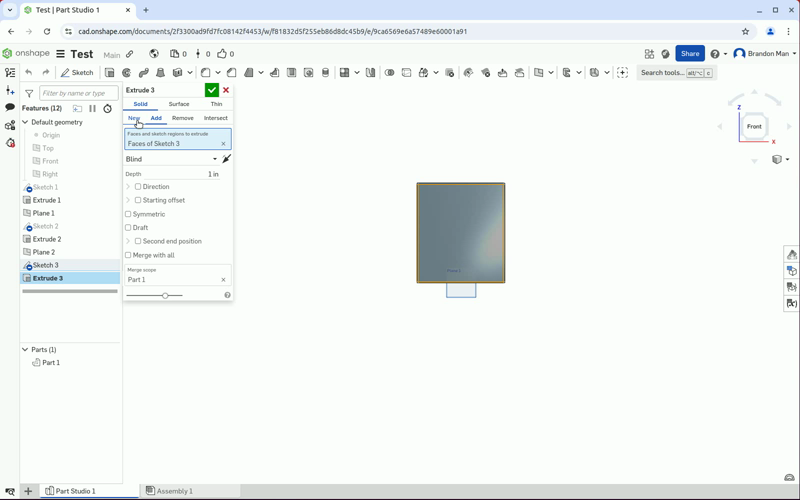
click(137, 120)
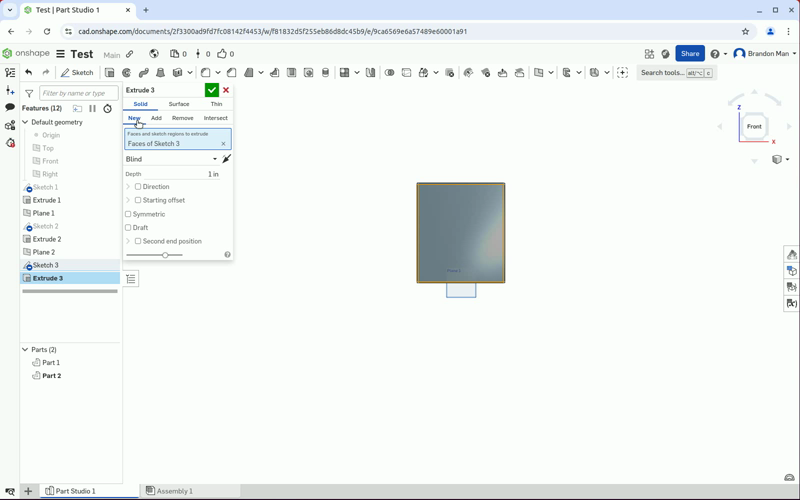
key(tab, 4)
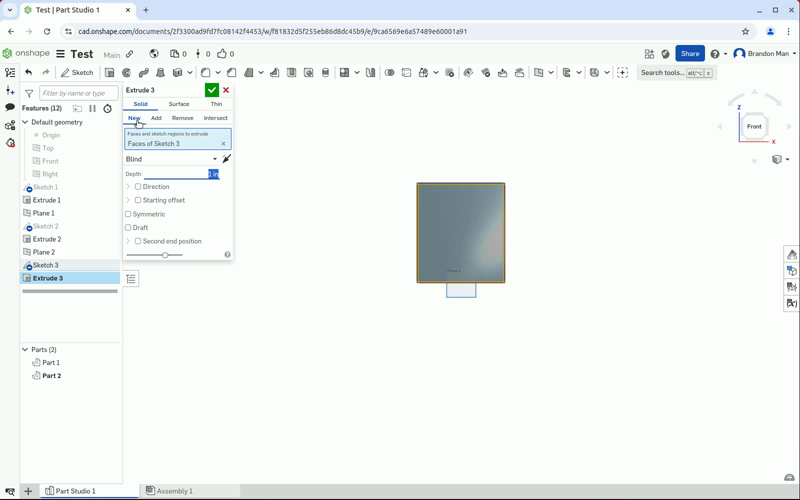
text(30.57)
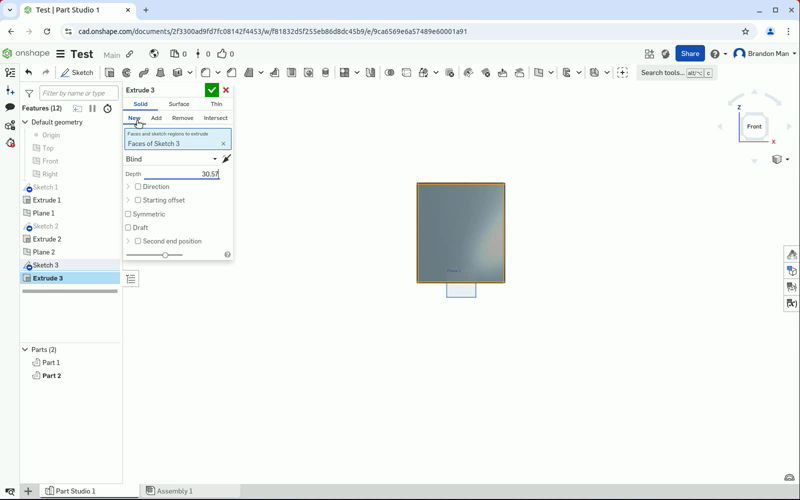
key(enter)
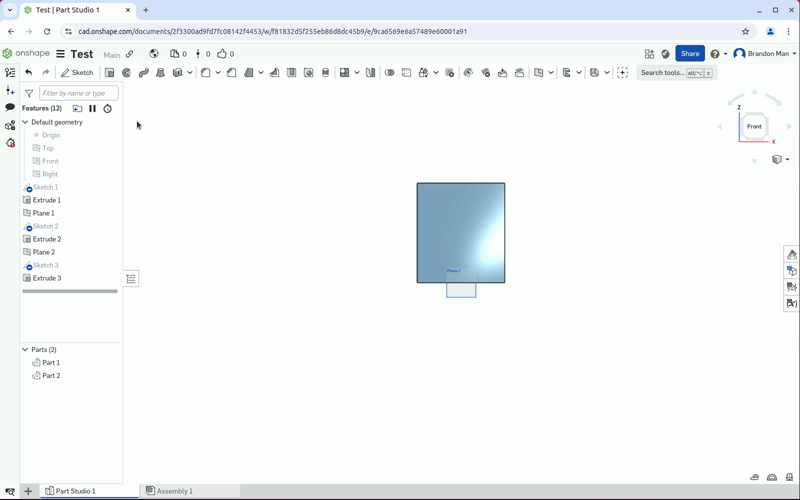
key(shift+h)
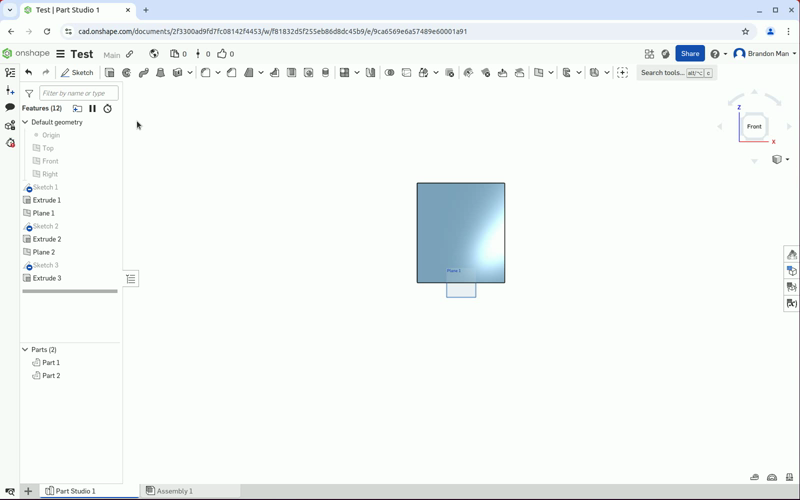
key(shift+h)
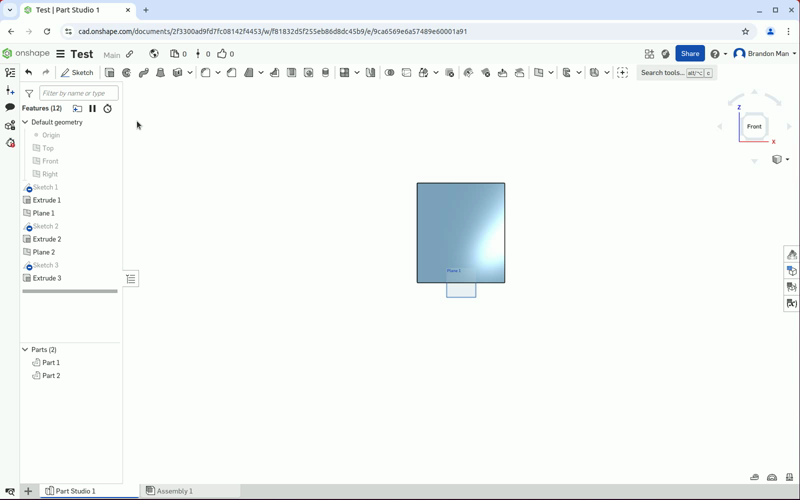
mouse_move(73, 189)
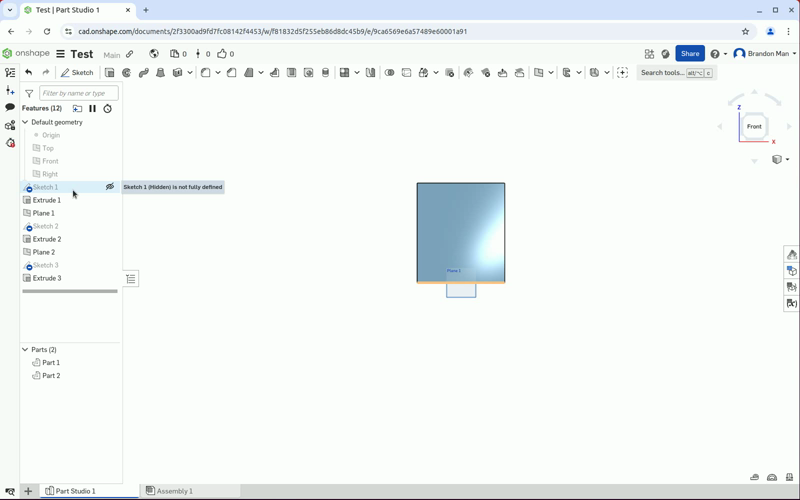
click(73, 189)
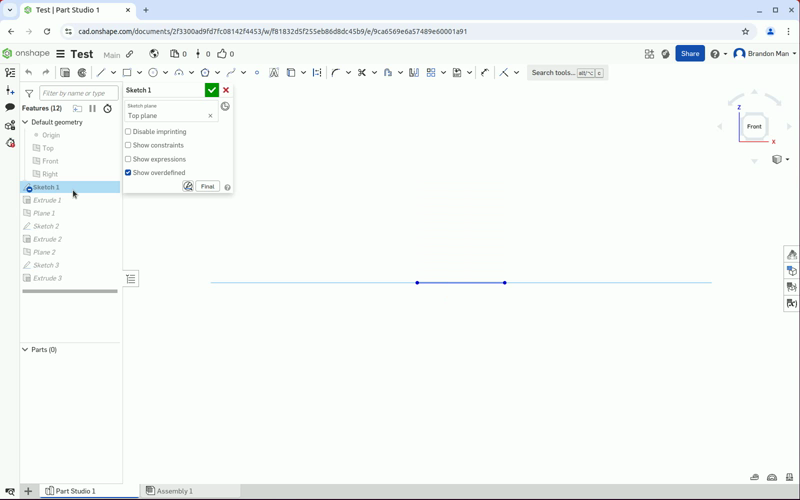
mouse_move(229, 92)
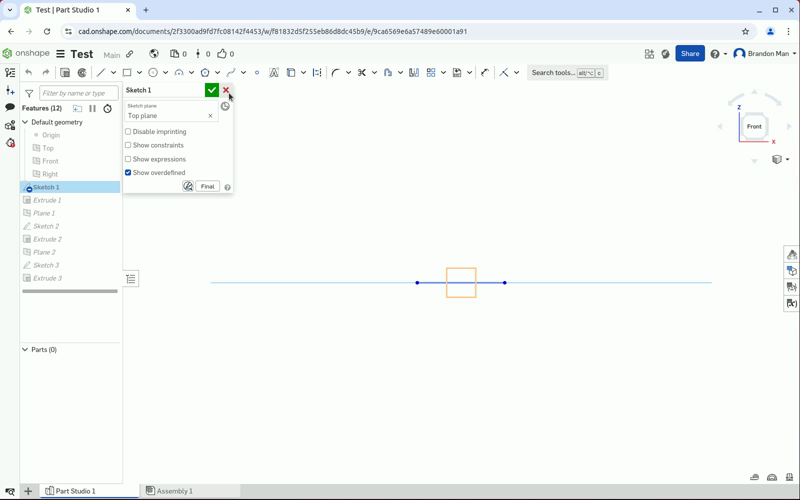
click(229, 92)
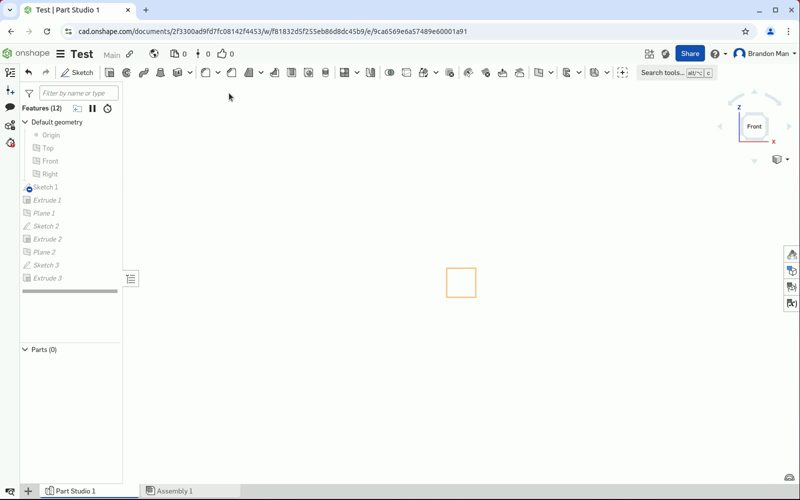
key(shift+s)
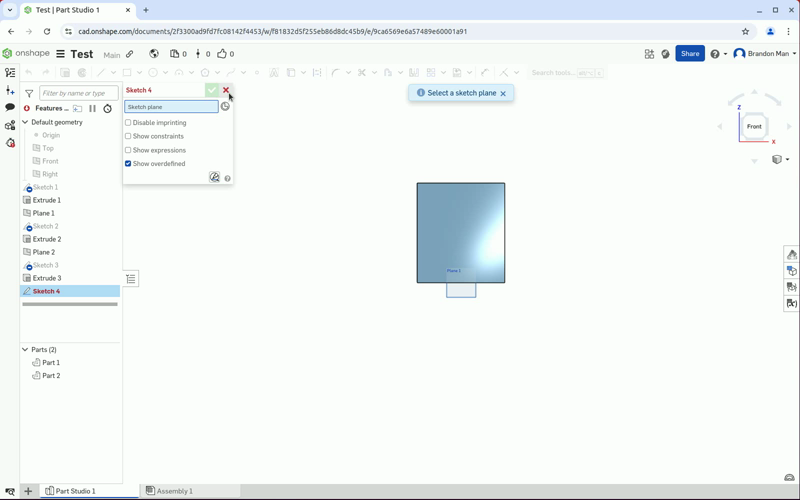
mouse_move(73, 215)
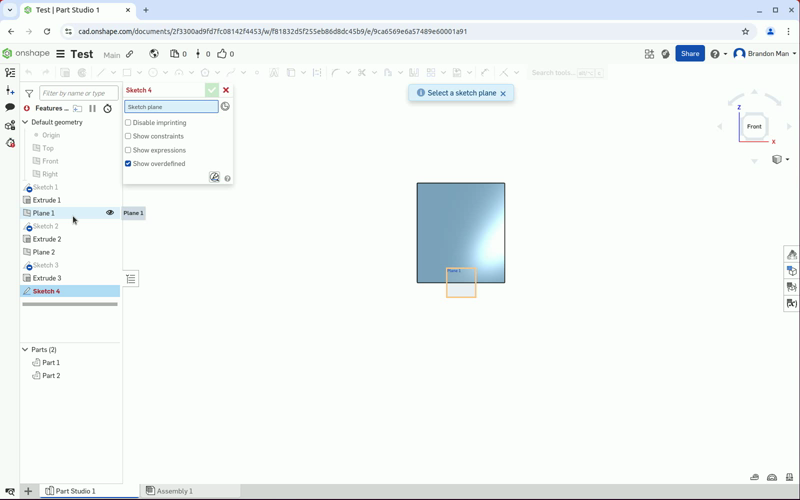
click(73, 215)
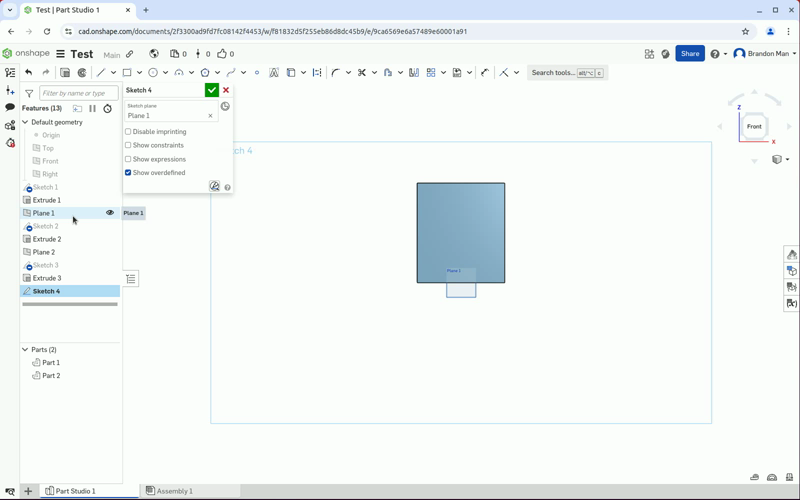
mouse_move(73, 352)
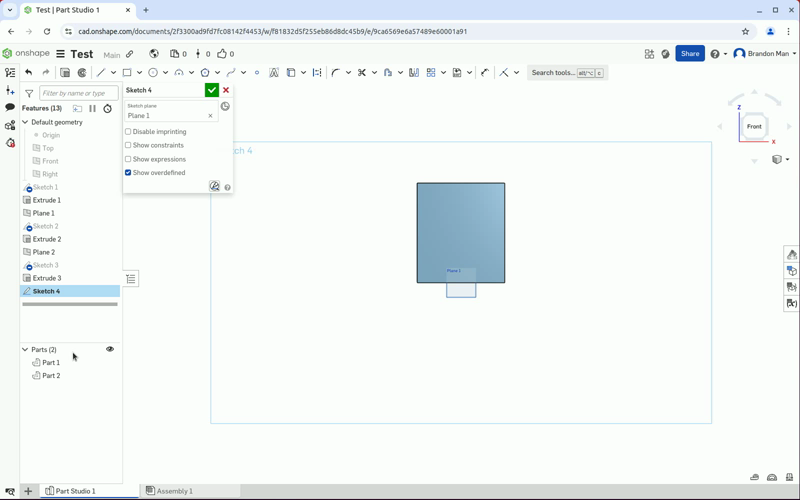
key(y)
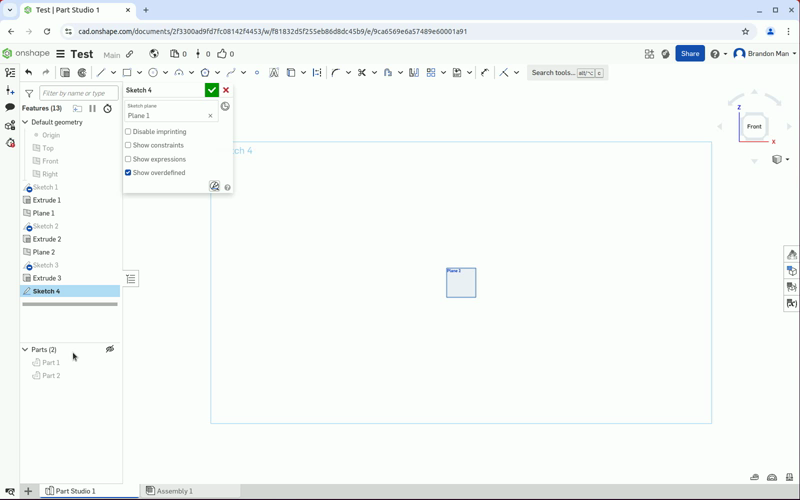
key(l)
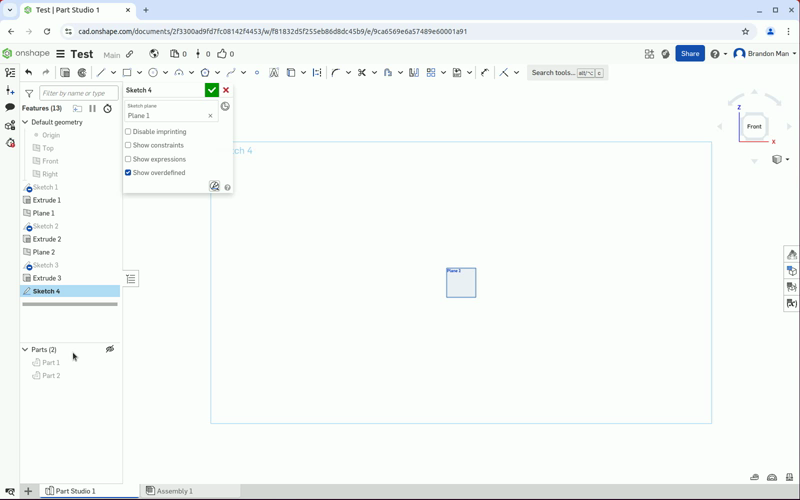
key_down(shift)
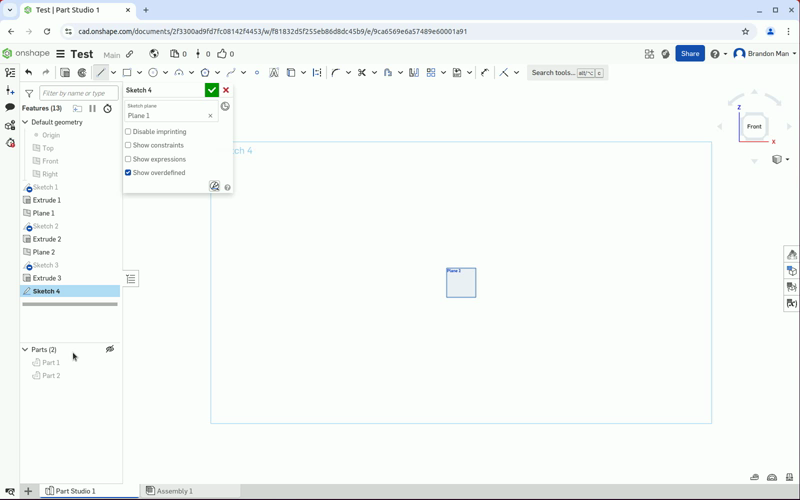
mouse_move(447, 222)
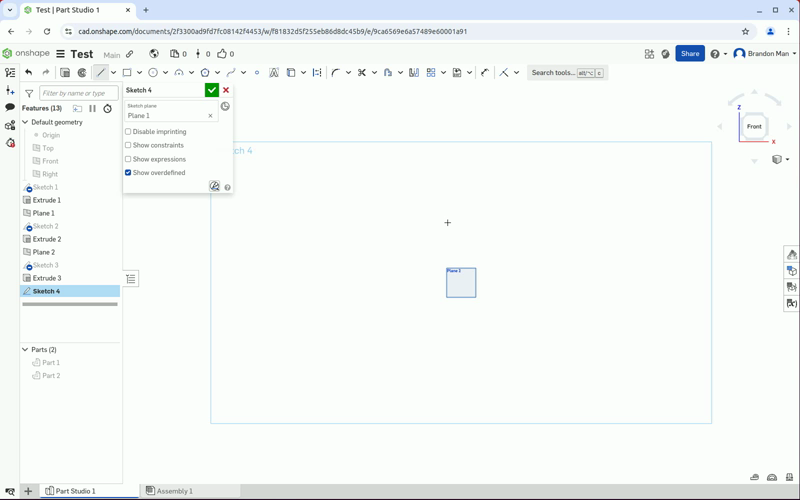
click(447, 222)
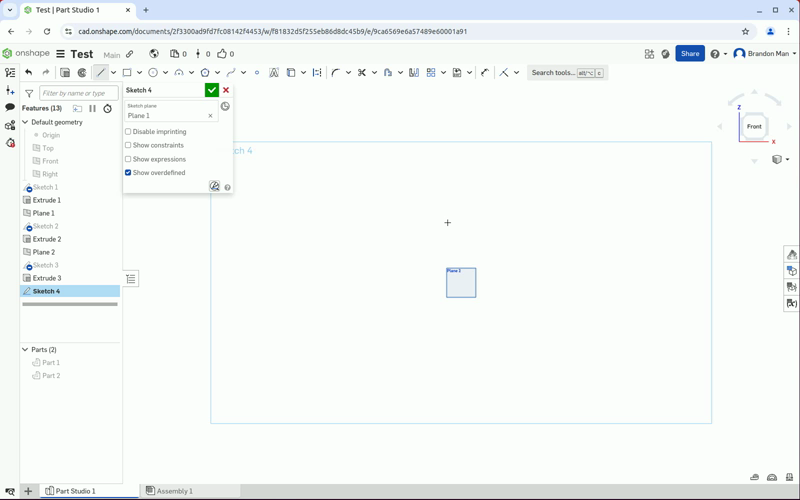
key_up(shift)
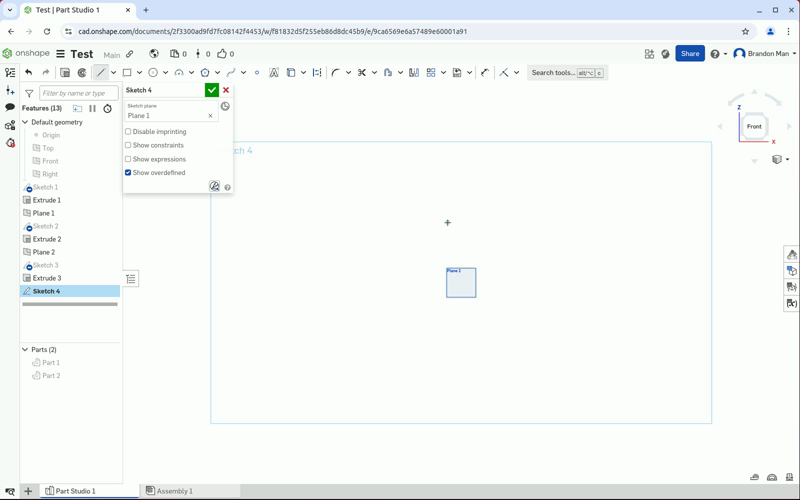
key_down(shift)
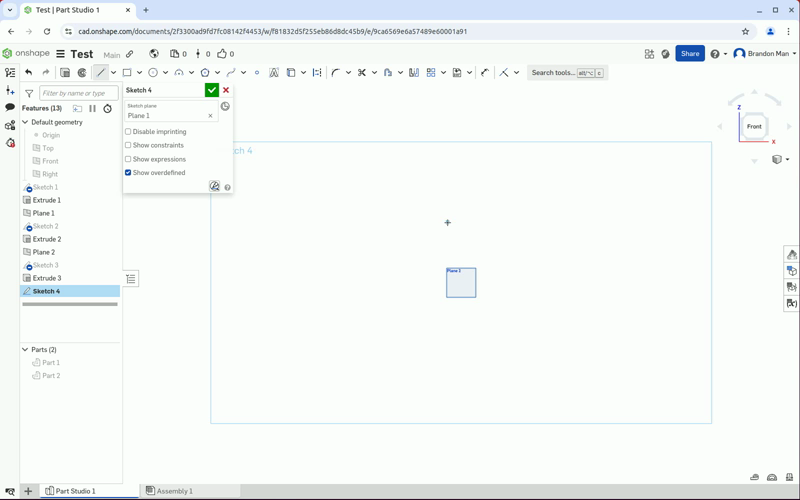
mouse_move(477, 222)
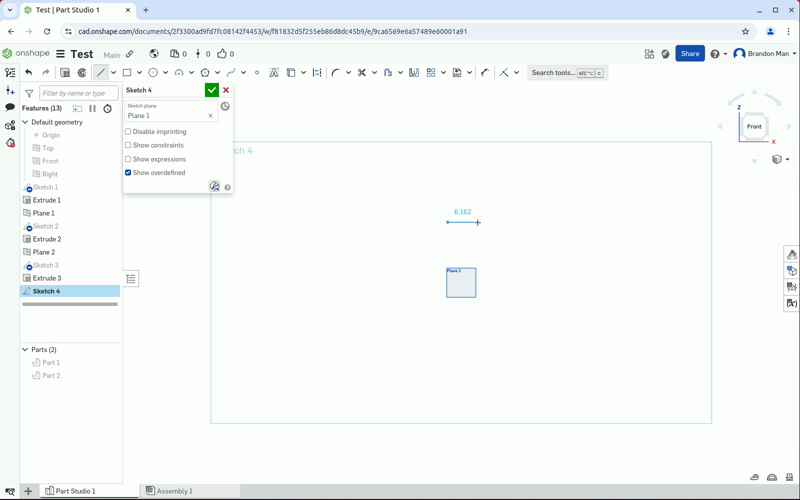
mouse_move(473, 222)
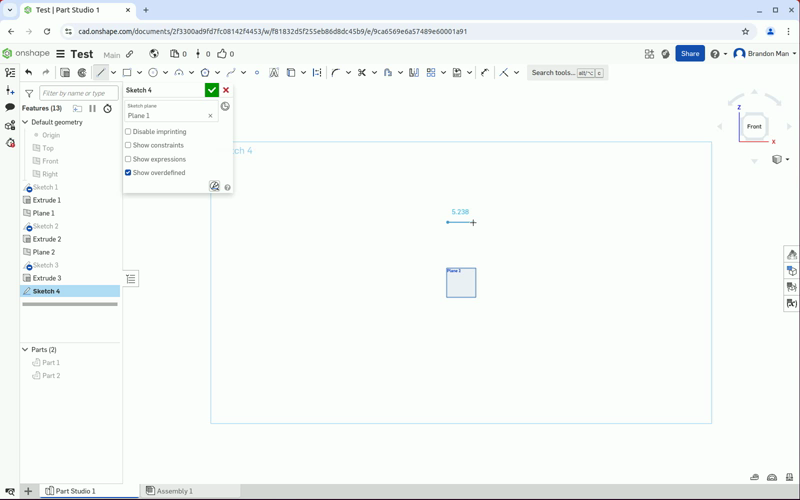
click(473, 222)
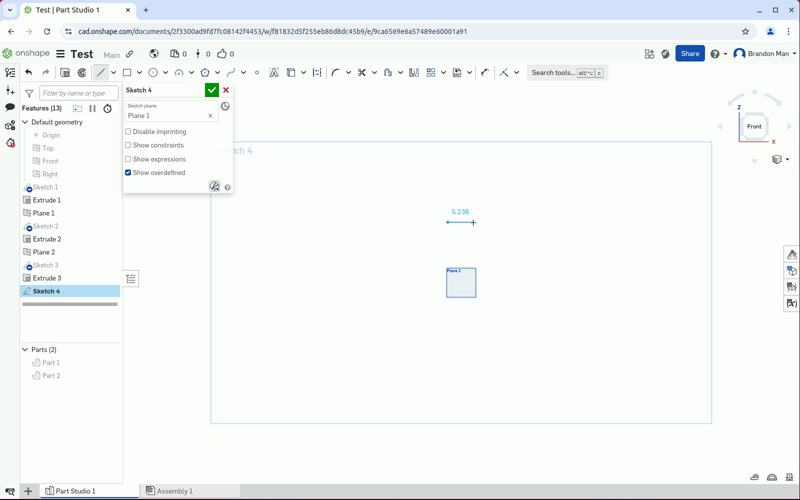
key_up(shift)
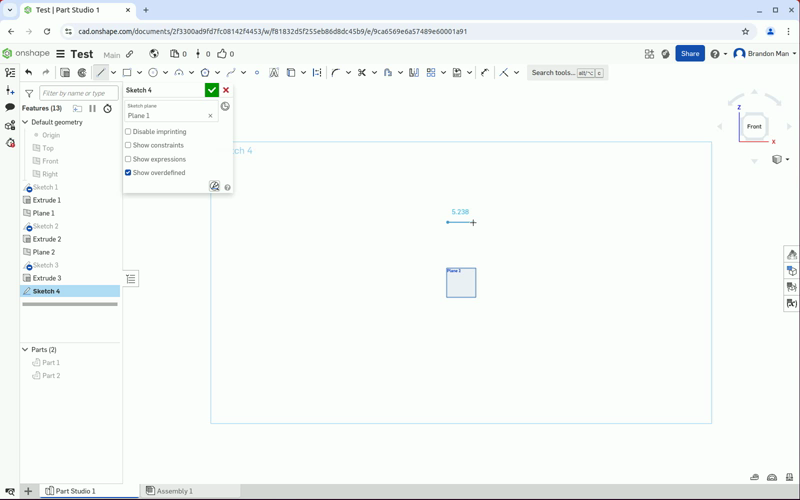
key_down(shift)
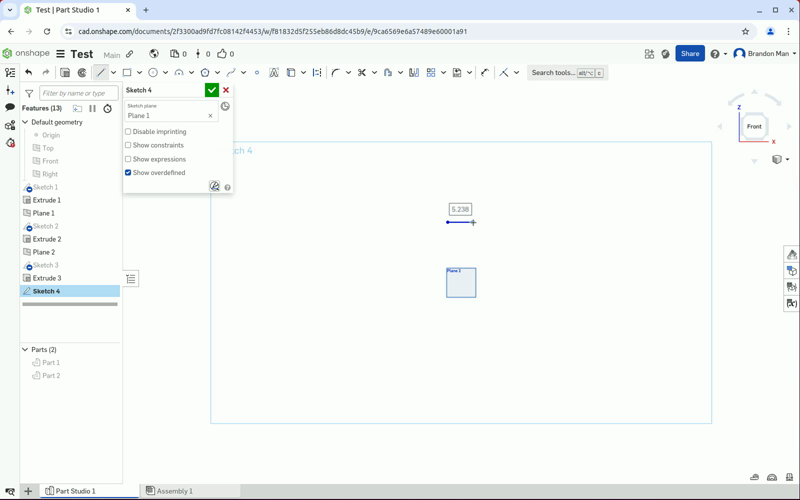
mouse_move(503, 222)
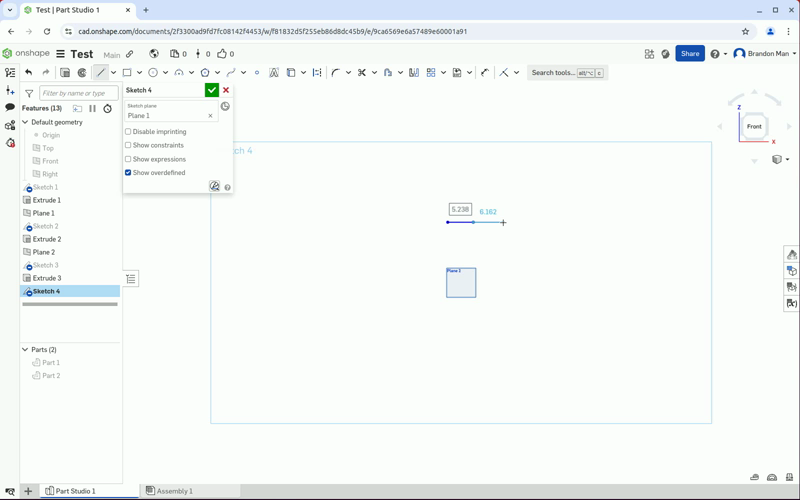
mouse_move(473, 196)
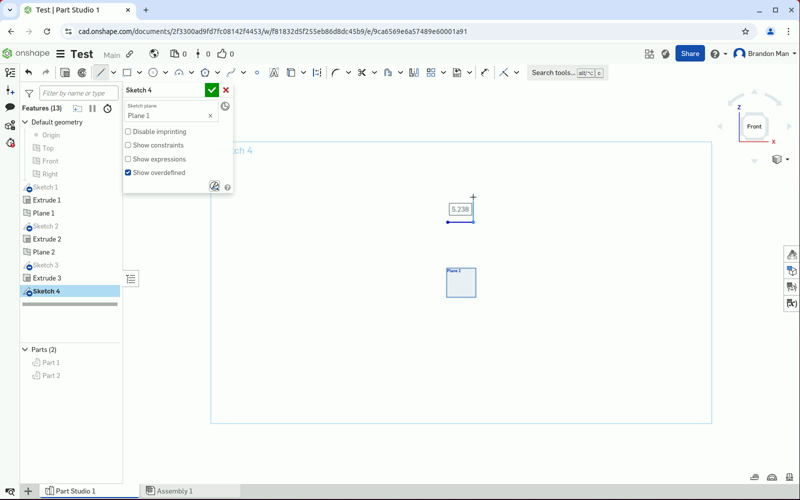
click(473, 196)
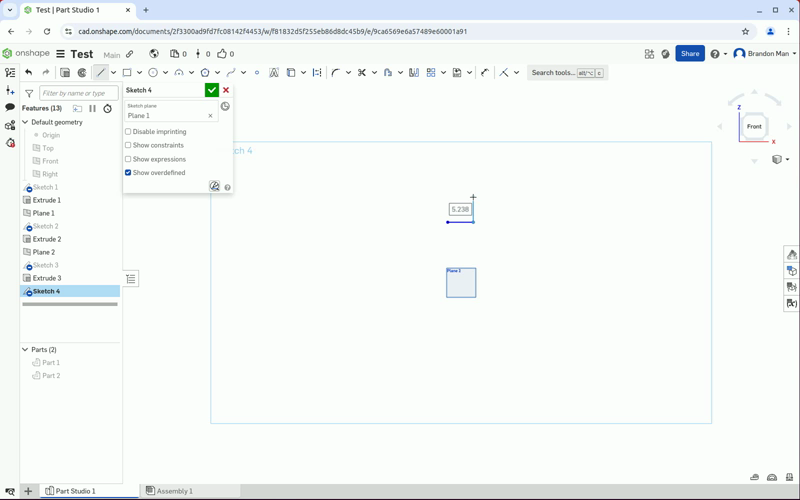
key_up(shift)
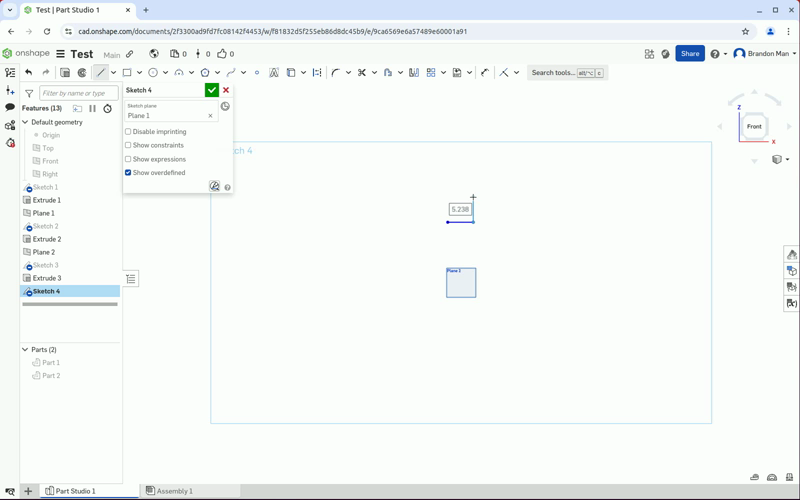
key_down(shift)
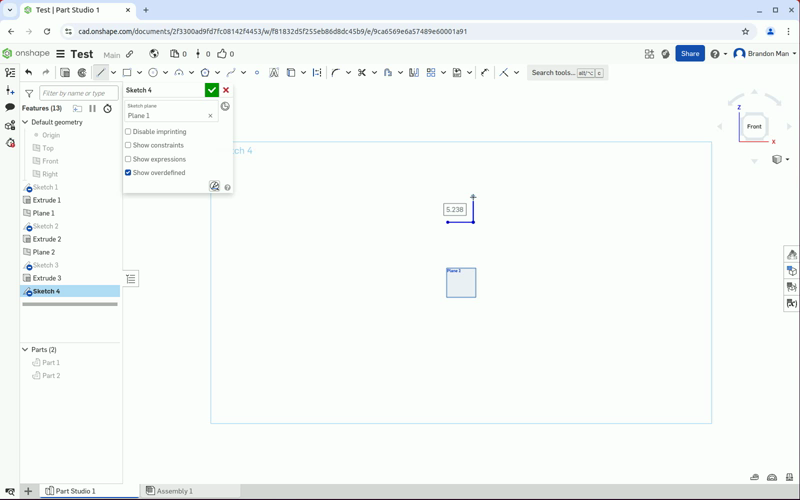
mouse_move(503, 196)
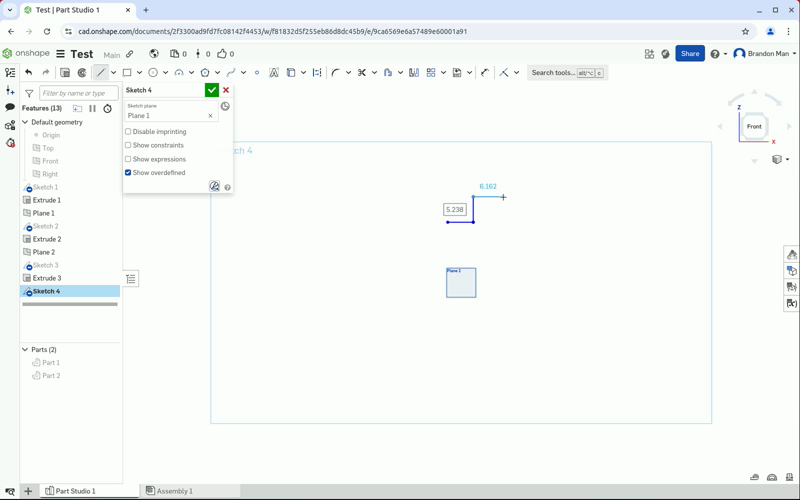
mouse_move(447, 196)
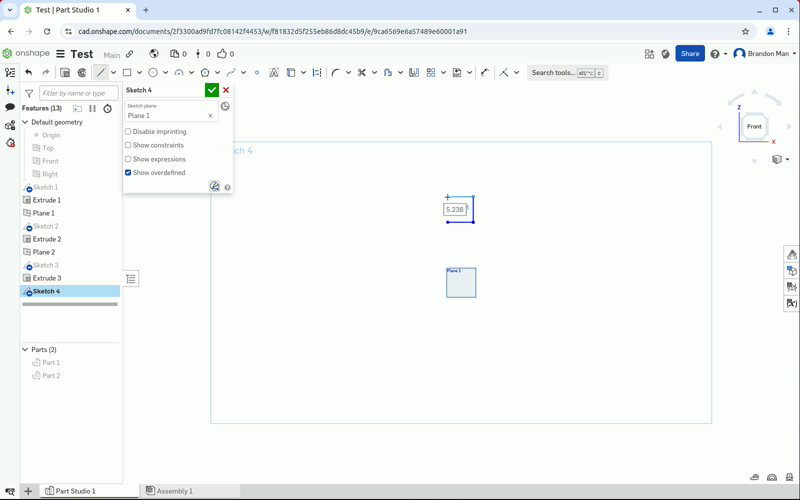
click(447, 196)
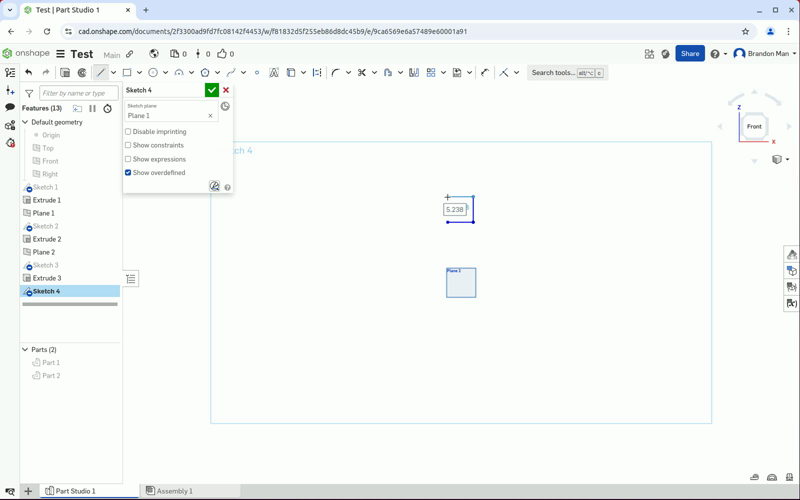
key_up(shift)
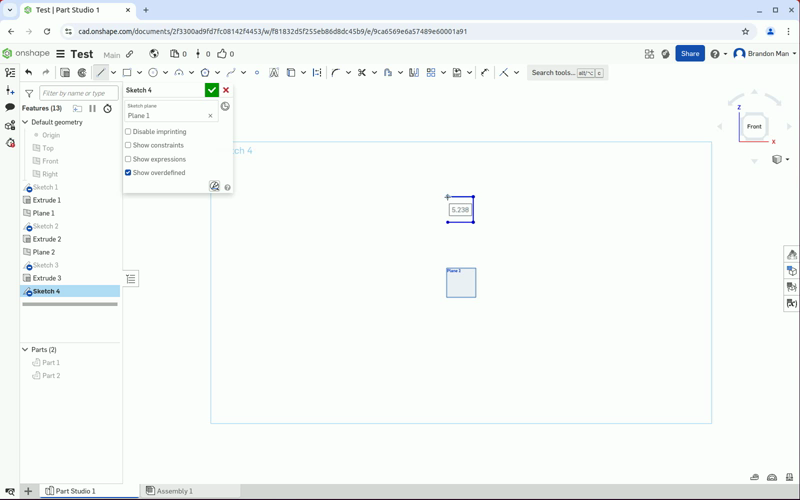
mouse_move(477, 196)
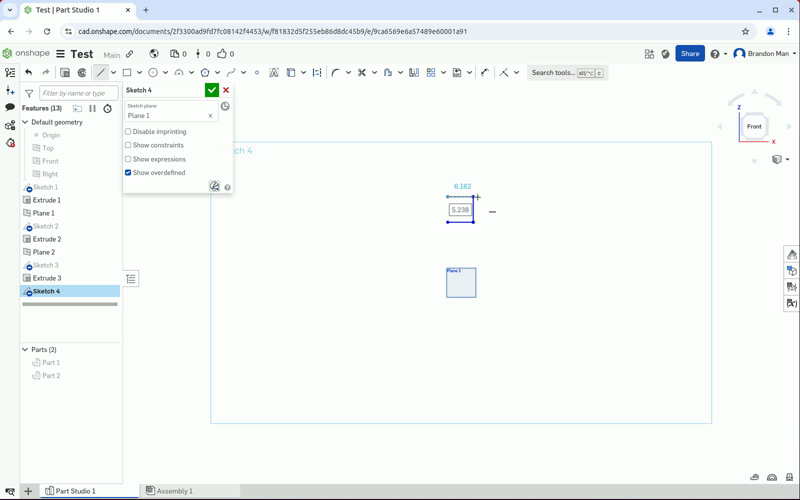
key_down(shift)
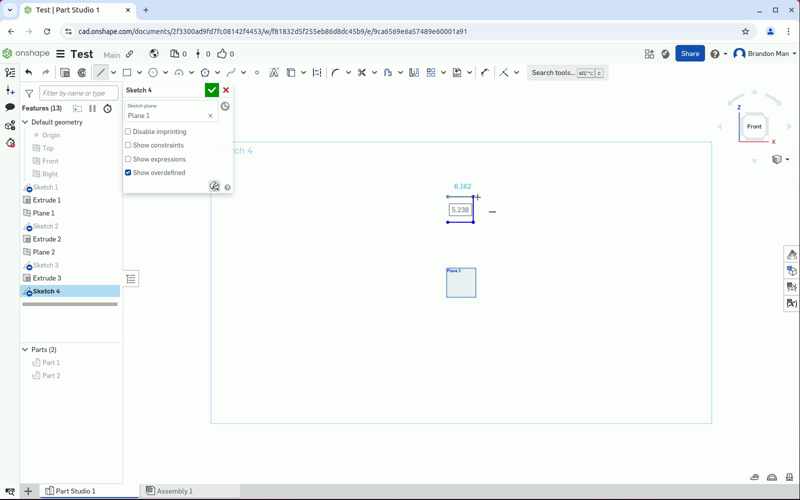
mouse_move(447, 222)
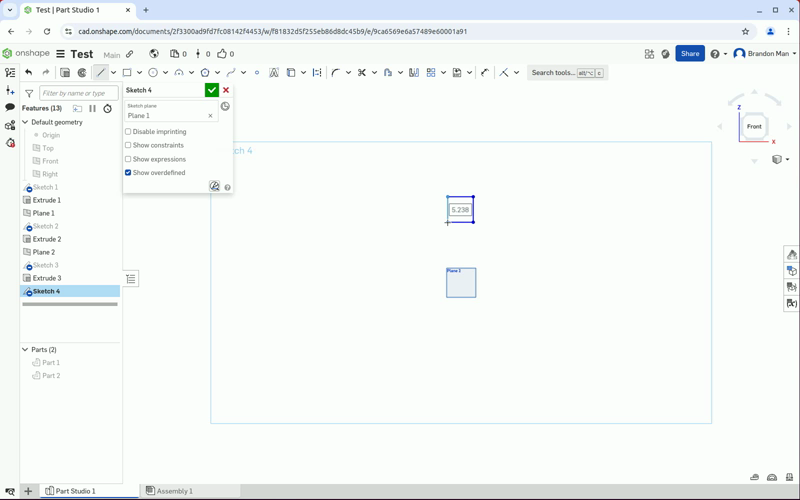
key_up(shift)
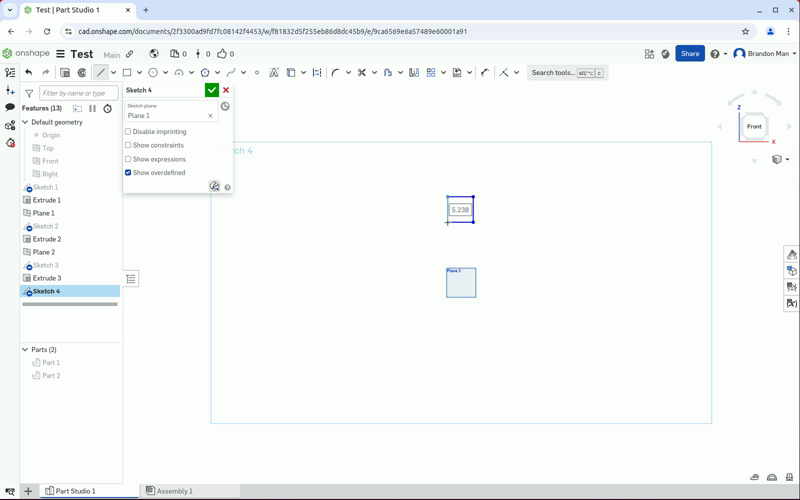
click(447, 222)
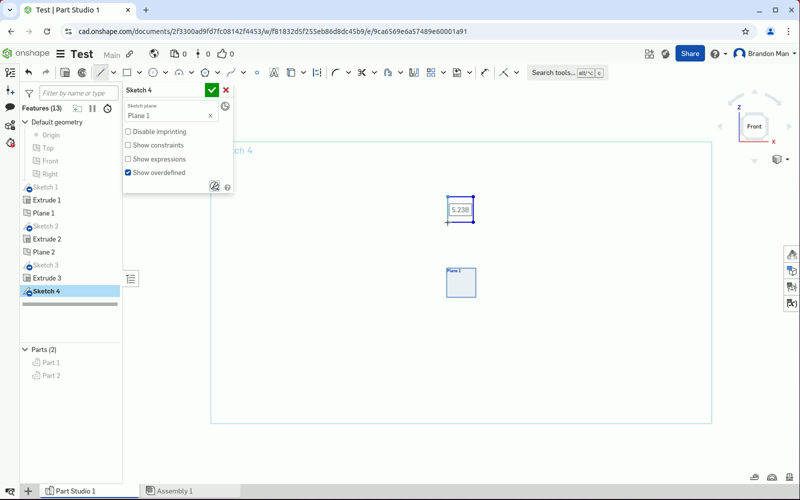
key(esc)
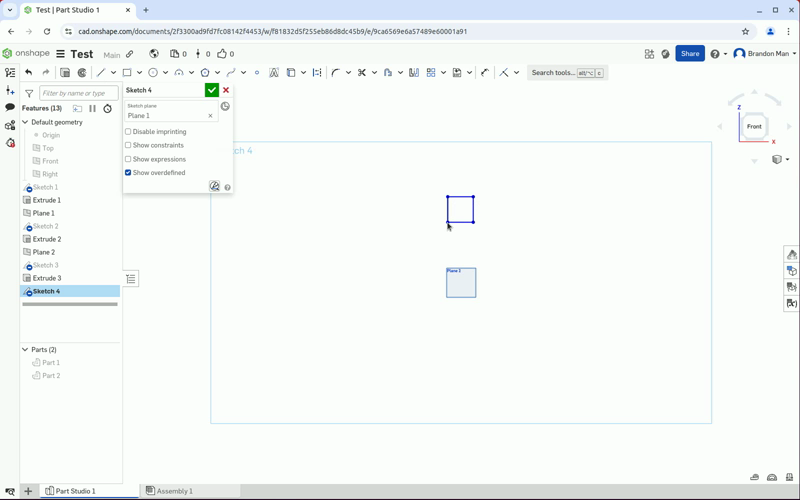
mouse_move(461, 203)
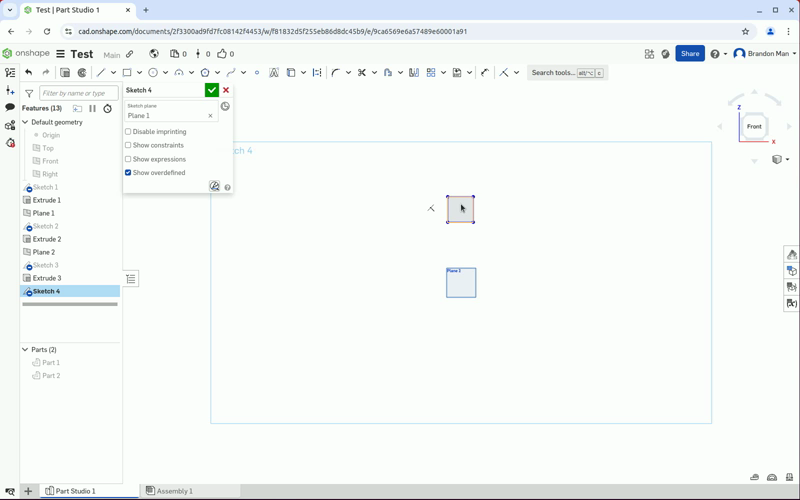
scroll(6)
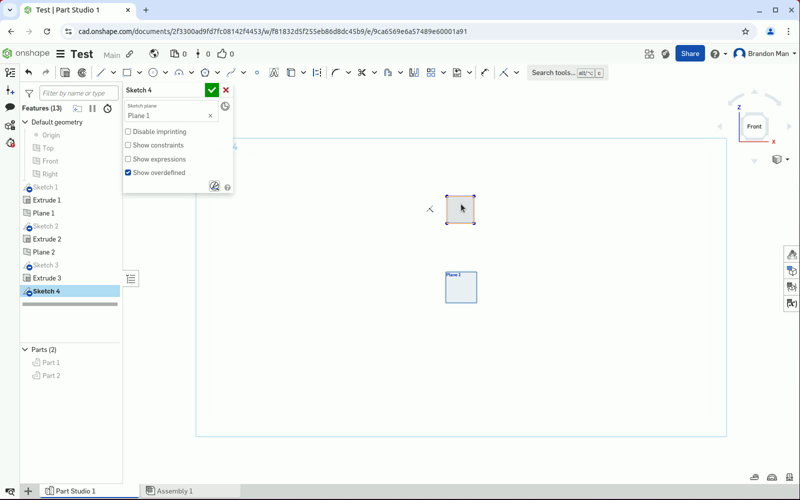
scroll(6)
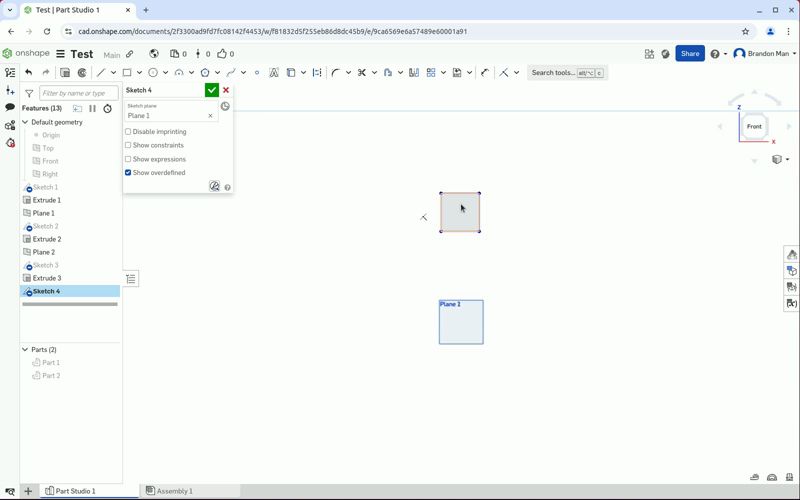
scroll(6)
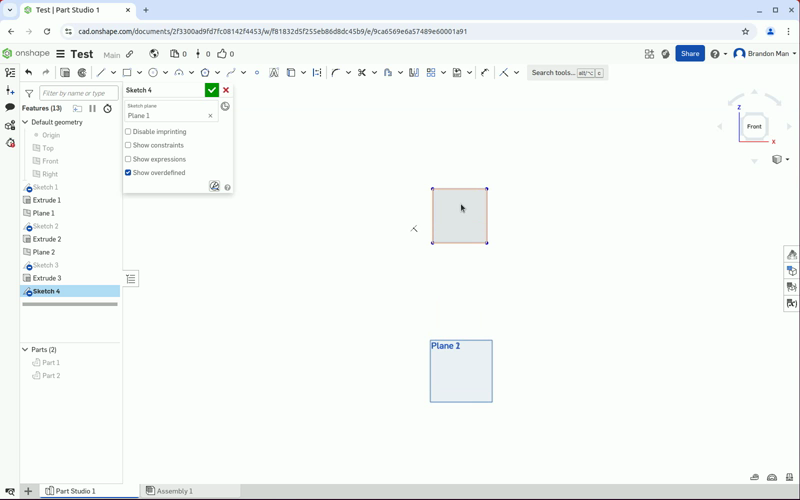
scroll(6)
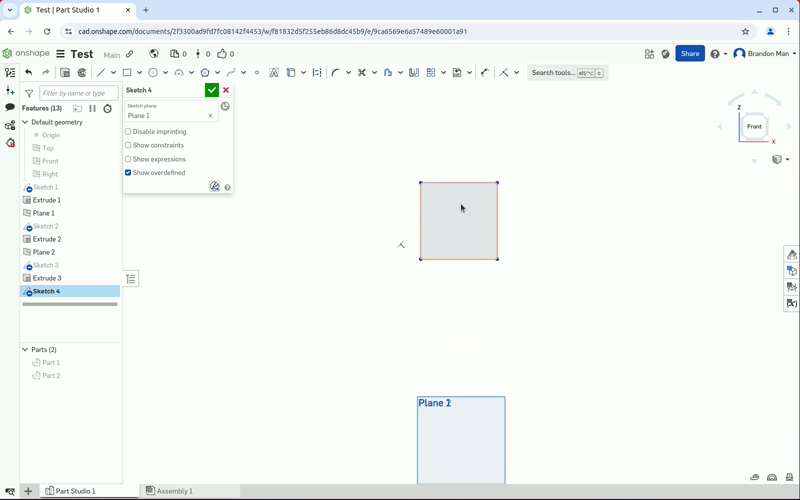
scroll(6)
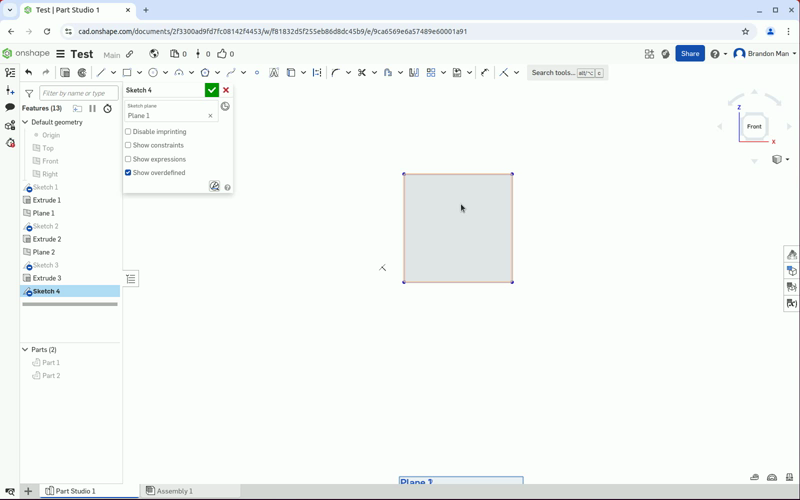
scroll(6)
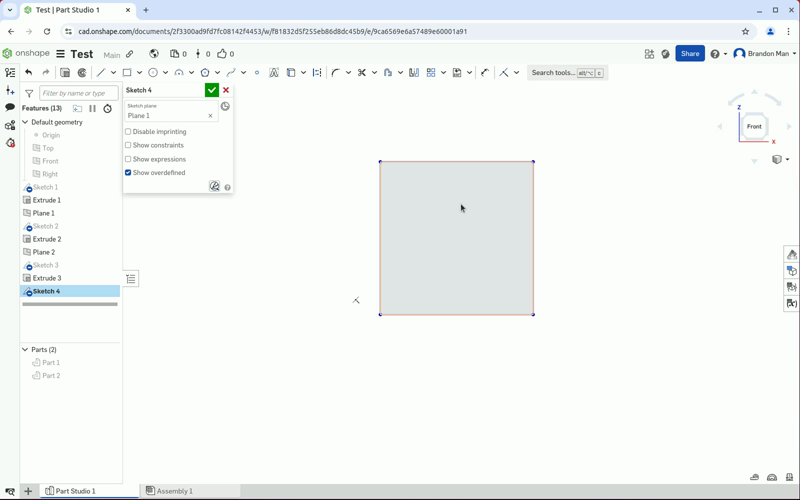
scroll(6)
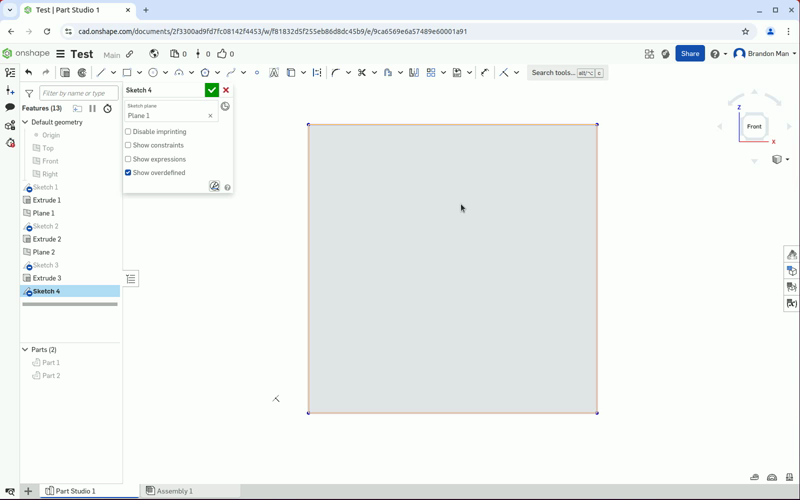
click(461, 203)
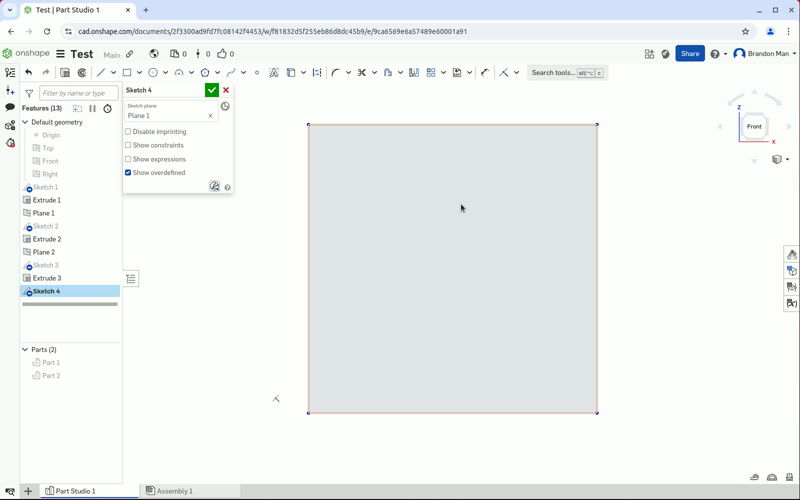
scroll(-6)
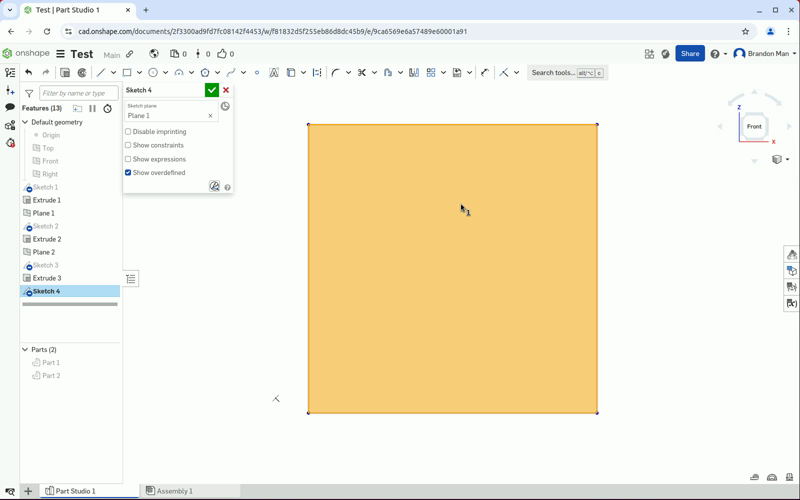
scroll(-6)
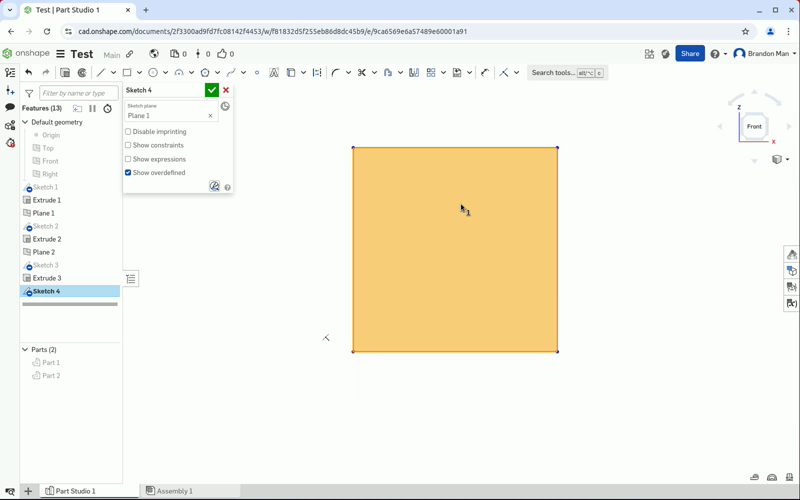
scroll(-6)
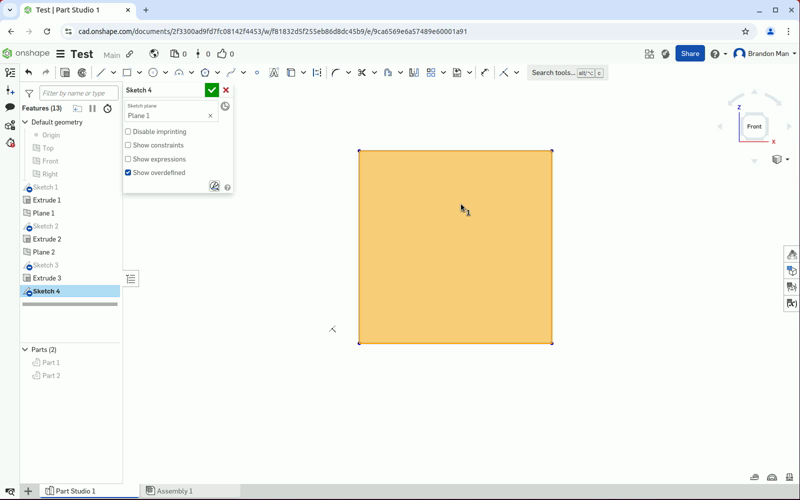
scroll(-6)
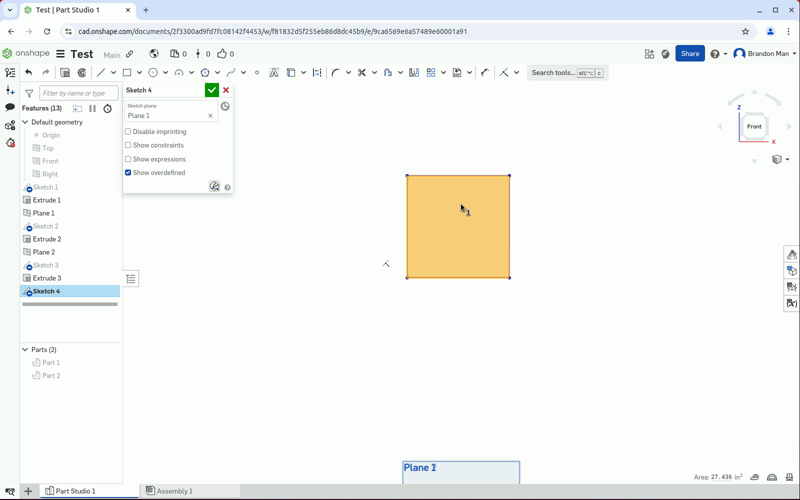
scroll(-6)
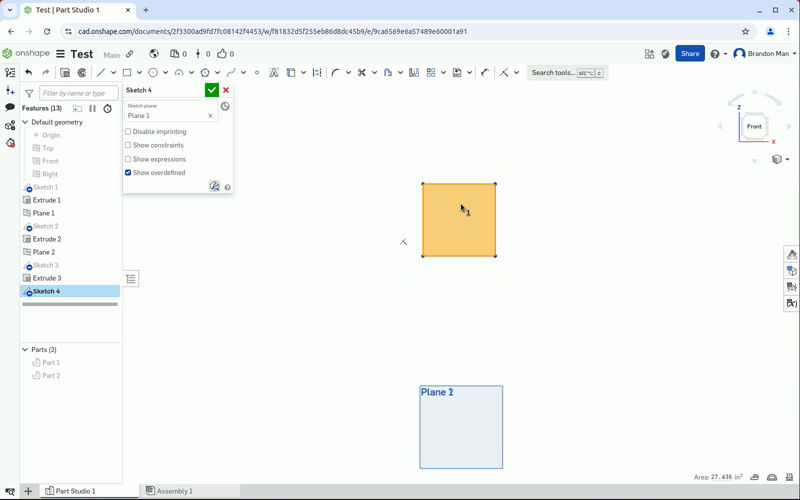
scroll(-6)
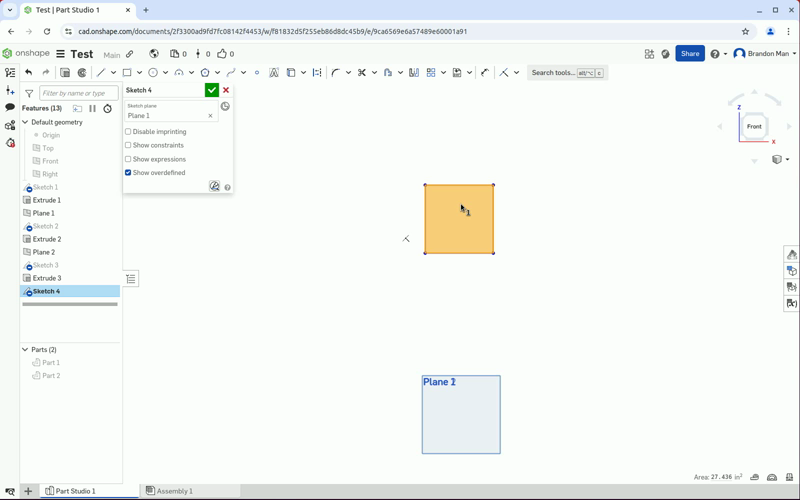
scroll(-6)
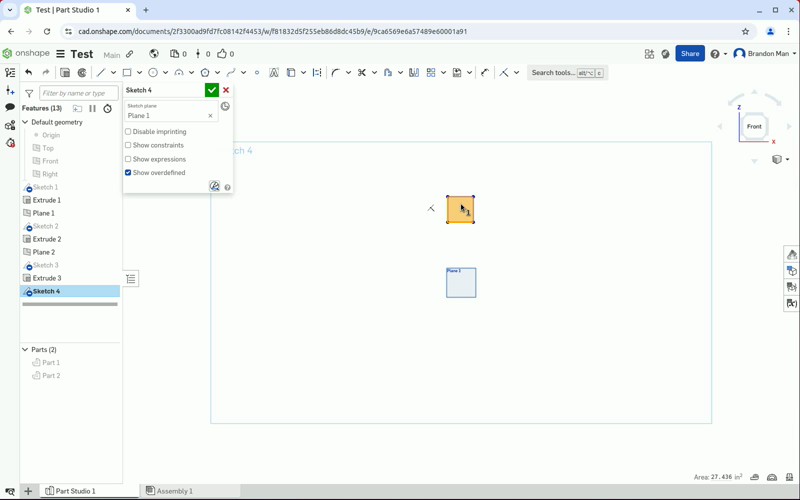
mouse_move(73, 352)
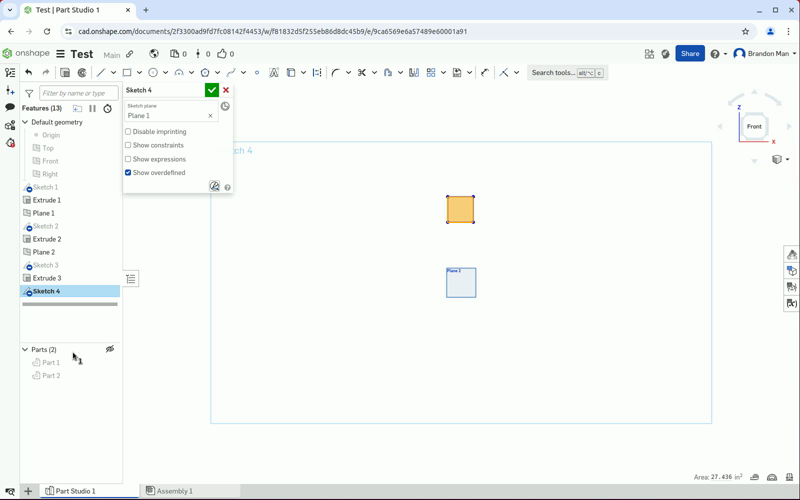
key(shift+y)
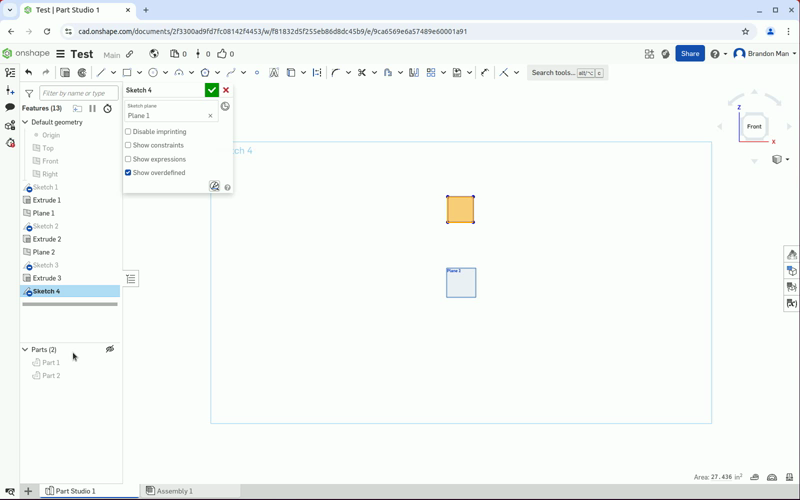
key(shift+e)
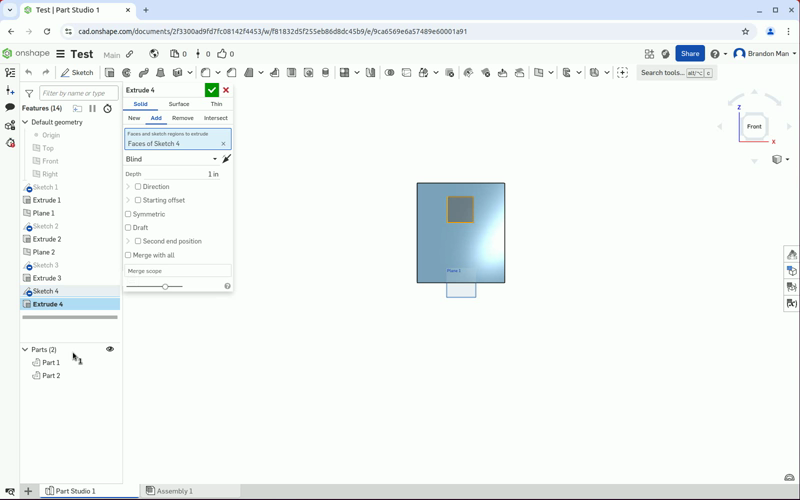
mouse_move(143, 106)
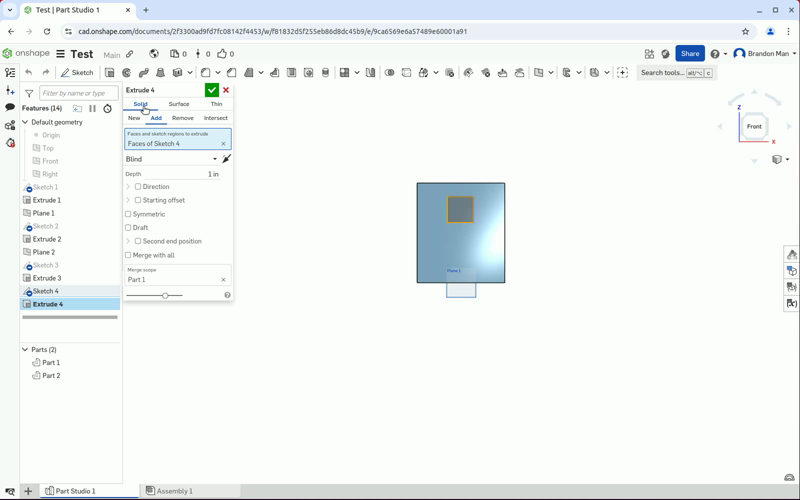
click(143, 106)
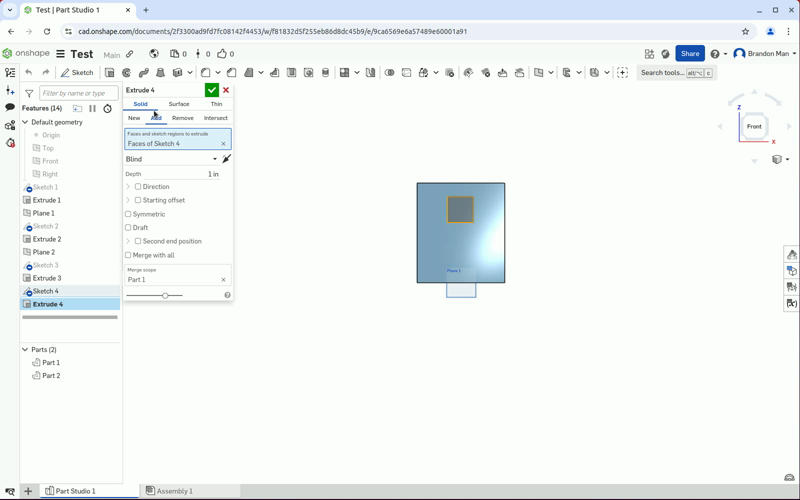
mouse_move(186, 120)
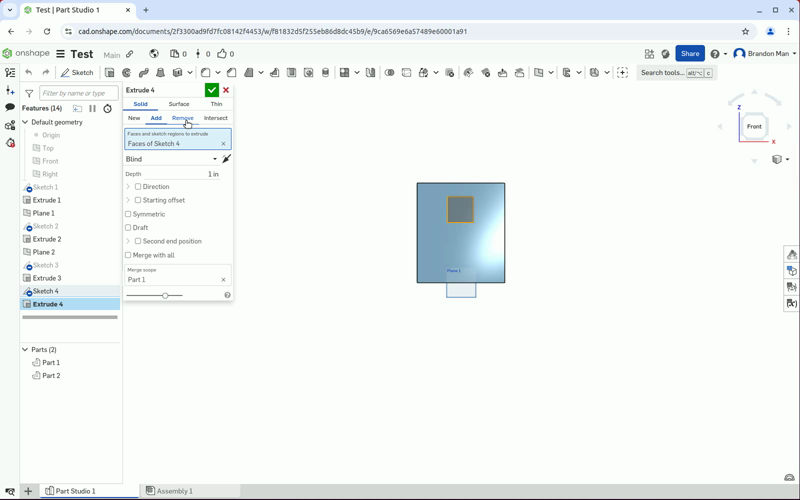
click(186, 120)
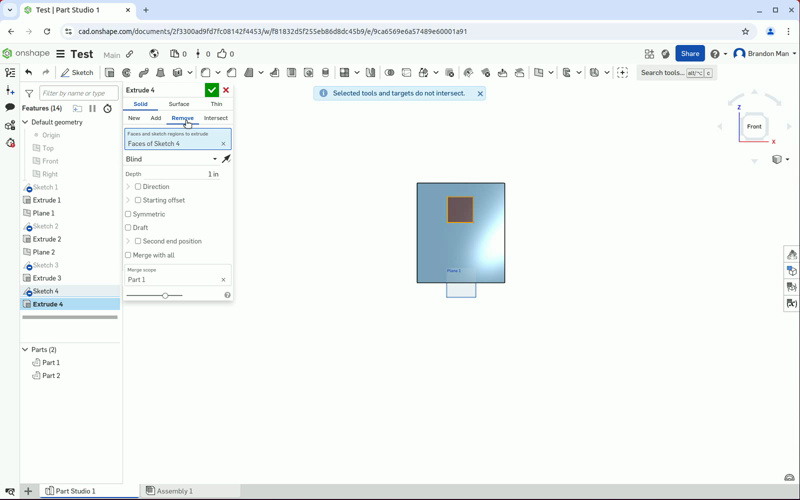
key(tab, 4)
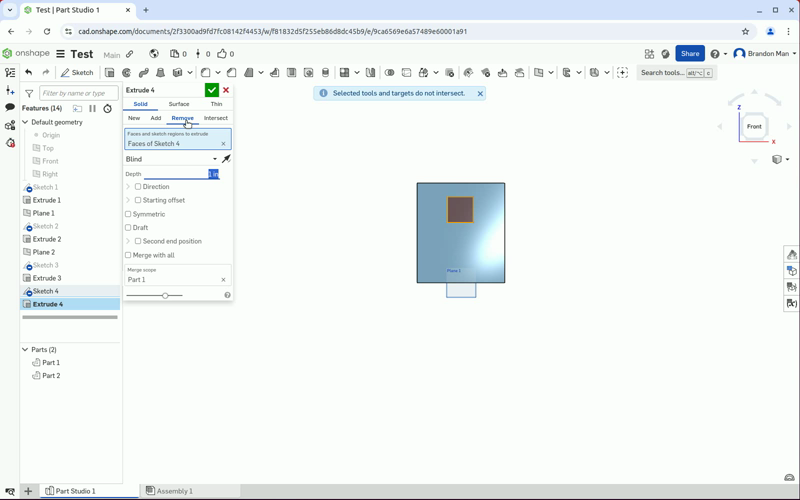
text(1.204)
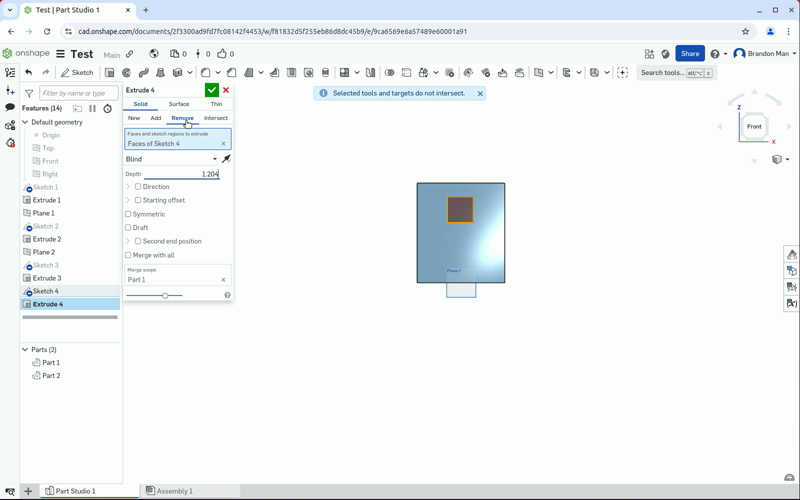
key(tab, 6)
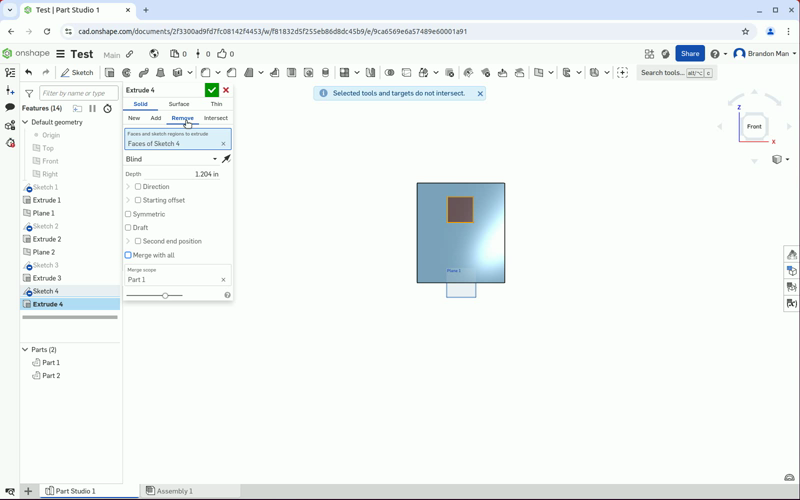
key(space)
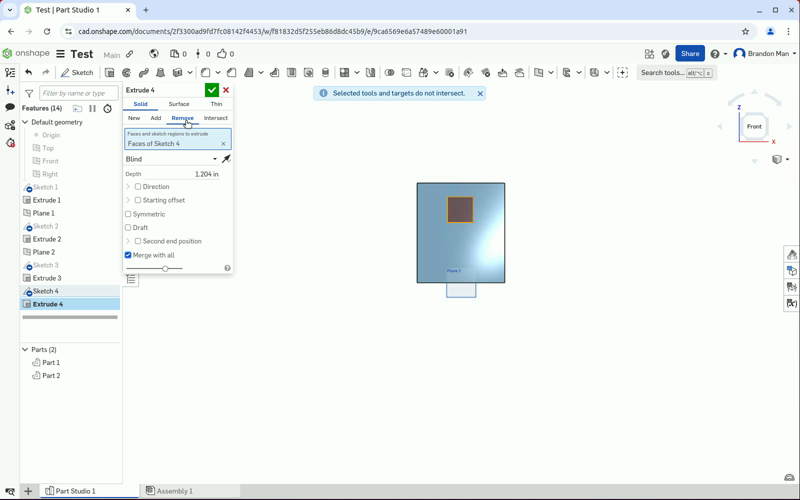
key(enter)
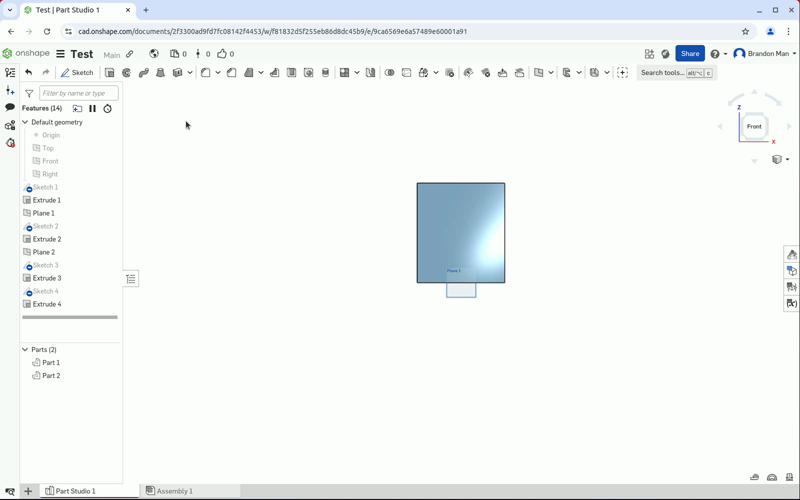
key(shift+h)
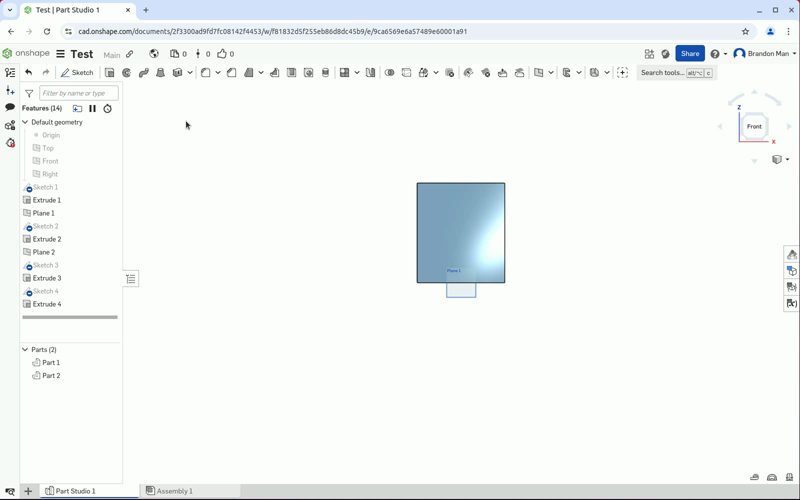
key(shift+h)
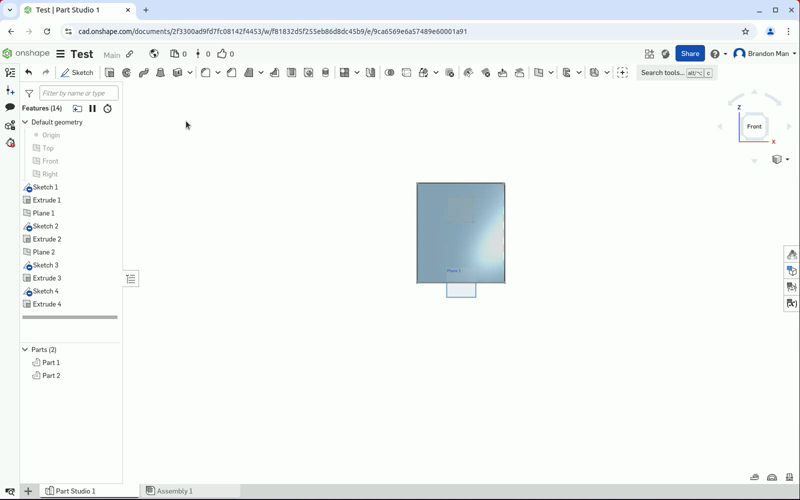
key(shift+7)
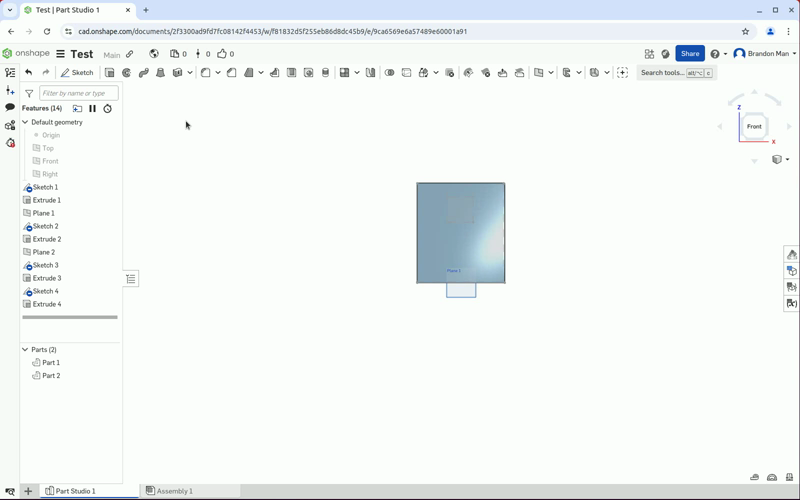
key(left, 2)
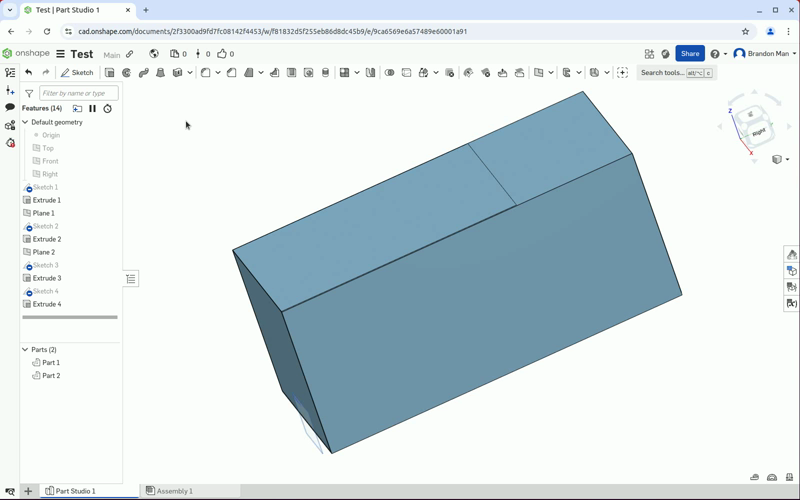
key(down, 2)
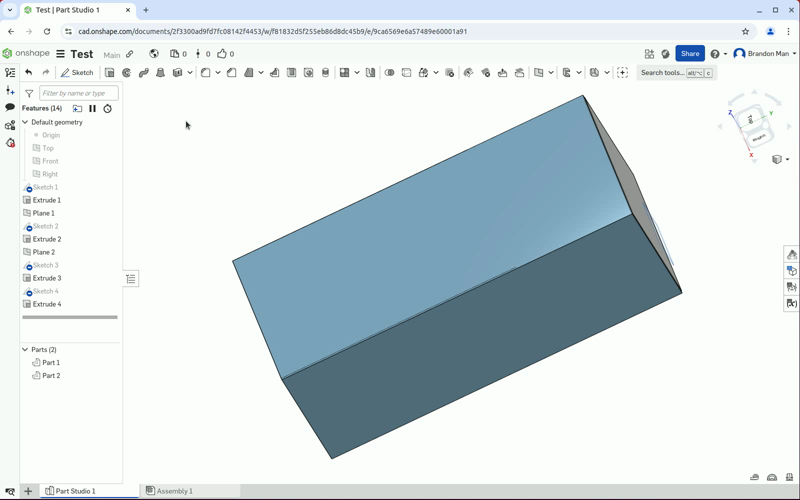
key(up, 2)
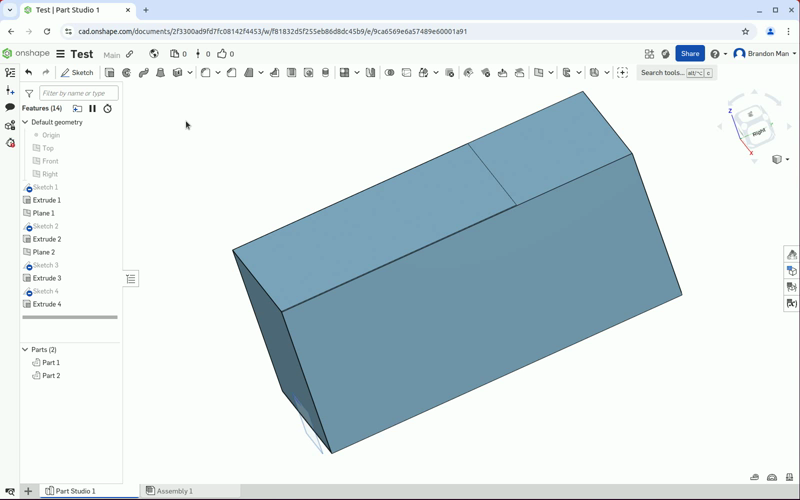
key(right, 2)
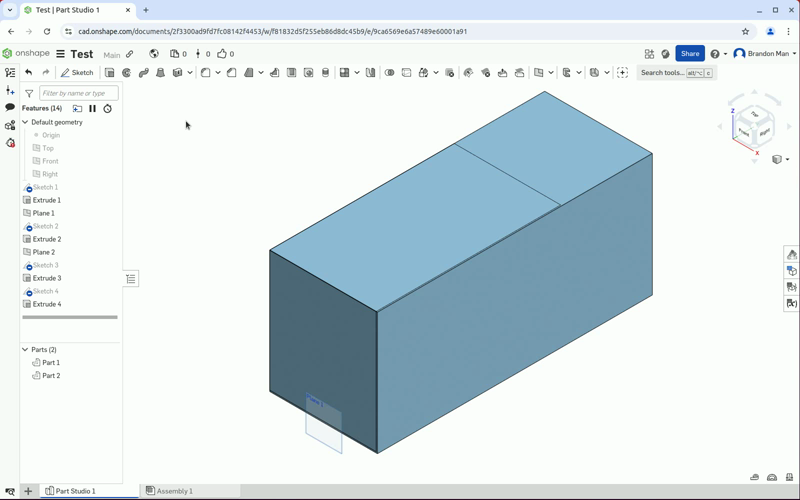
mouse_move(73, 189)
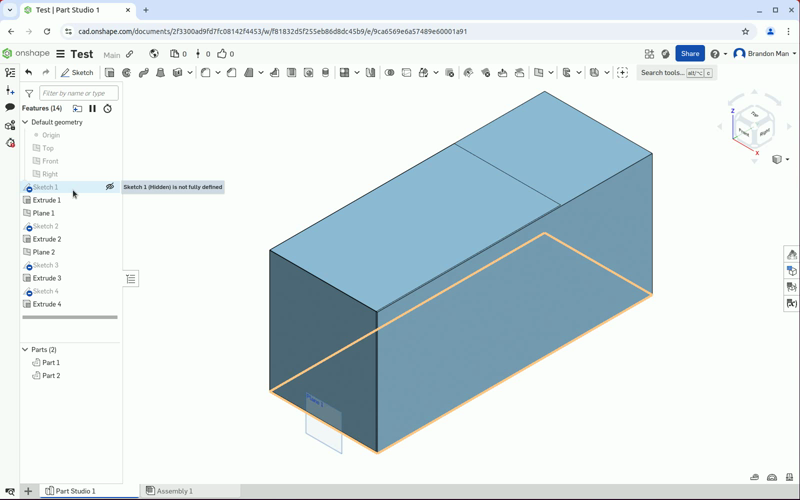
click(73, 189)